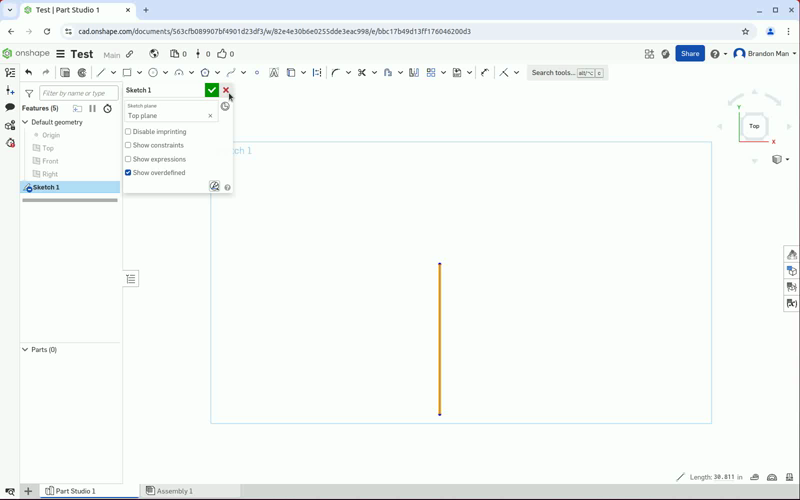
key(shift+h)
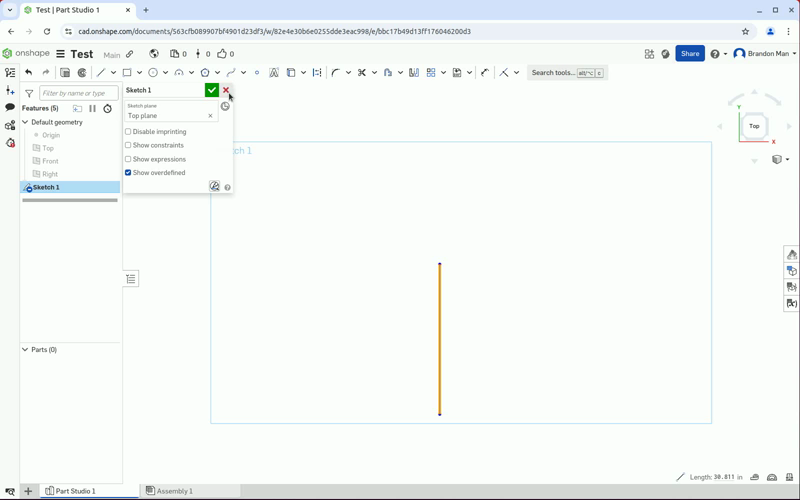
key(shift+s)
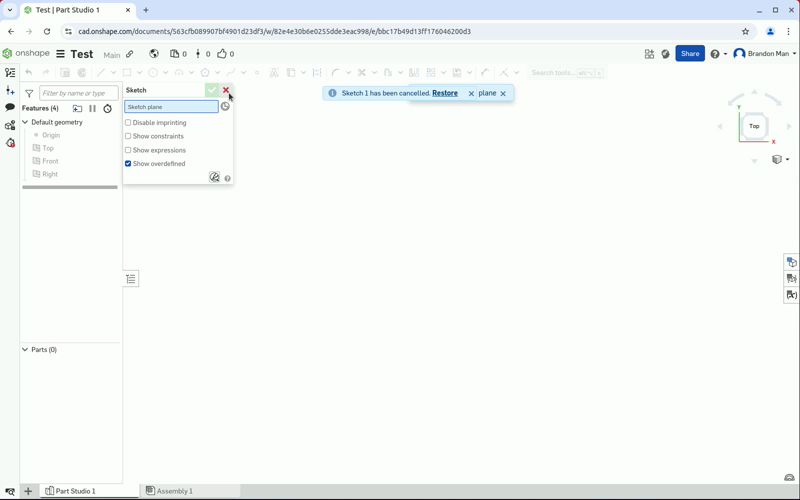
mouse_move(73, 150)
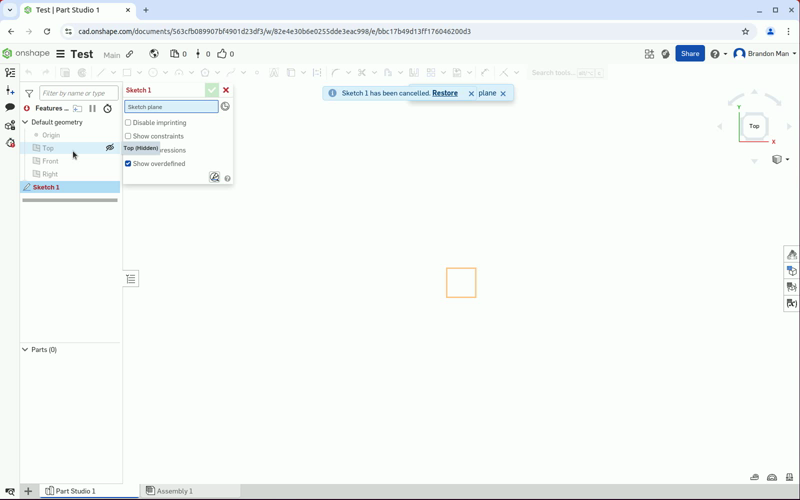
click(73, 150)
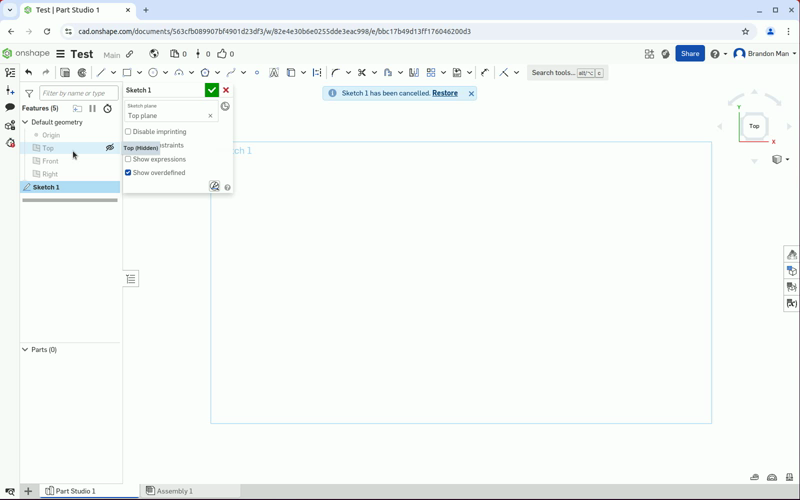
mouse_move(73, 352)
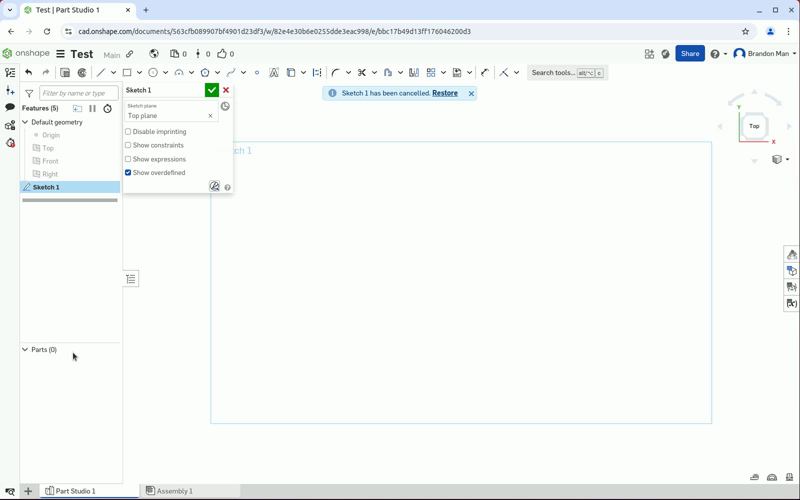
key(y)
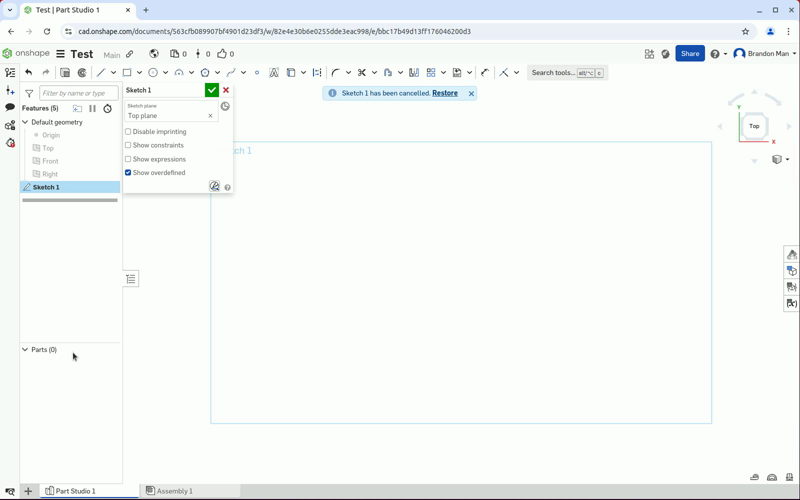
key(l)
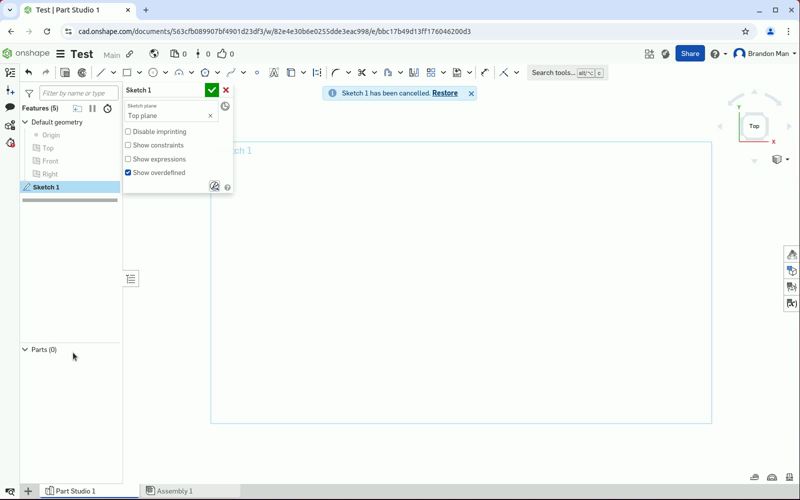
key_down(shift)
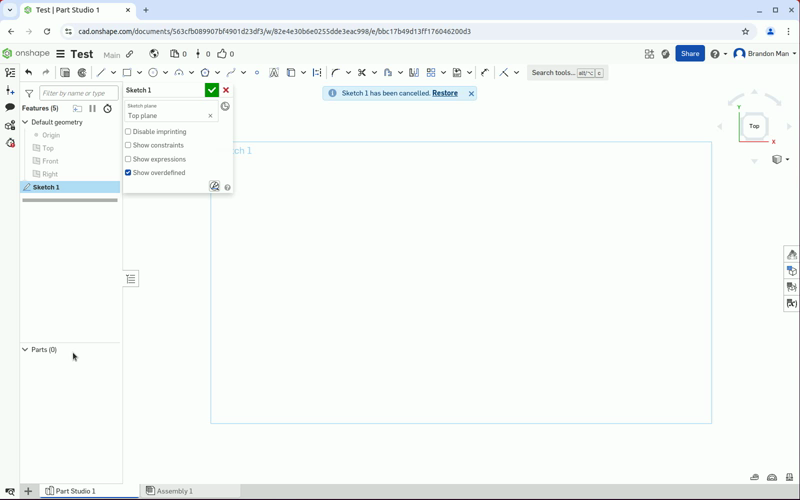
mouse_move(454, 282)
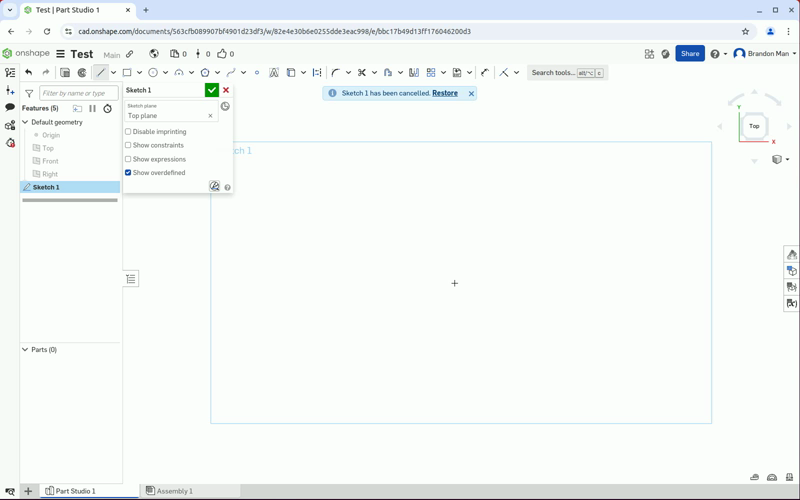
click(454, 282)
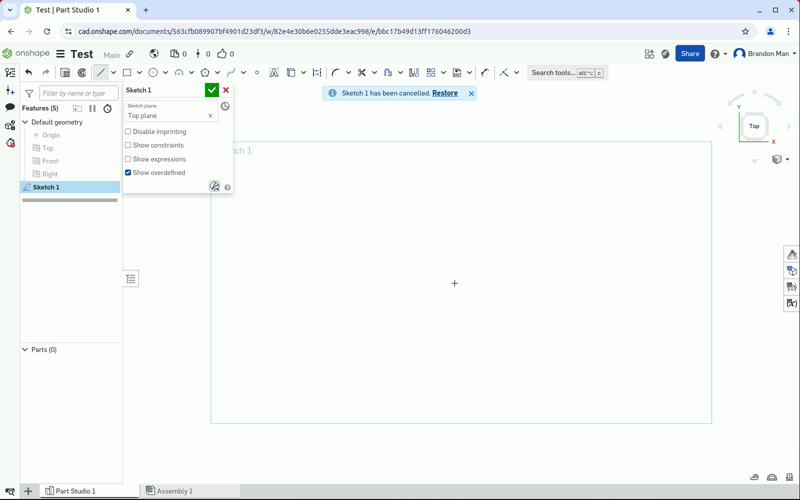
key_up(shift)
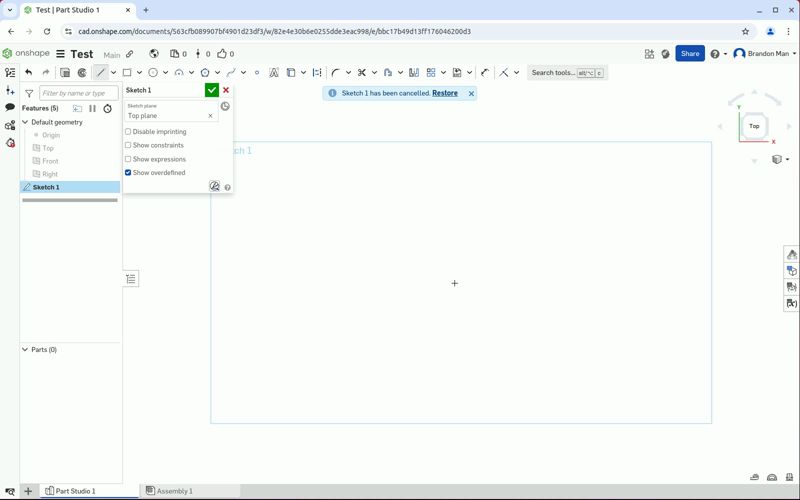
key_down(shift)
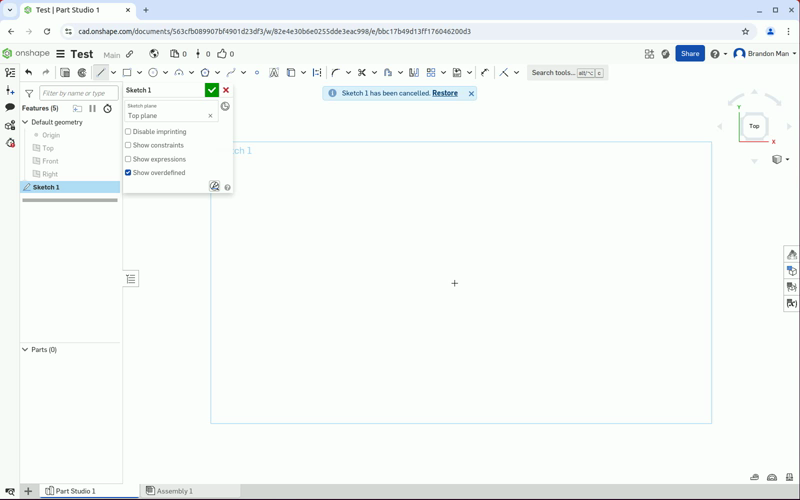
mouse_move(484, 282)
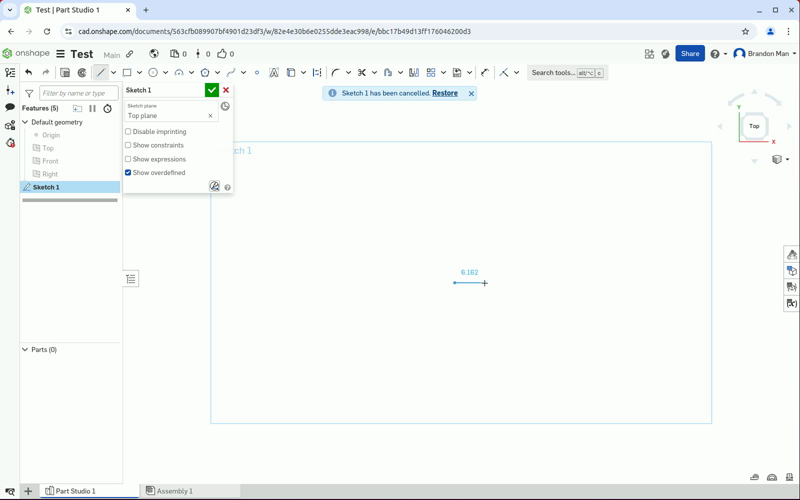
mouse_move(460, 282)
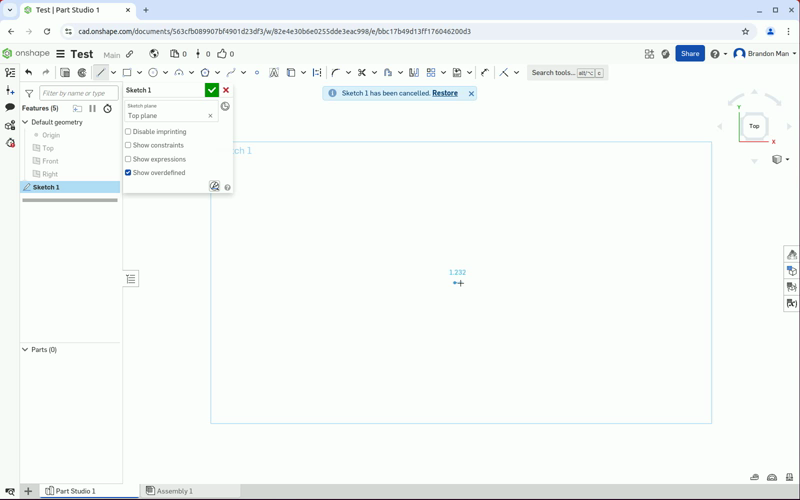
scroll(6)
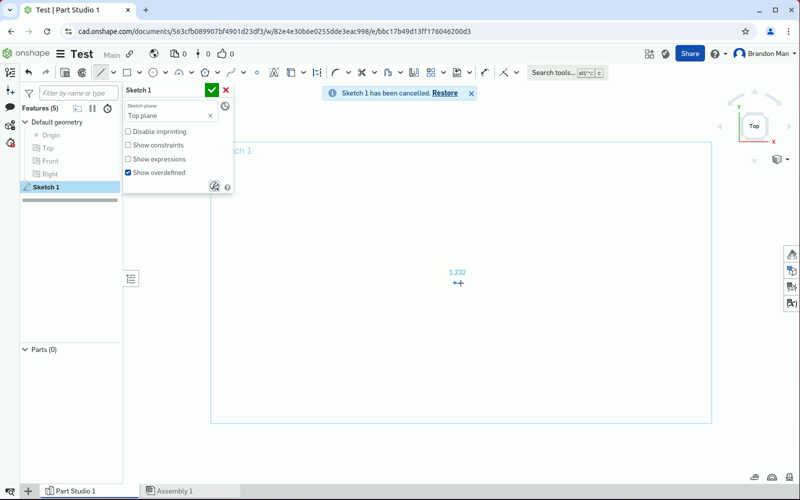
scroll(6)
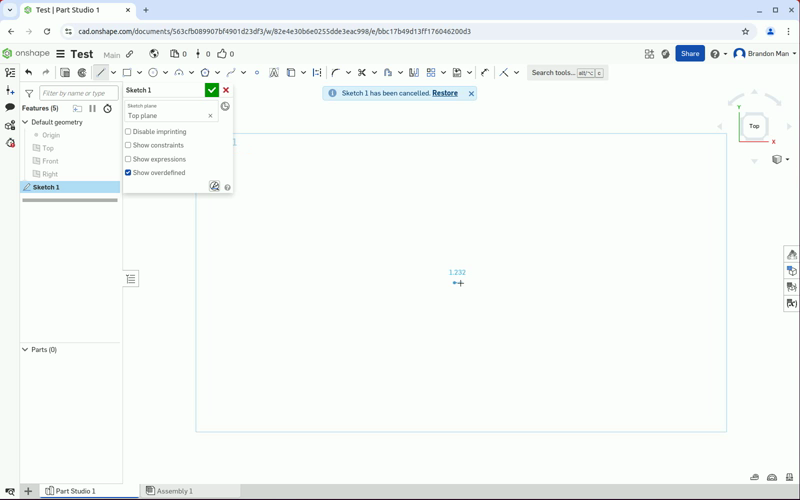
scroll(6)
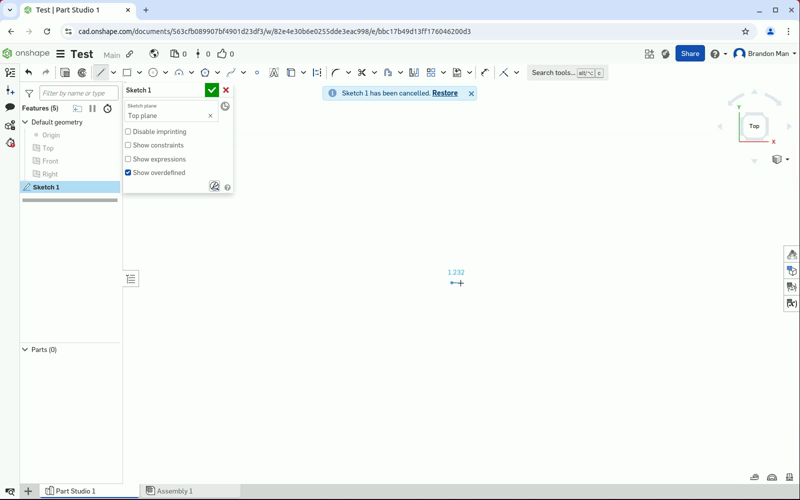
scroll(6)
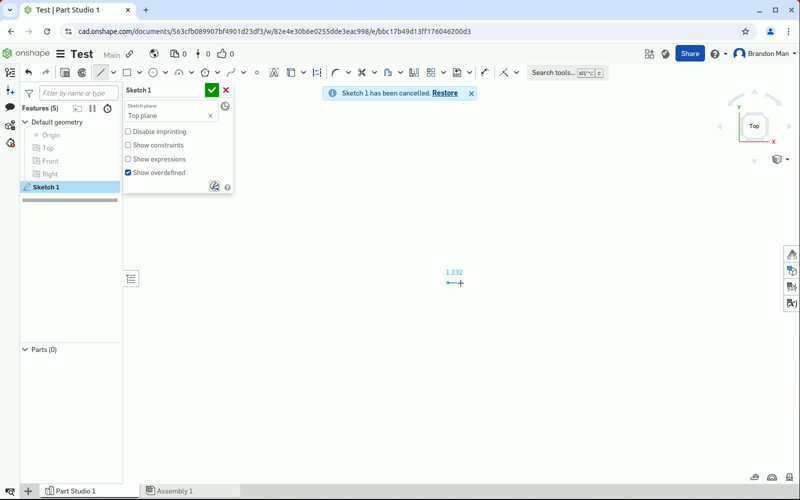
scroll(6)
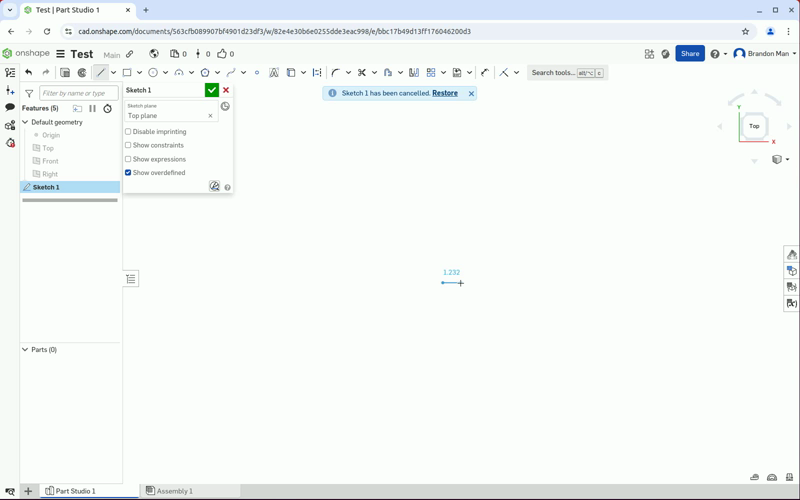
scroll(6)
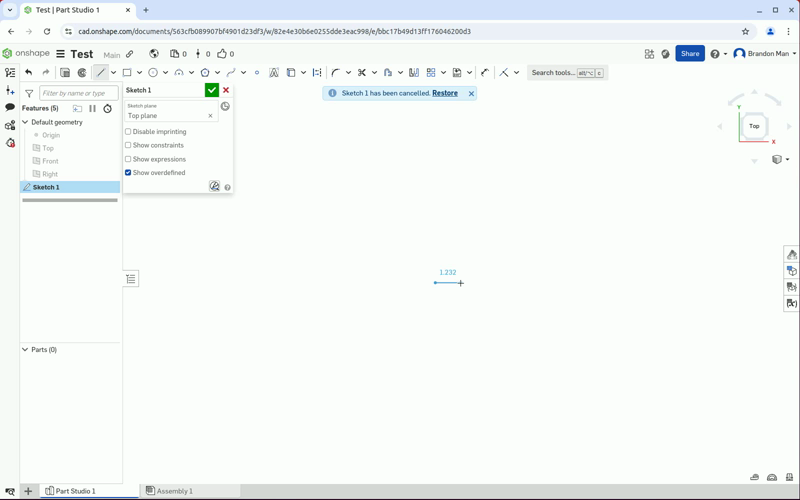
scroll(6)
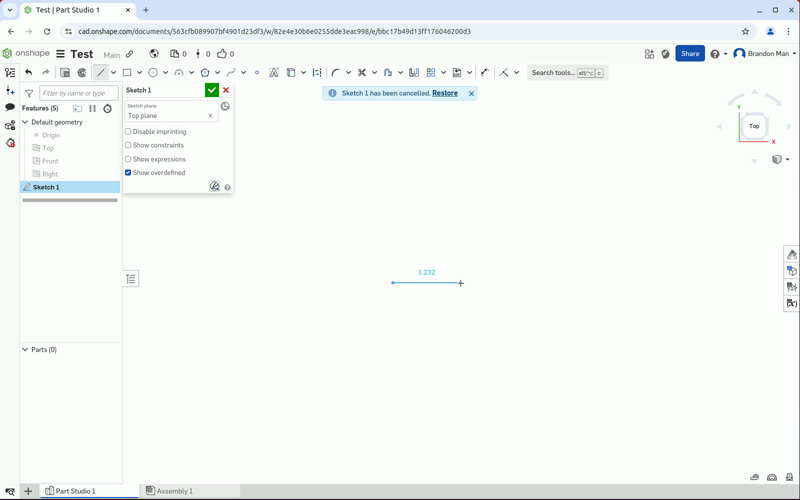
click(460, 282)
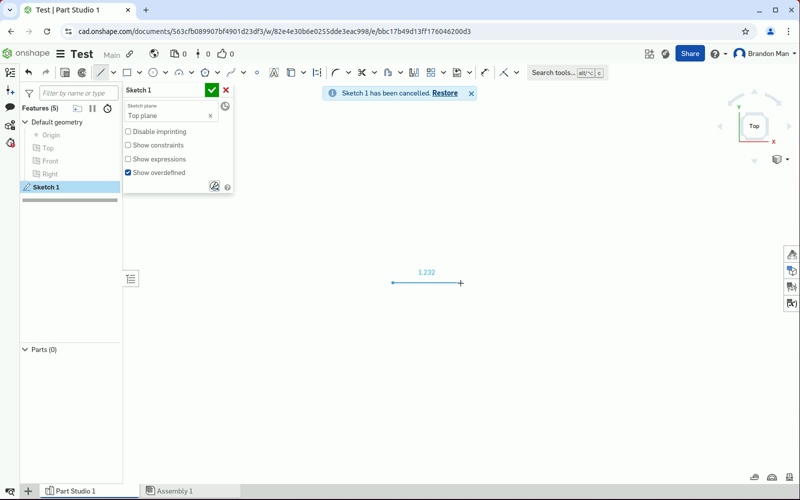
scroll(-6)
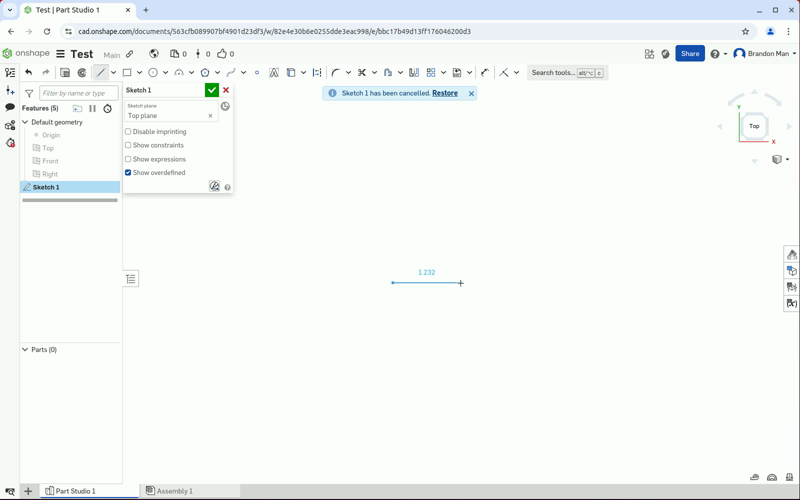
scroll(-6)
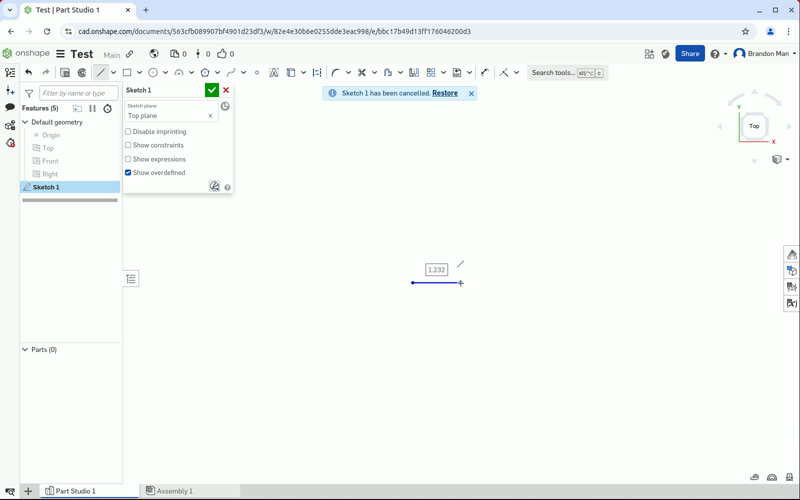
scroll(-6)
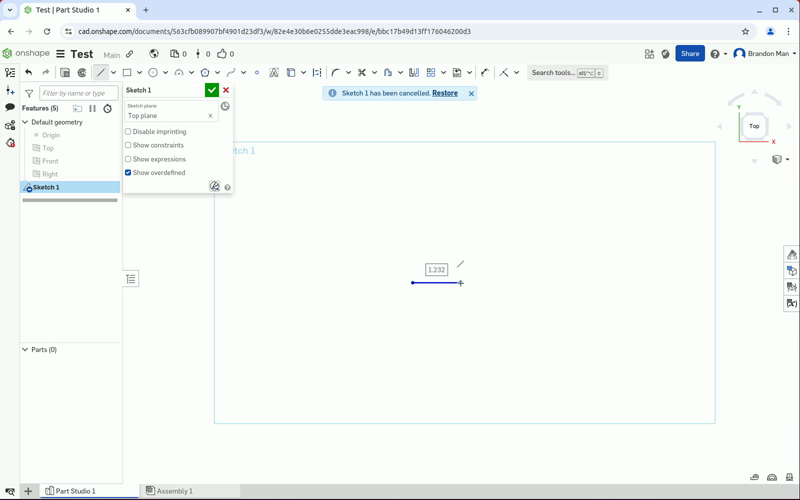
scroll(-6)
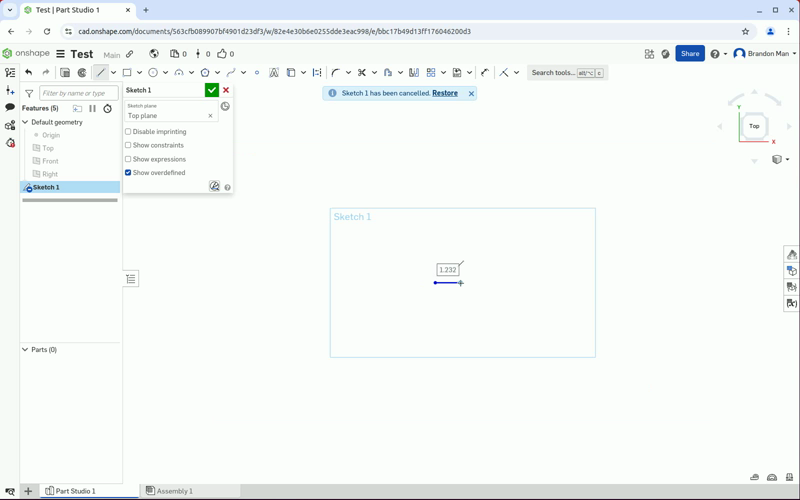
scroll(-6)
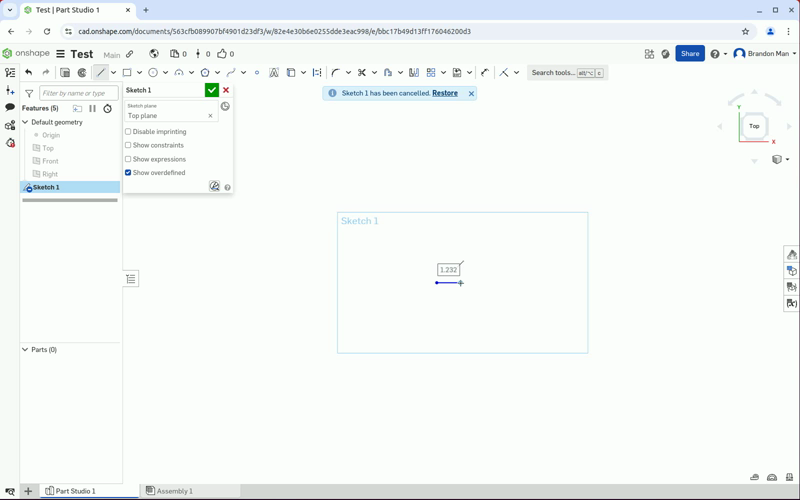
scroll(-6)
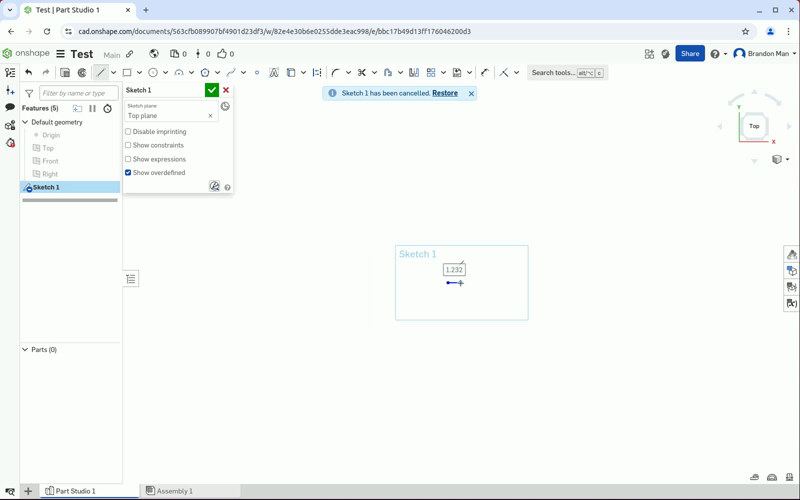
scroll(-6)
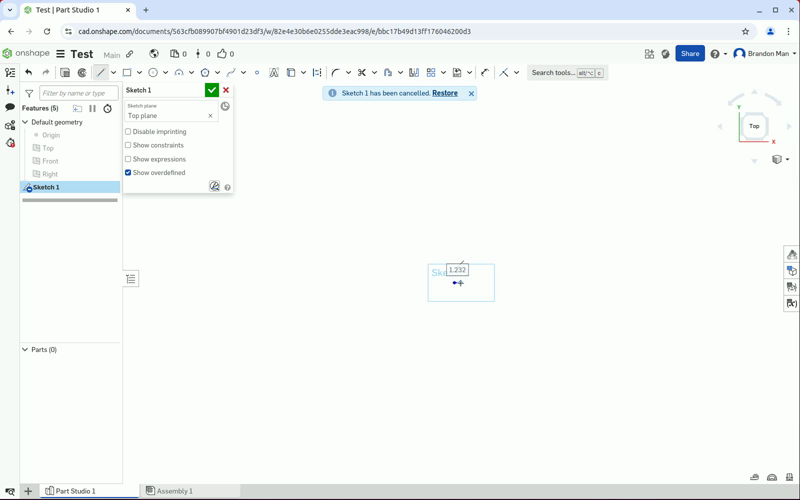
key_up(shift)
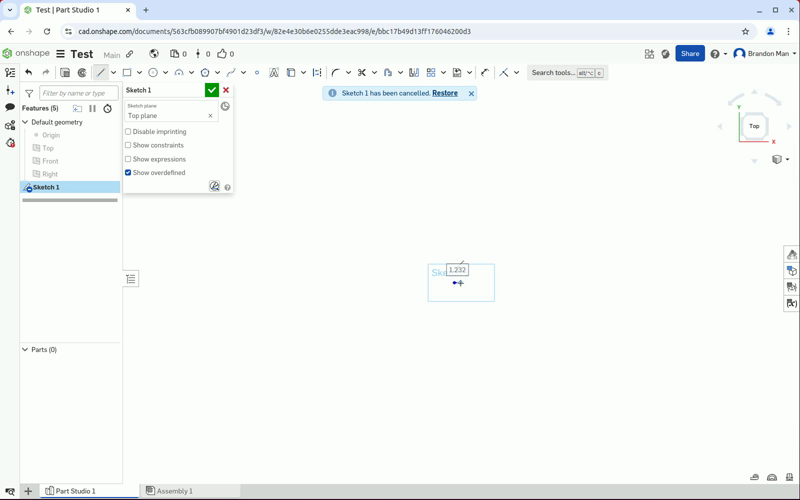
key_down(shift)
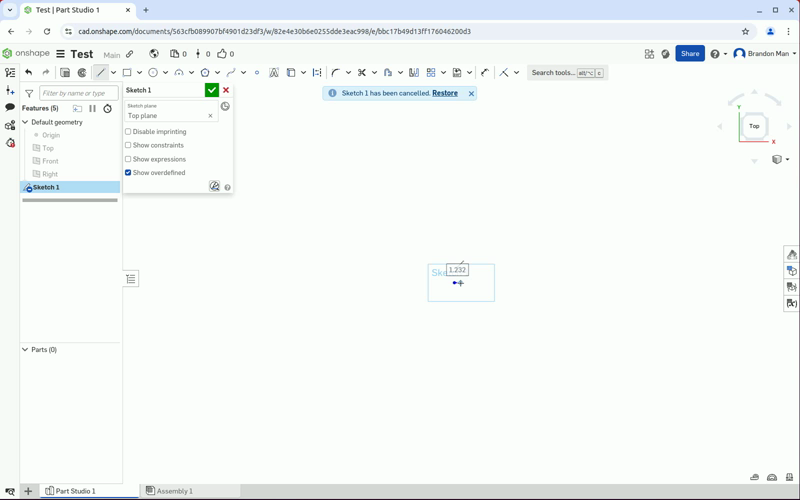
mouse_move(490, 282)
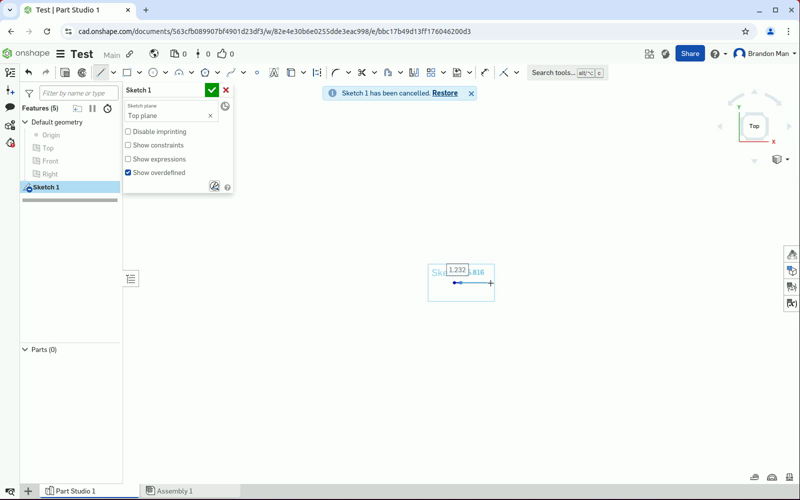
mouse_move(460, 265)
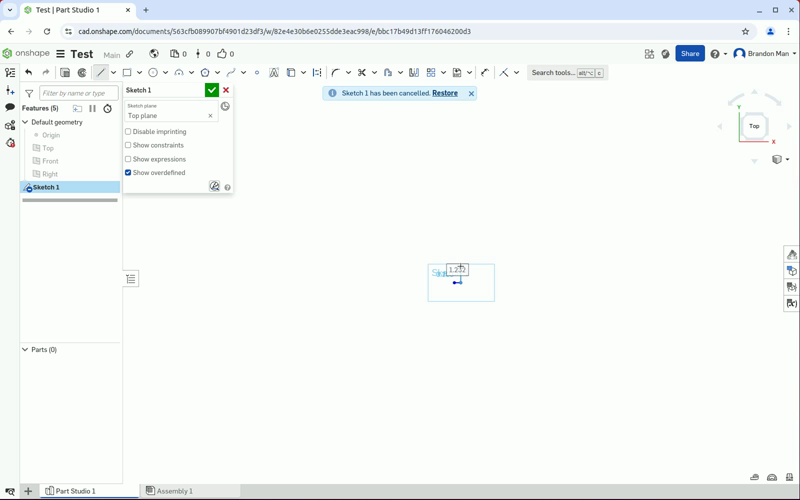
click(460, 265)
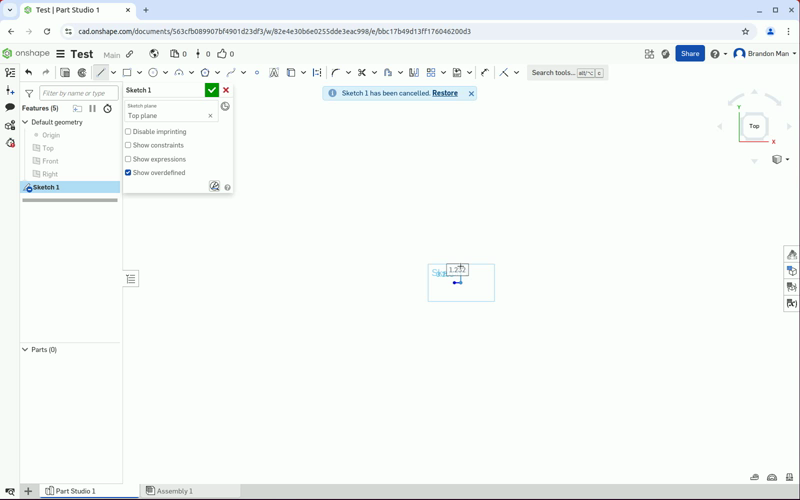
key_up(shift)
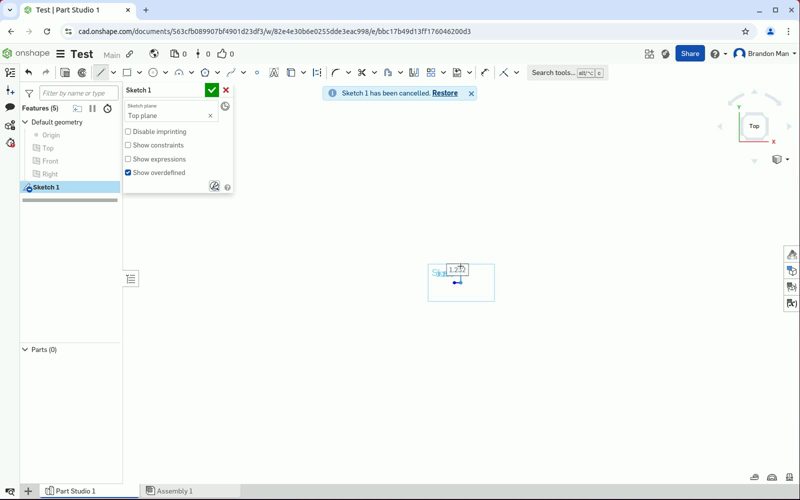
key_down(shift)
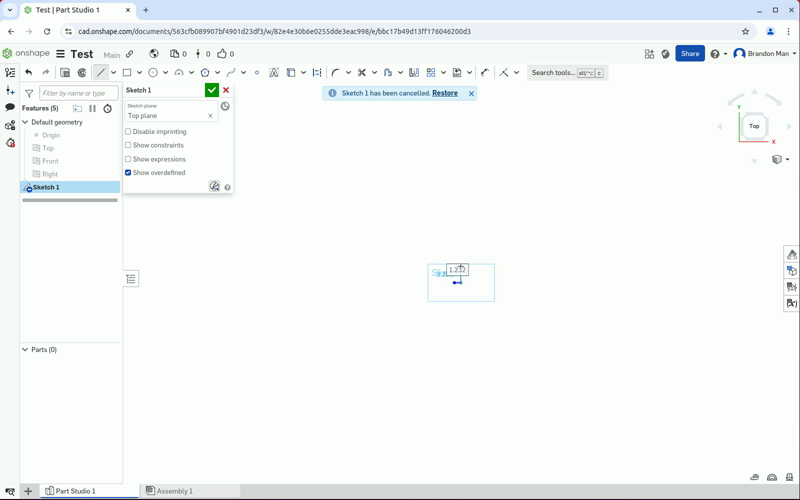
mouse_move(490, 265)
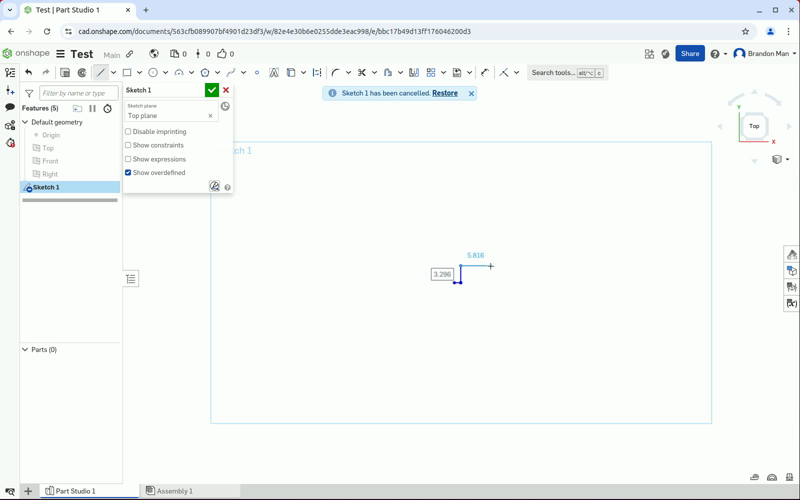
mouse_move(454, 265)
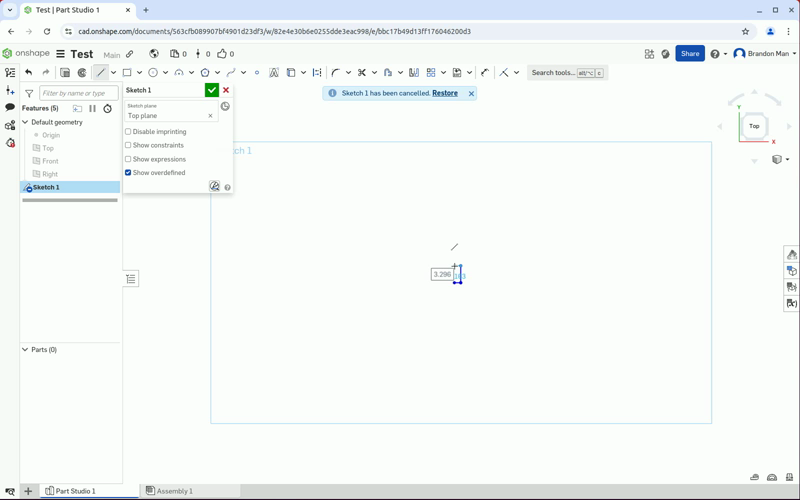
scroll(6)
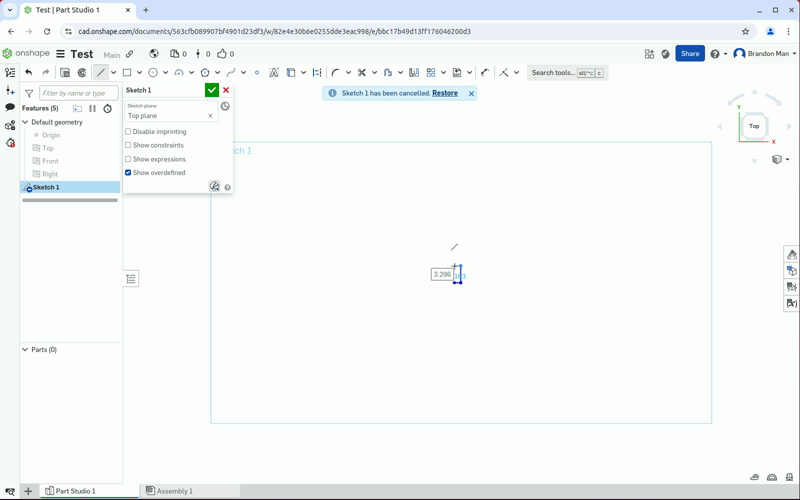
scroll(6)
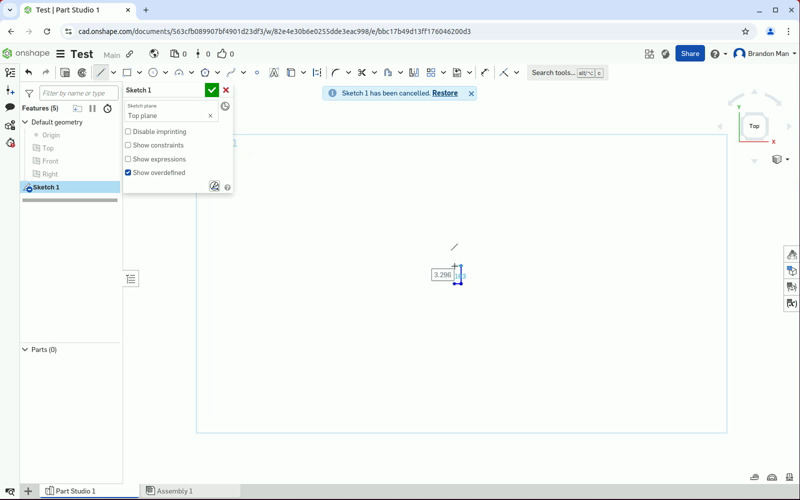
scroll(6)
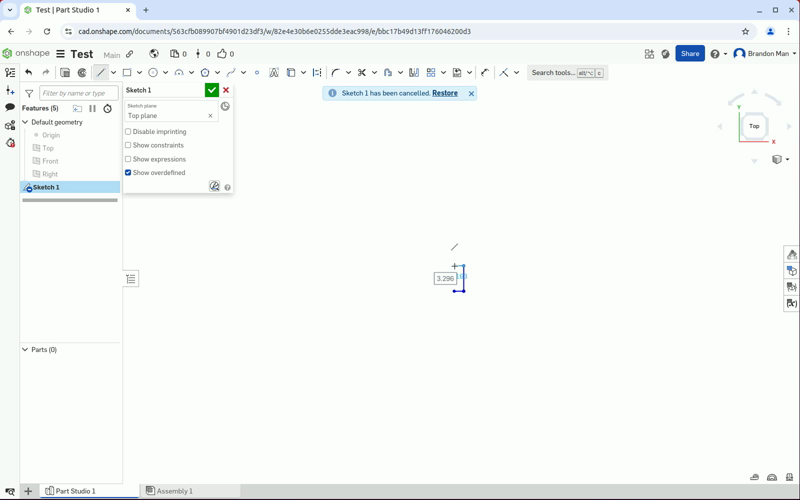
scroll(6)
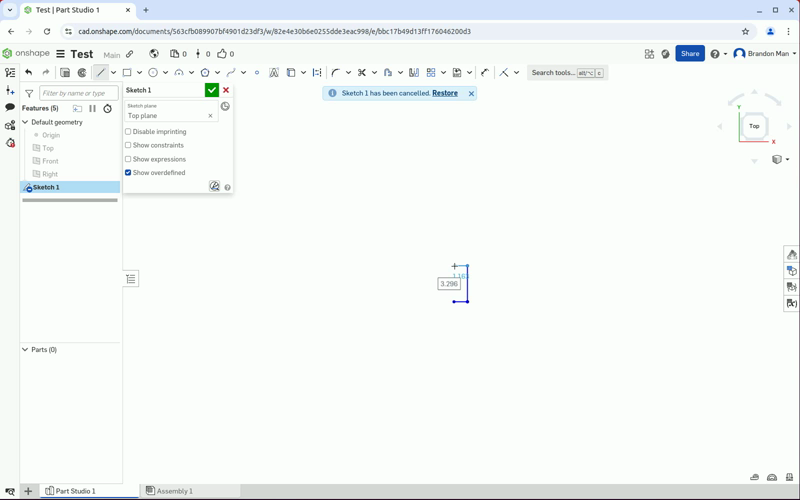
scroll(6)
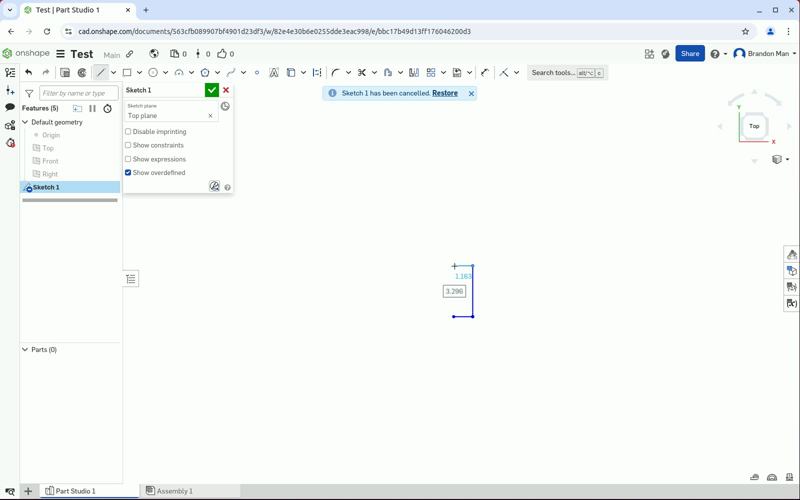
scroll(6)
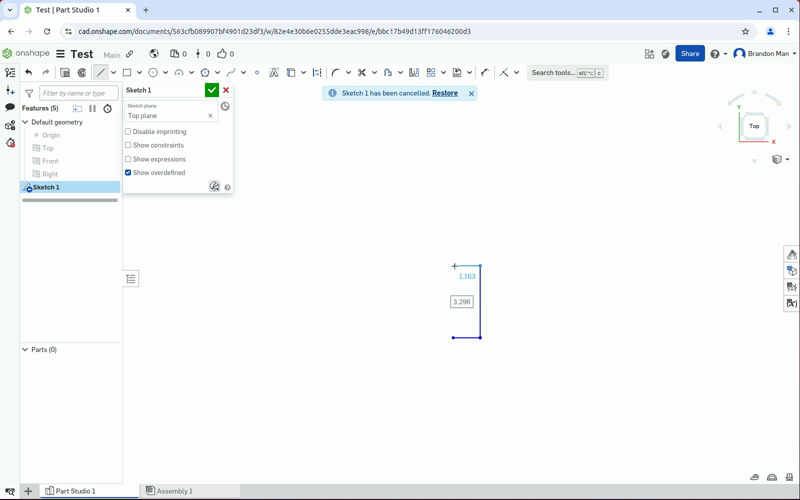
scroll(6)
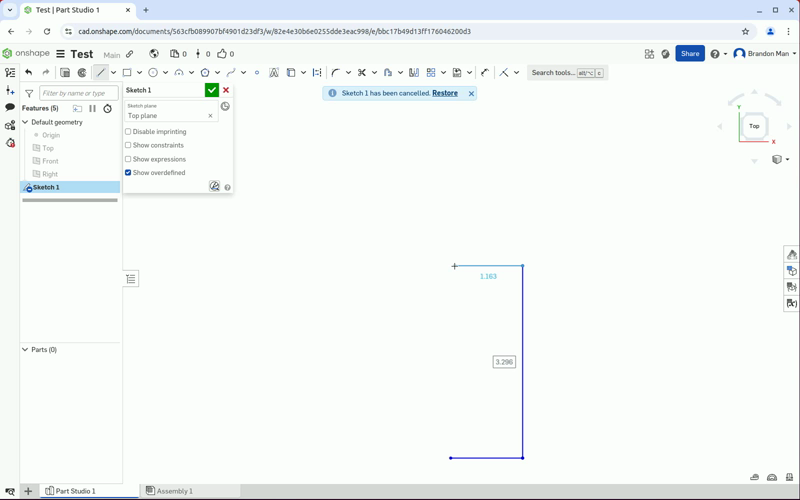
click(454, 265)
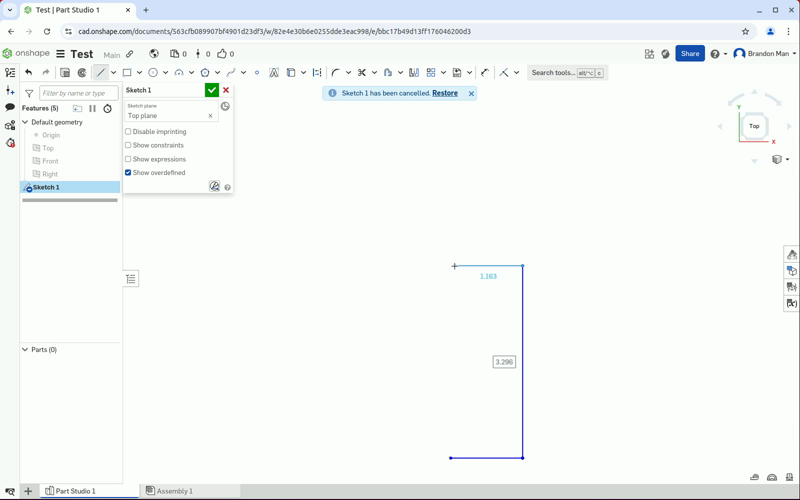
scroll(-6)
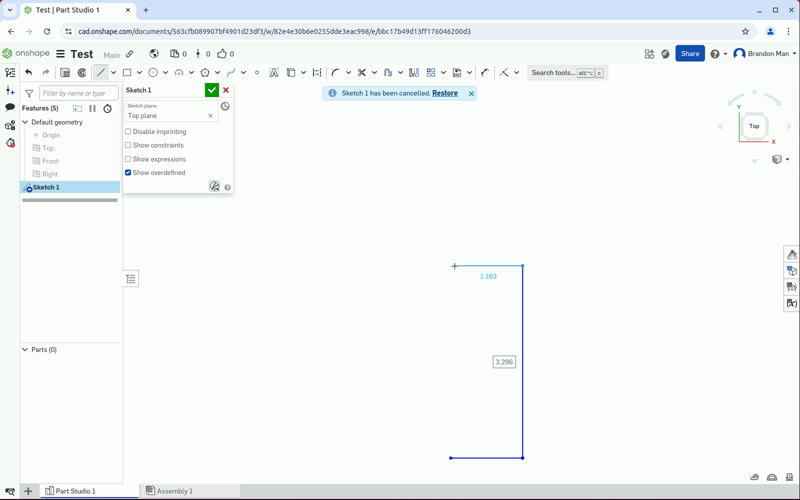
scroll(-6)
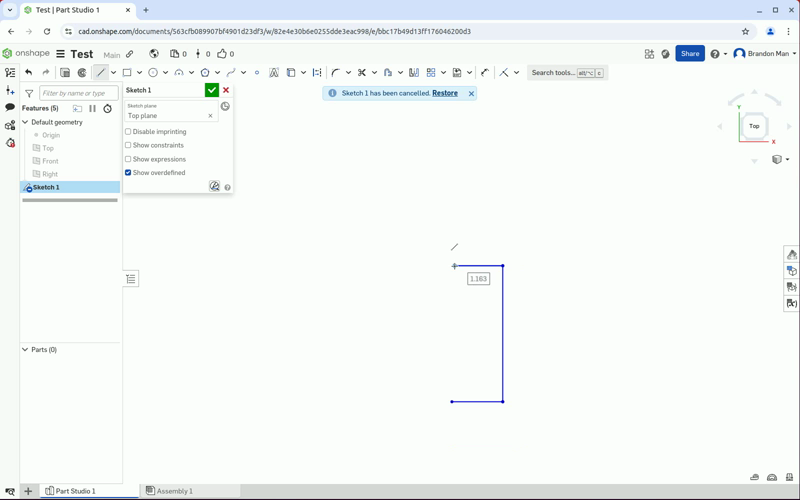
scroll(-6)
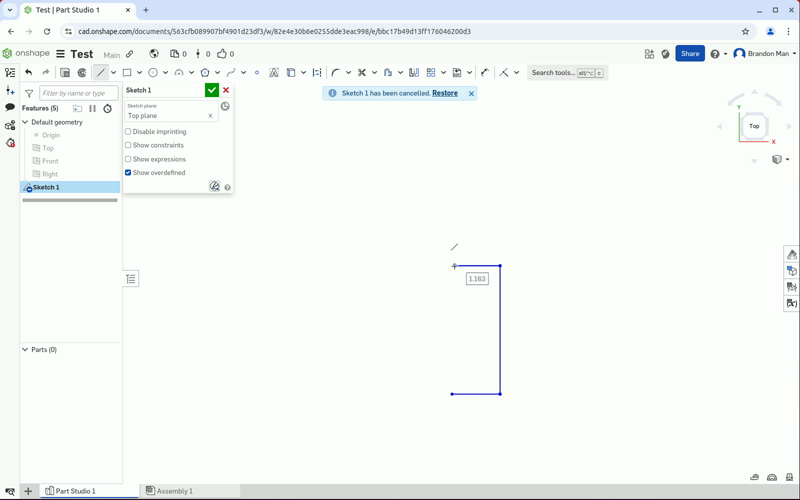
scroll(-6)
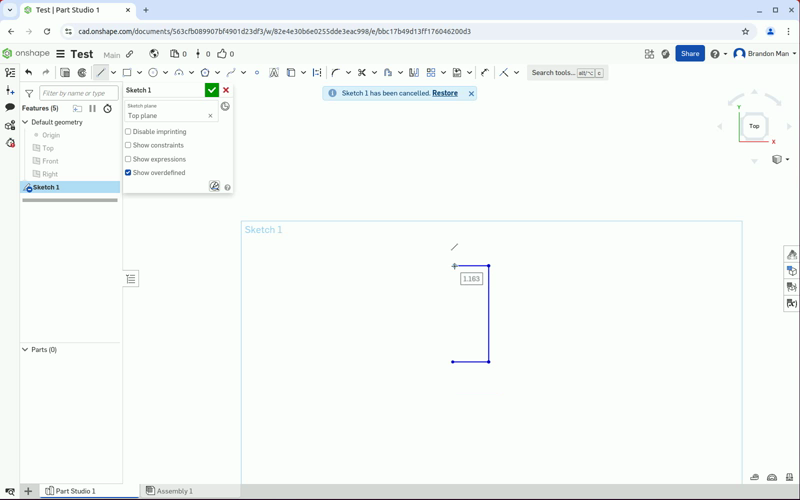
scroll(-6)
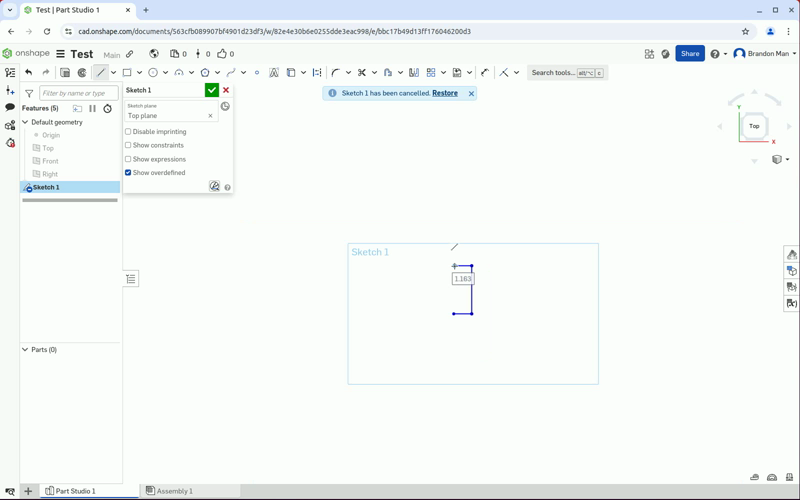
scroll(-6)
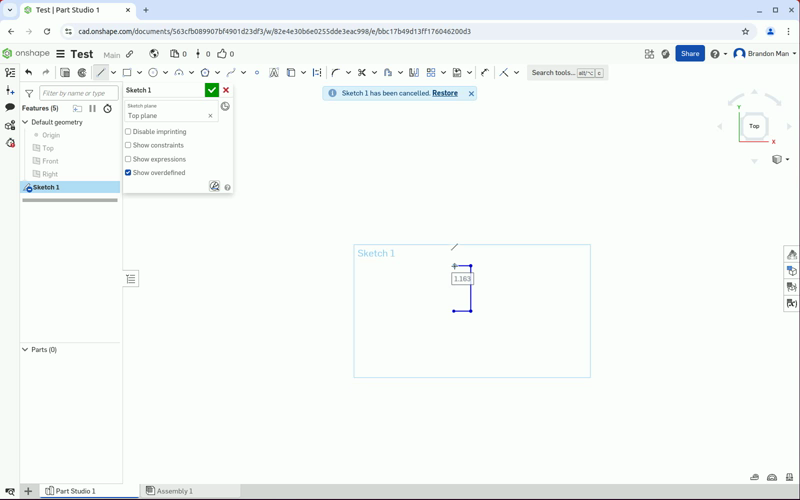
scroll(-6)
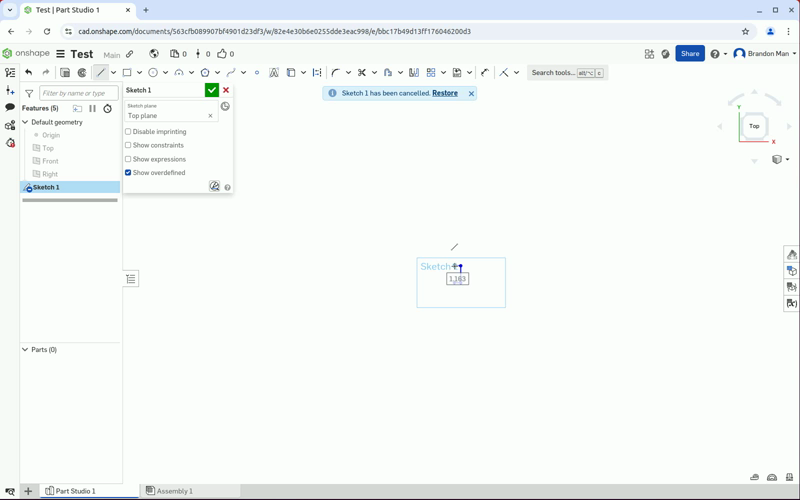
key_up(shift)
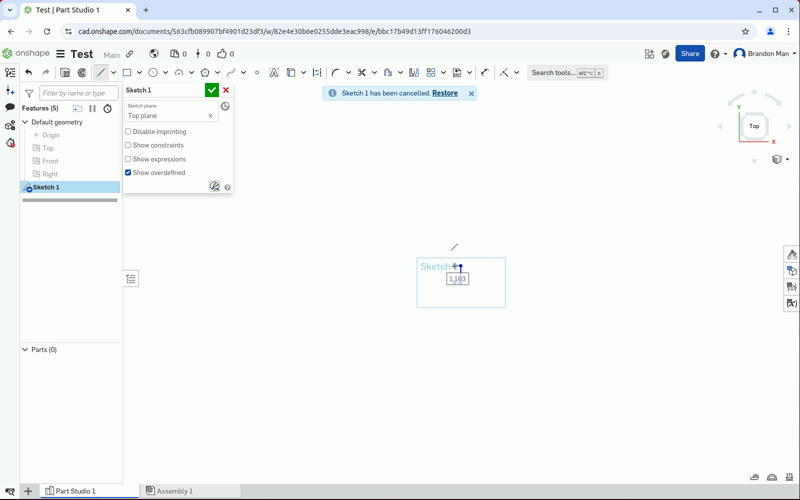
mouse_move(484, 265)
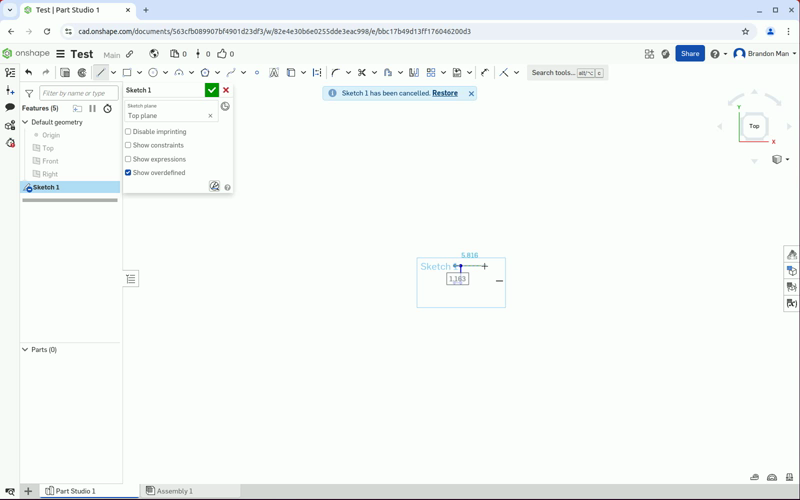
key_down(shift)
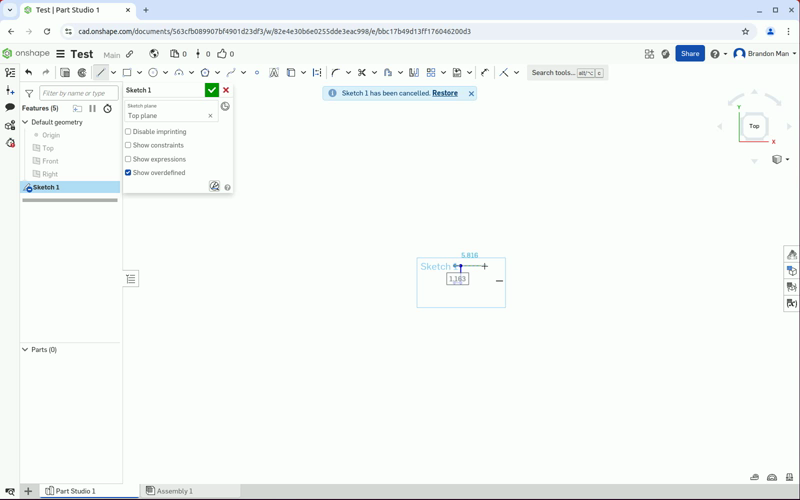
mouse_move(454, 282)
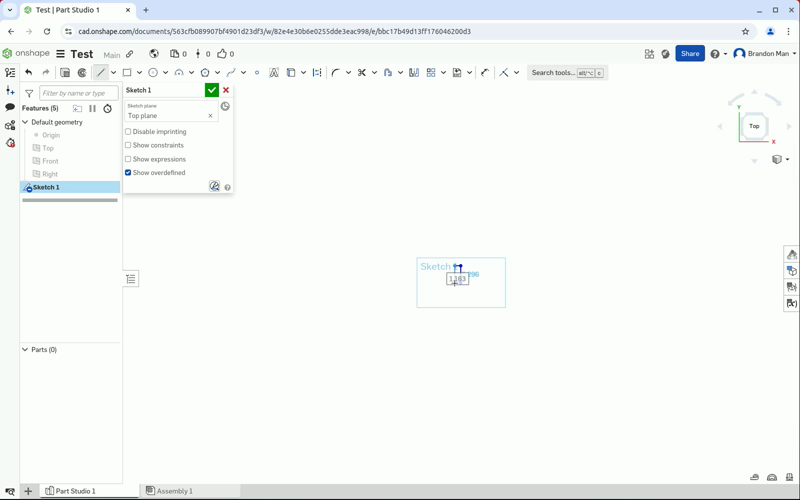
key_up(shift)
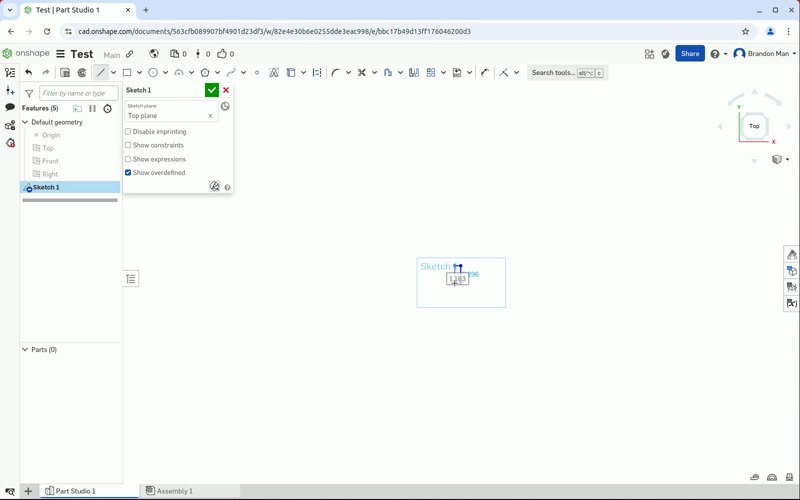
click(454, 282)
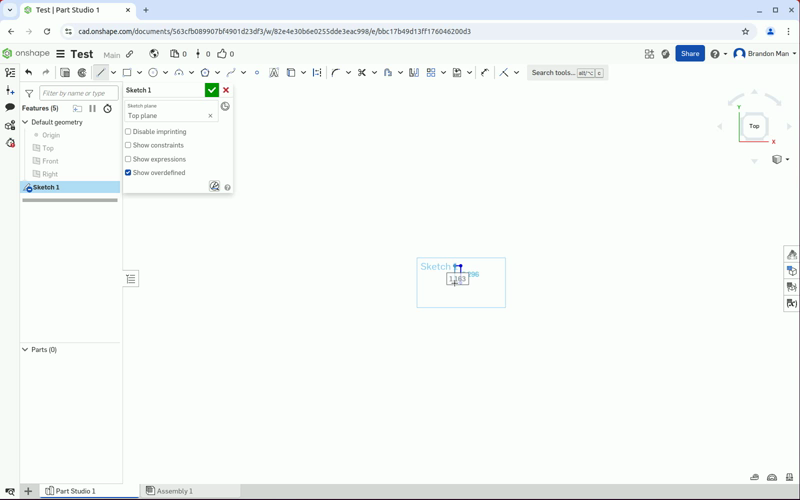
key(esc)
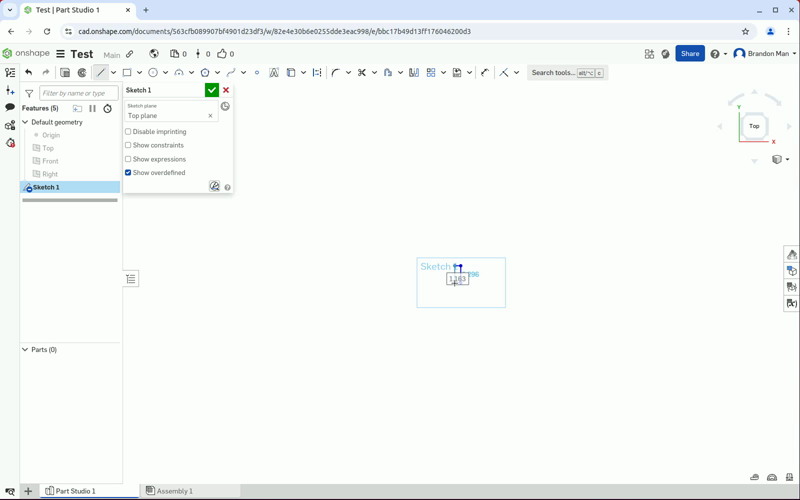
mouse_move(457, 273)
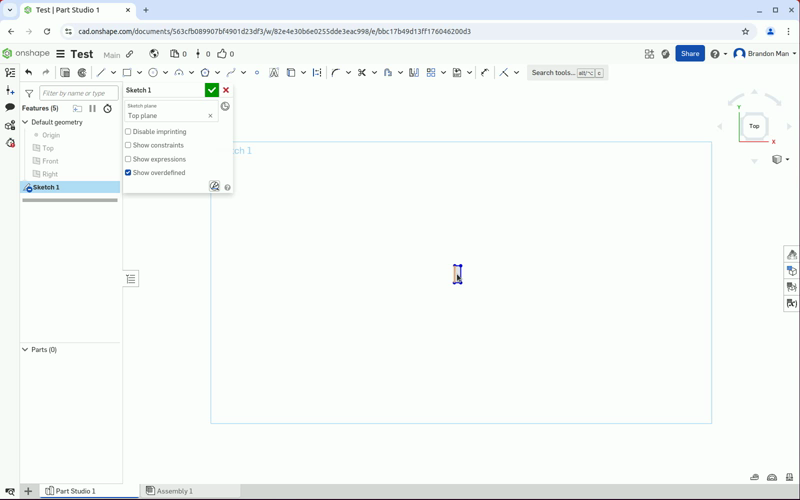
scroll(6)
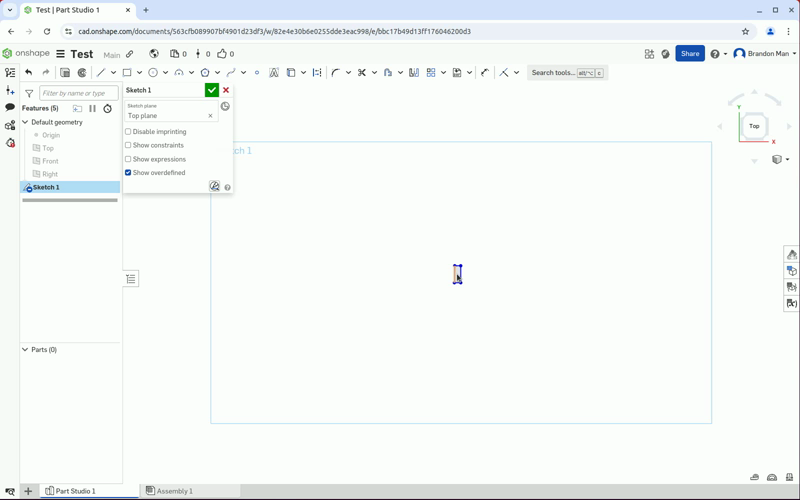
scroll(6)
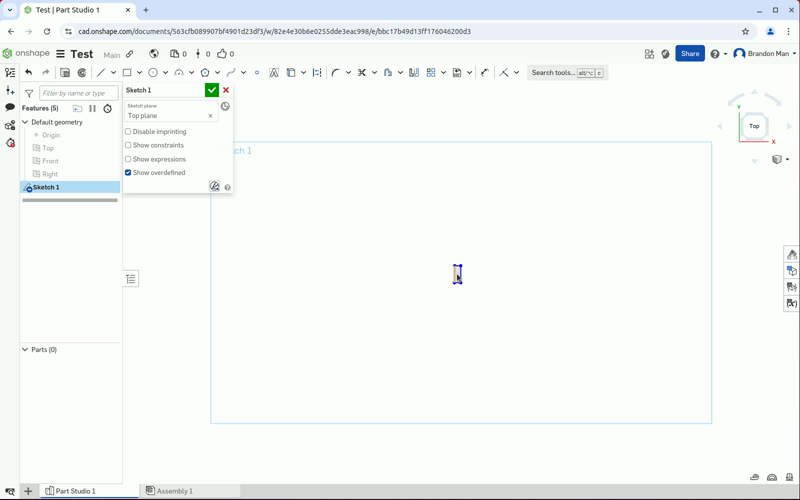
scroll(6)
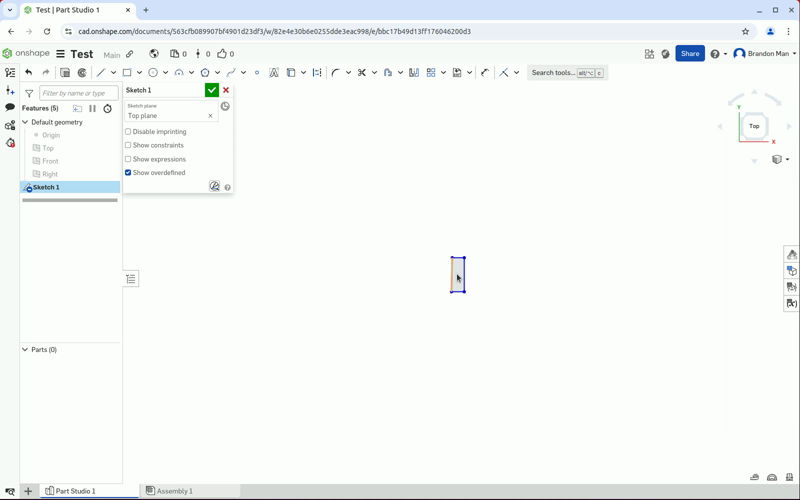
scroll(6)
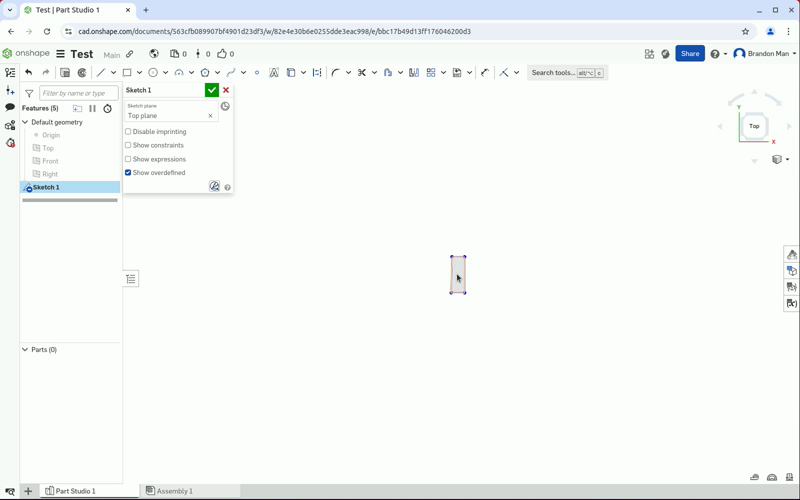
scroll(6)
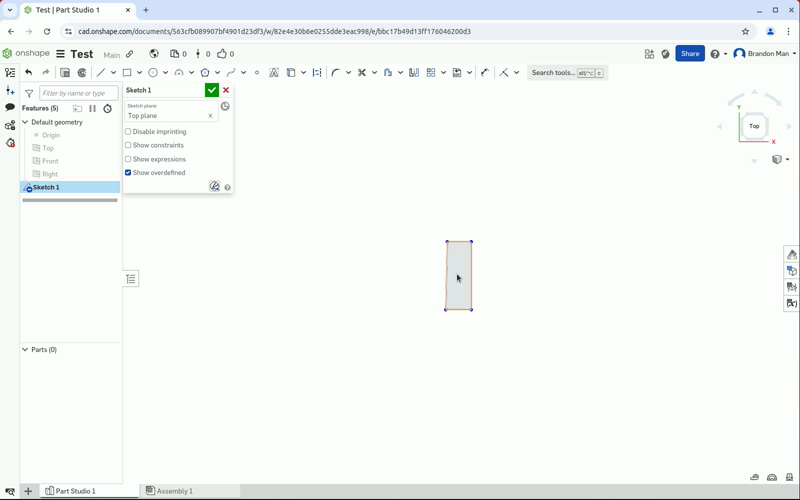
scroll(6)
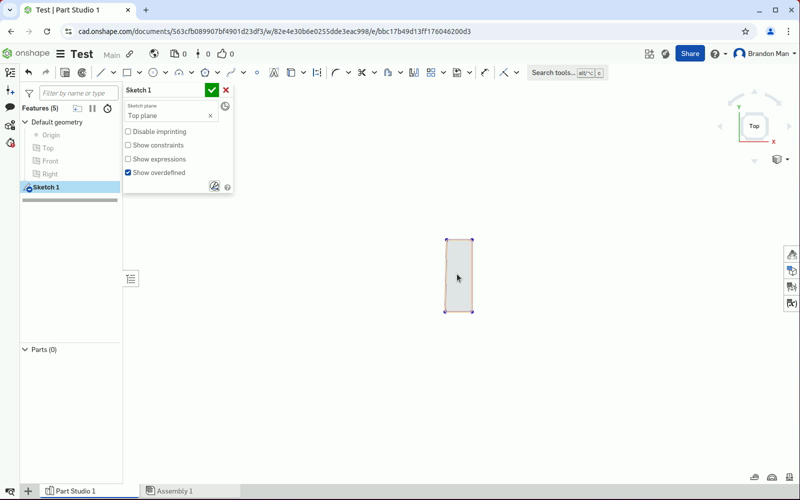
scroll(6)
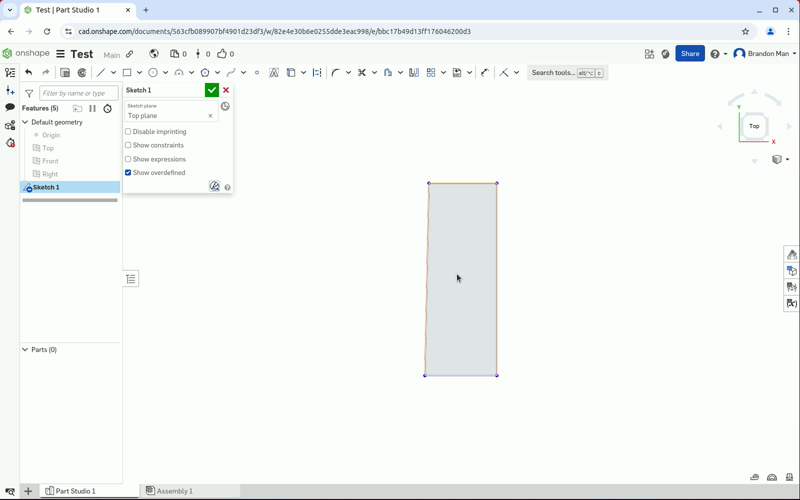
click(457, 273)
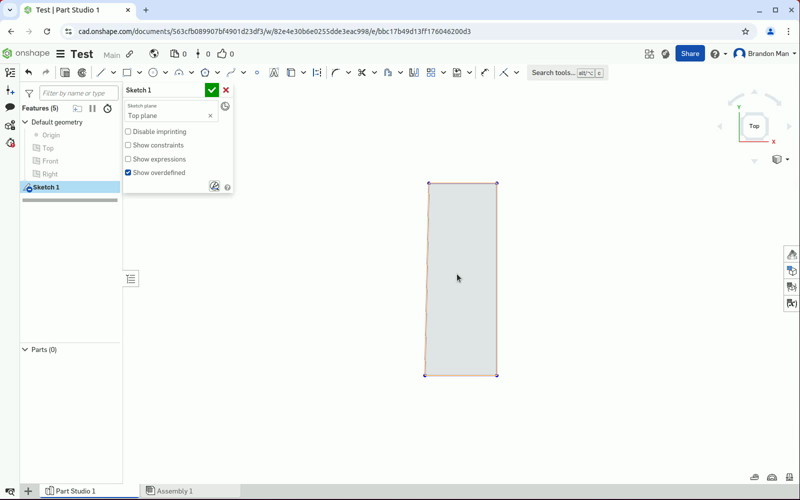
scroll(-6)
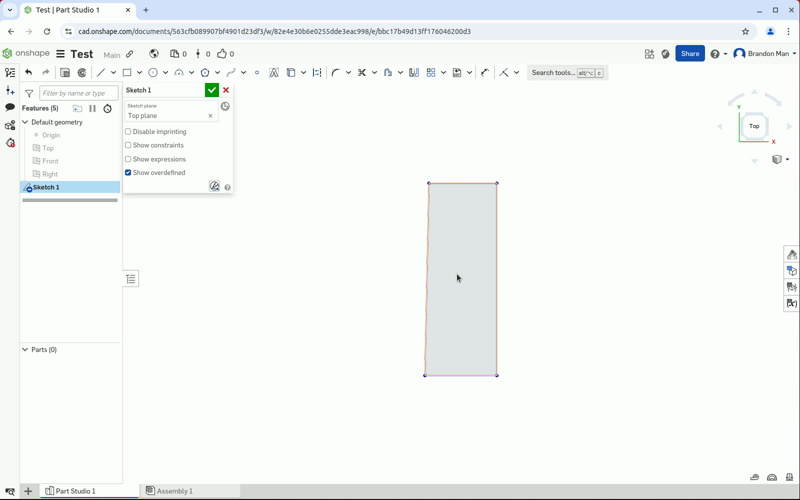
scroll(-6)
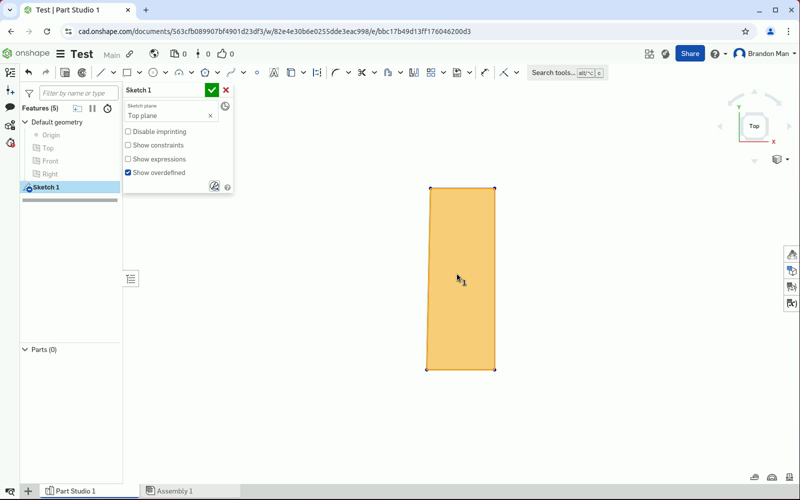
scroll(-6)
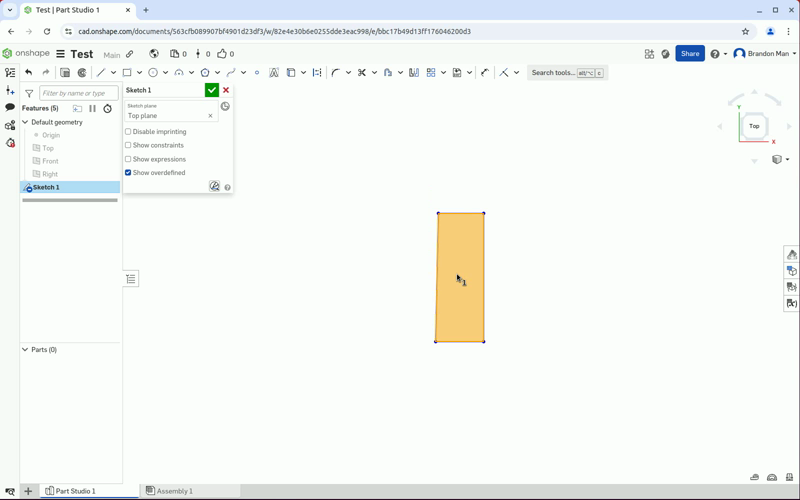
scroll(-6)
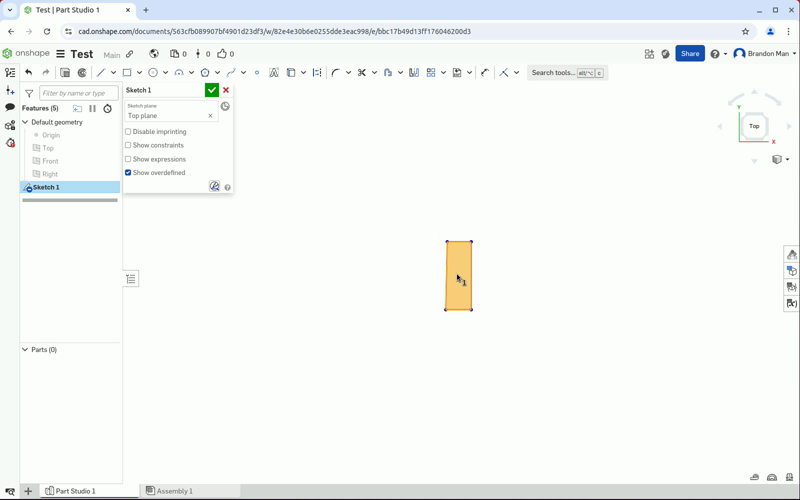
scroll(-6)
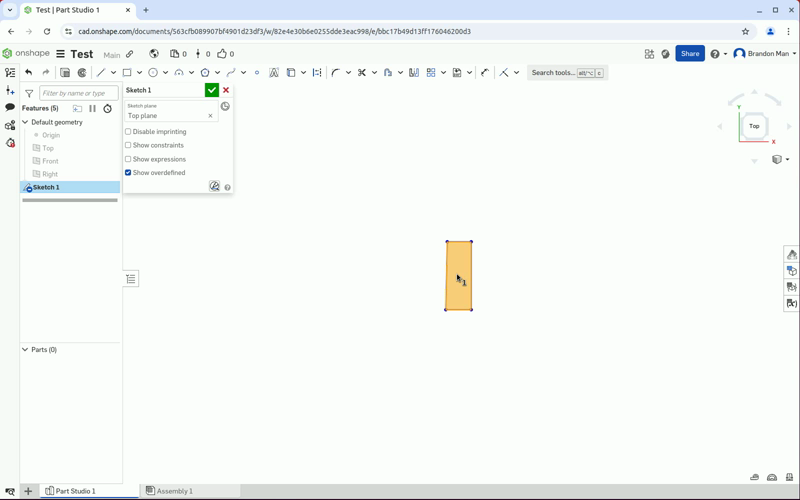
scroll(-6)
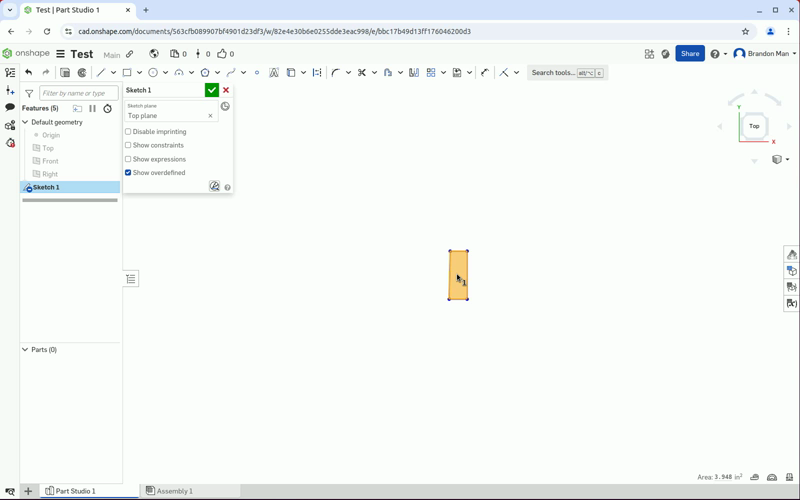
scroll(-6)
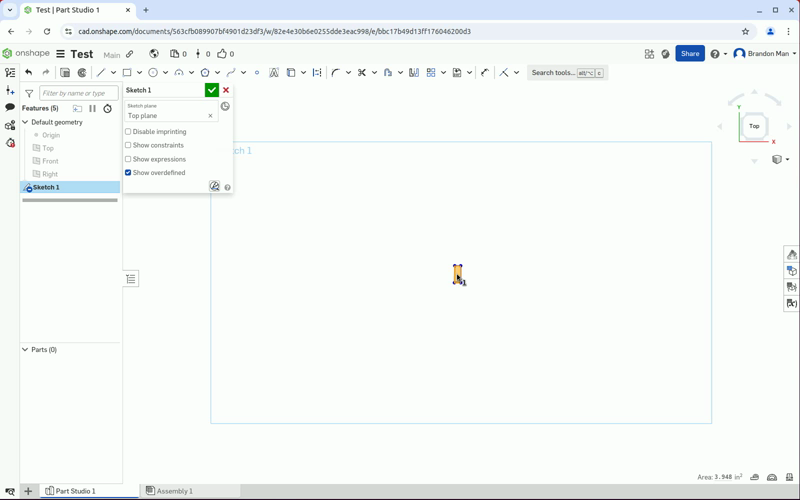
mouse_move(73, 352)
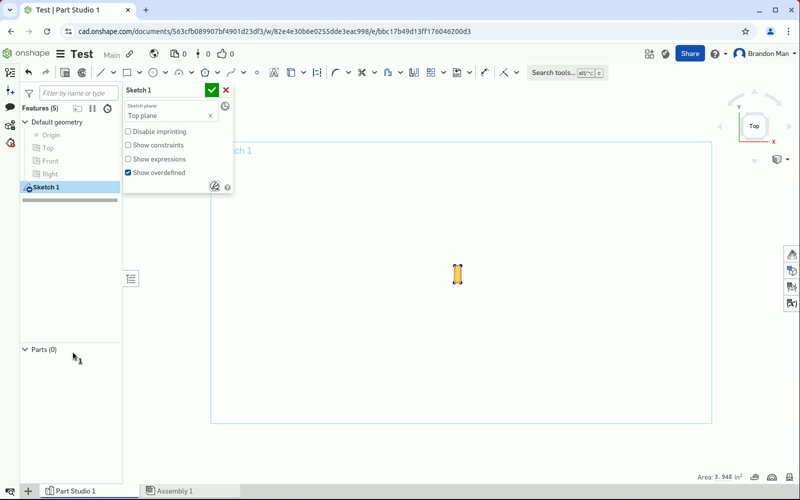
key(shift+y)
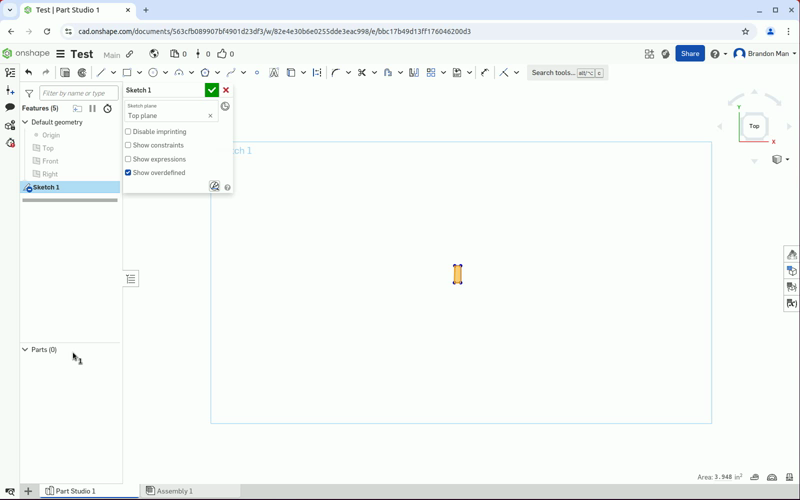
key(shift+e)
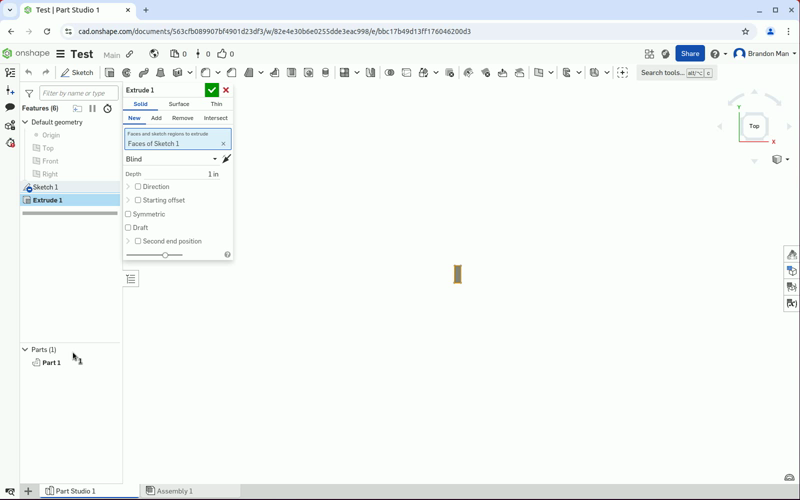
mouse_move(143, 106)
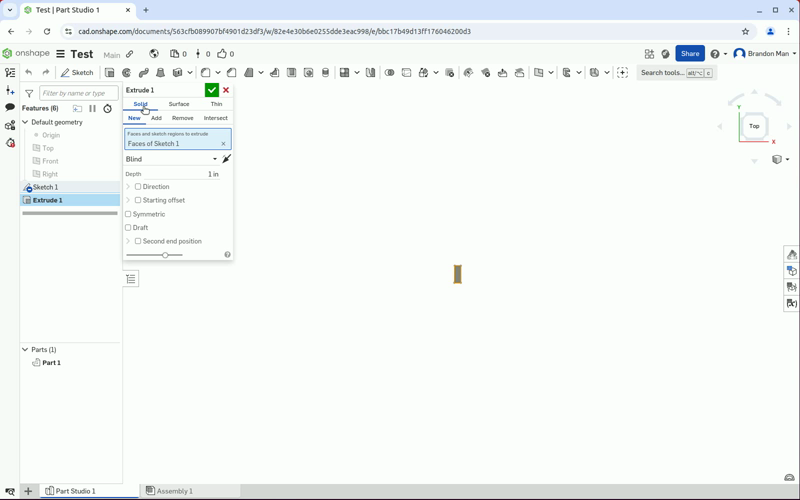
click(143, 106)
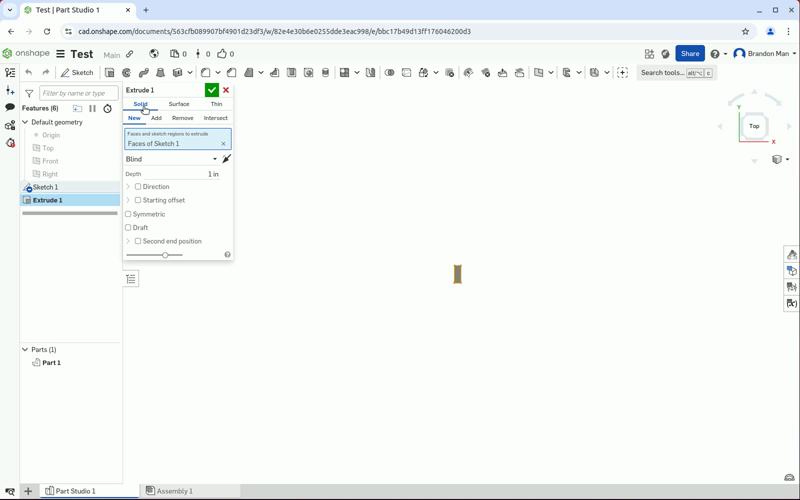
mouse_move(137, 120)
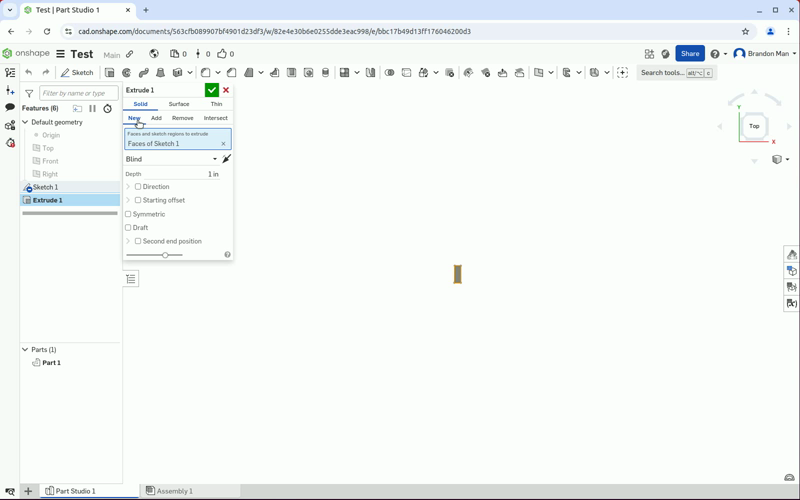
click(137, 120)
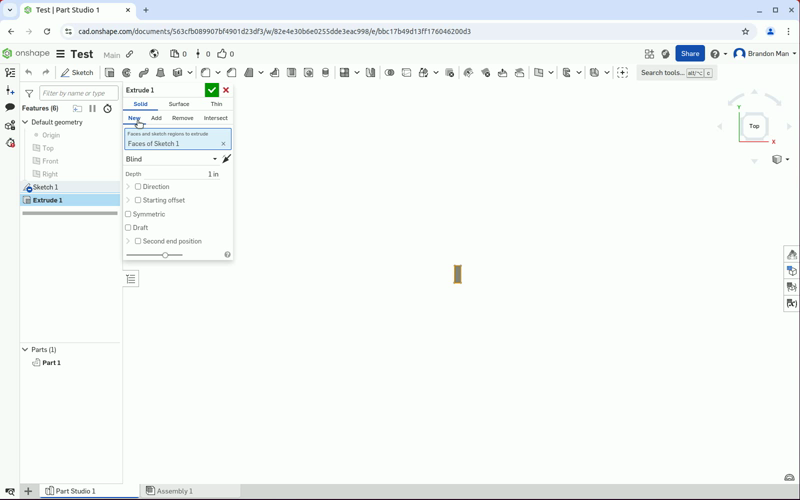
key(tab, 4)
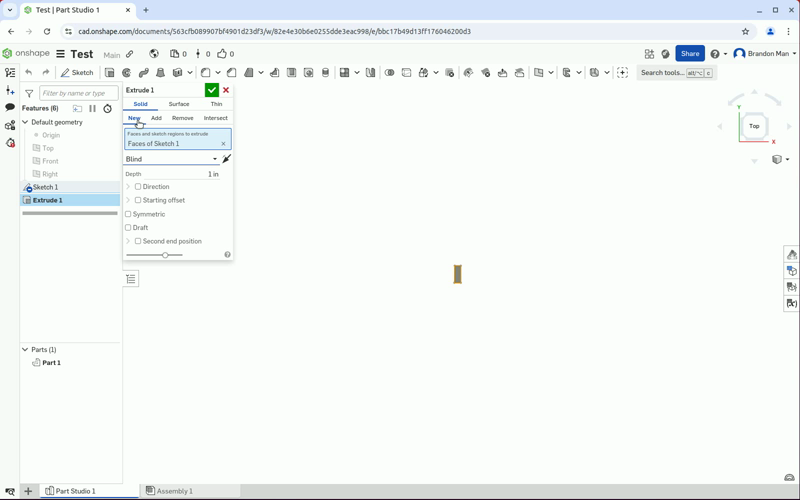
text(23.108)
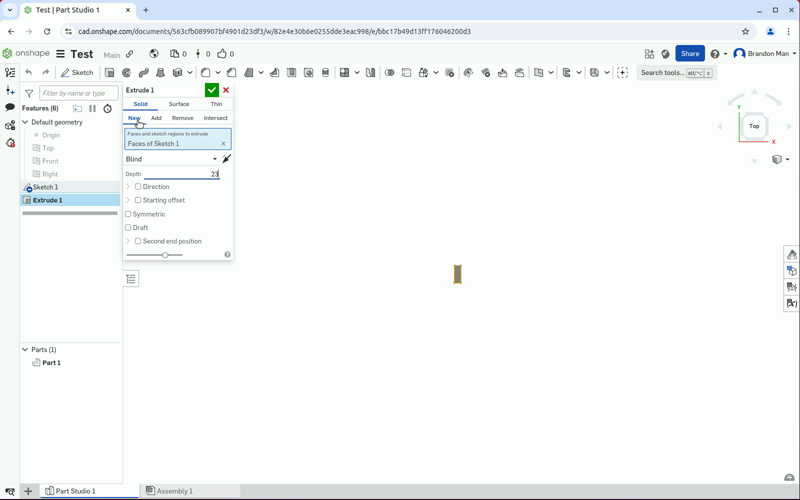
key(enter)
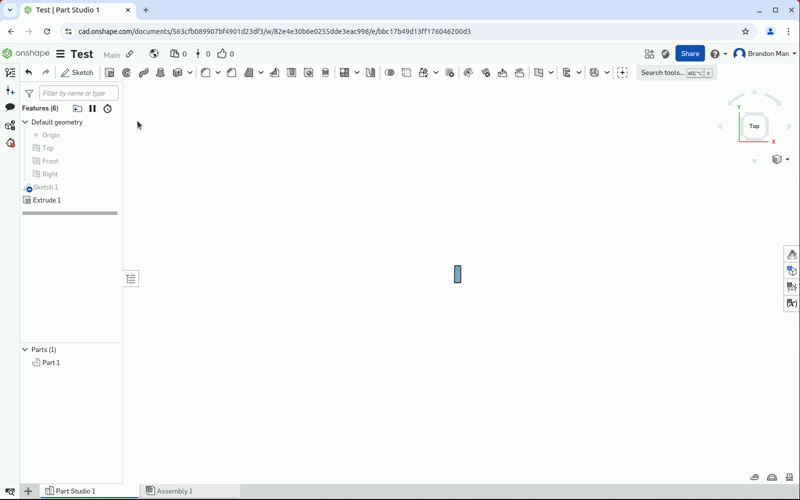
key(shift+h)
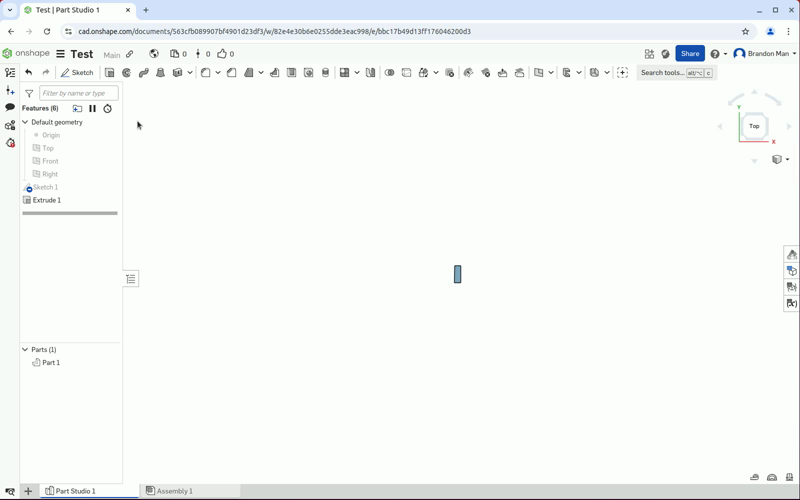
key(shift+h)
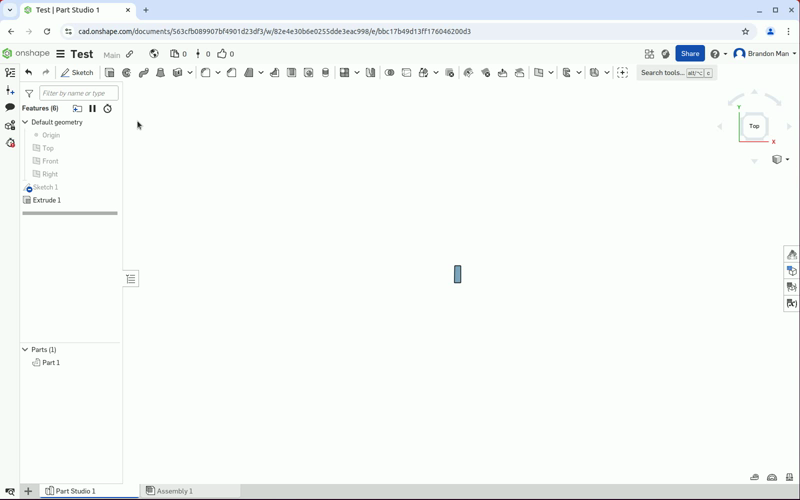
mouse_move(73, 189)
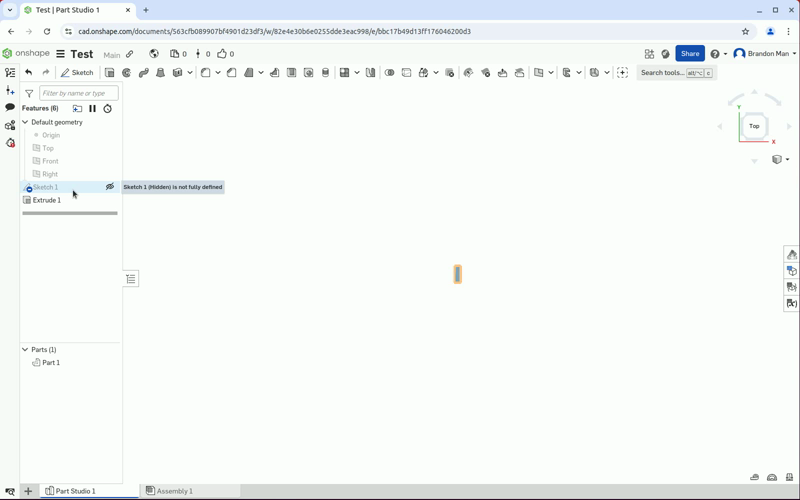
click(73, 189)
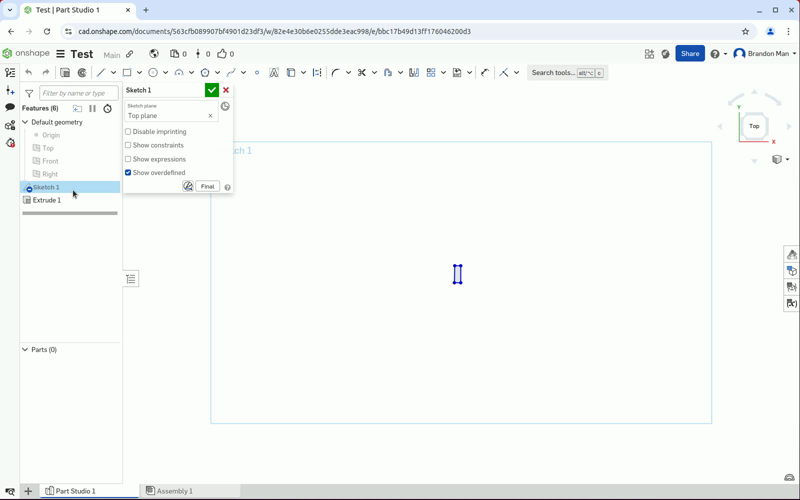
mouse_move(229, 92)
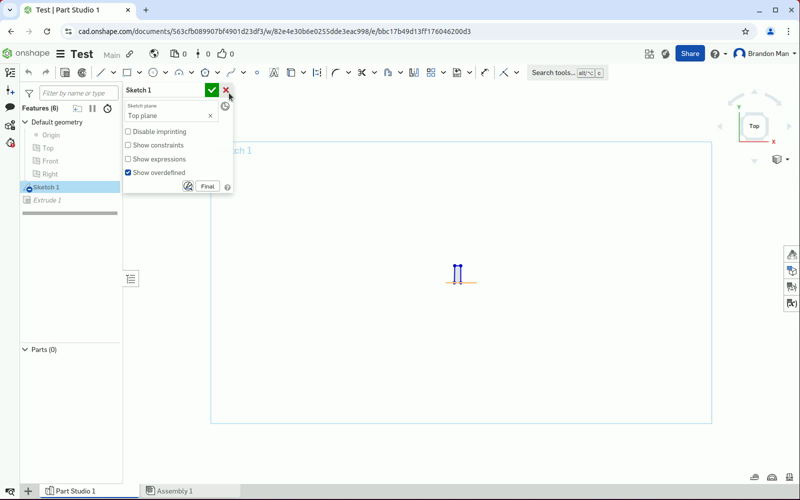
click(229, 92)
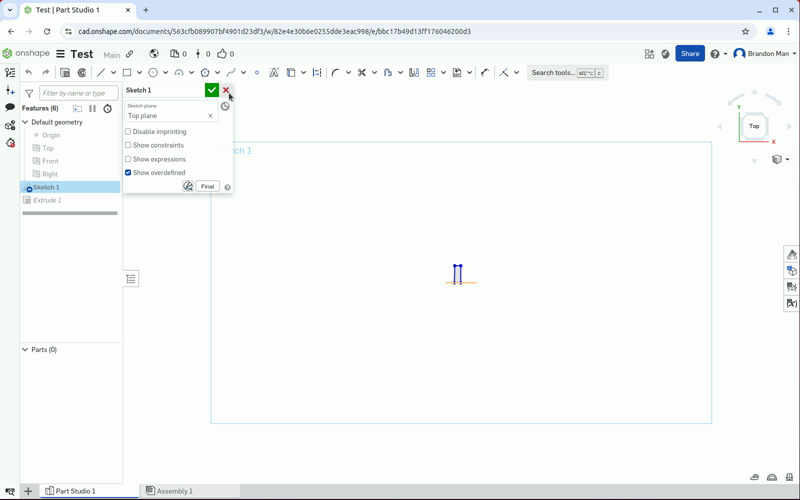
key(shift+s)
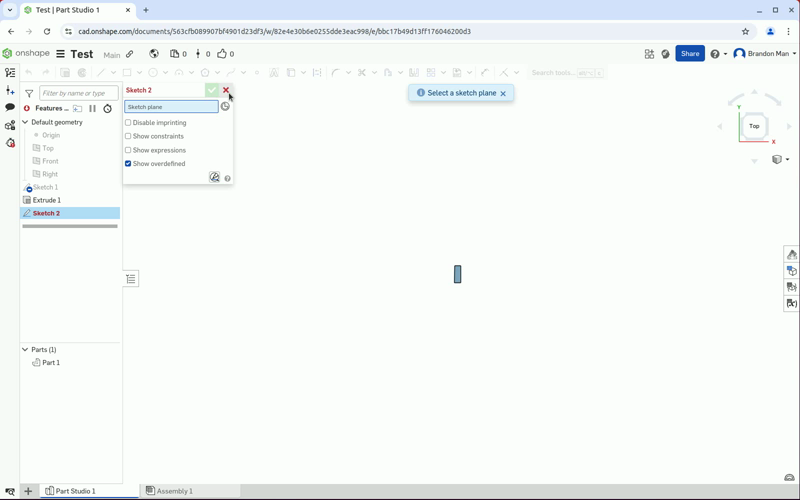
mouse_move(73, 150)
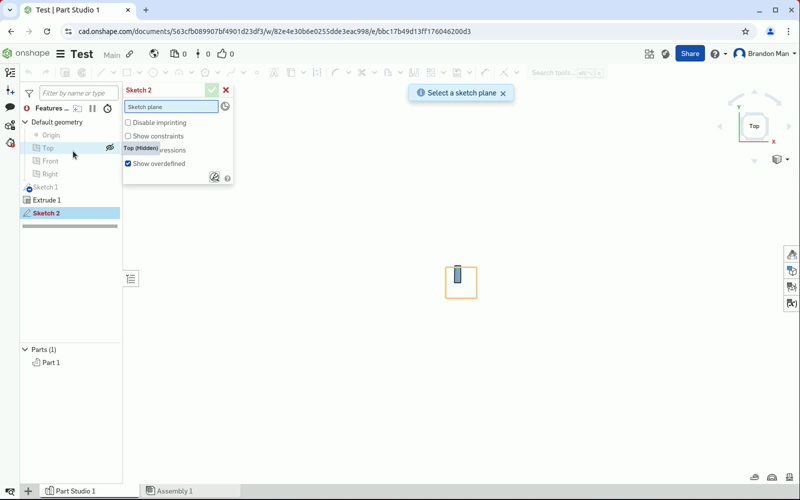
click(73, 150)
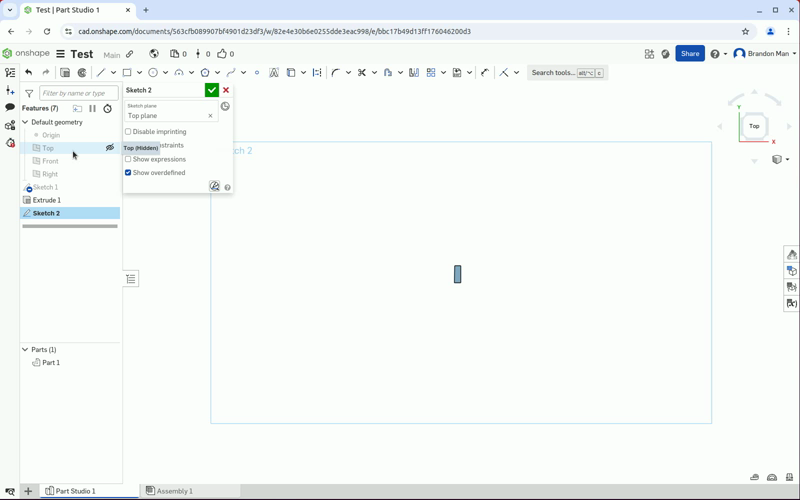
mouse_move(73, 352)
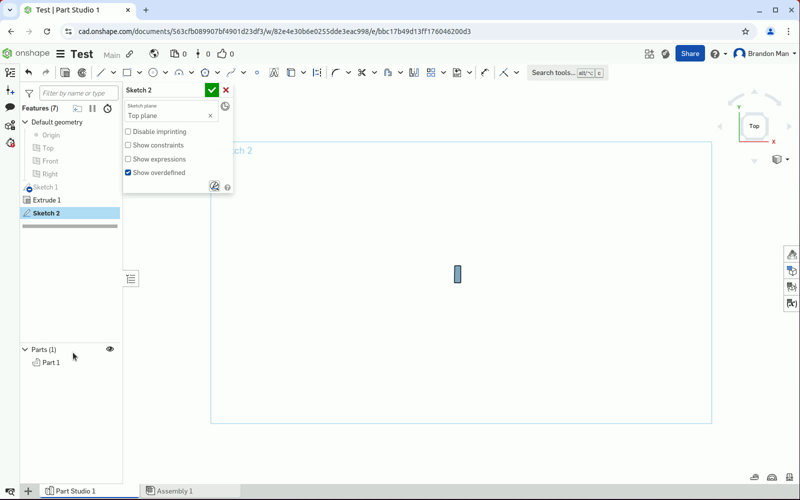
key(y)
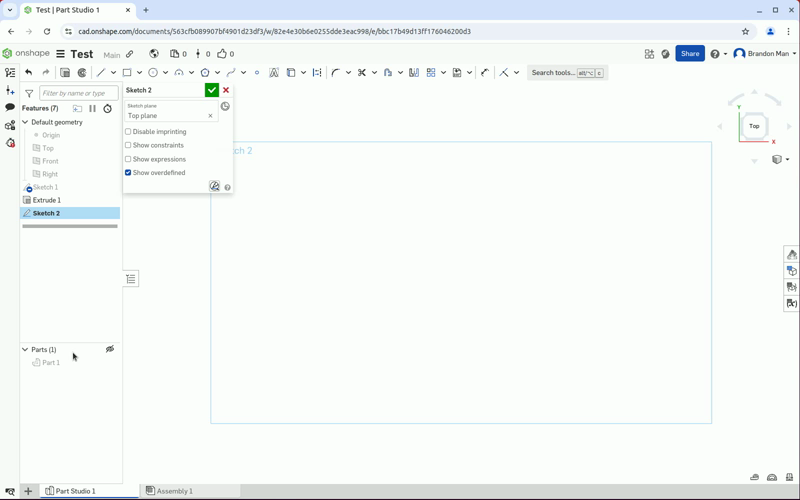
key(l)
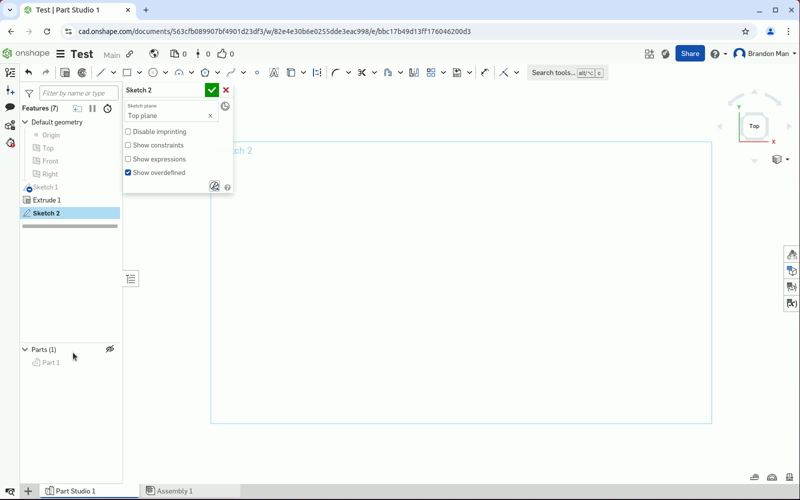
key_down(shift)
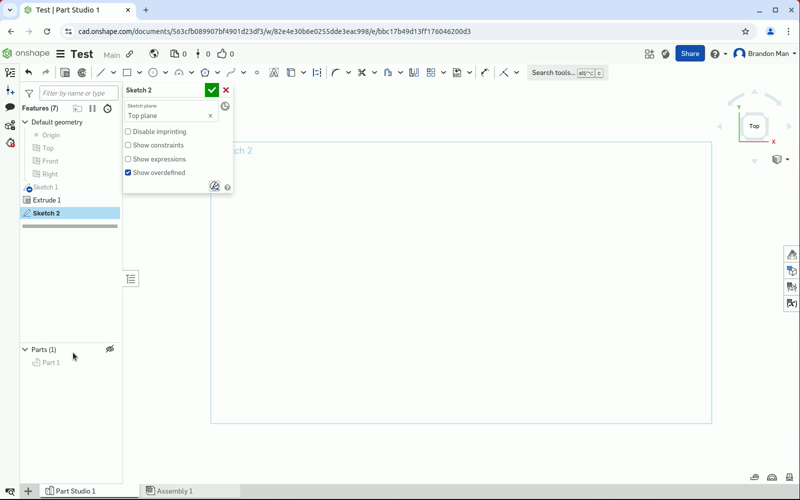
mouse_move(460, 288)
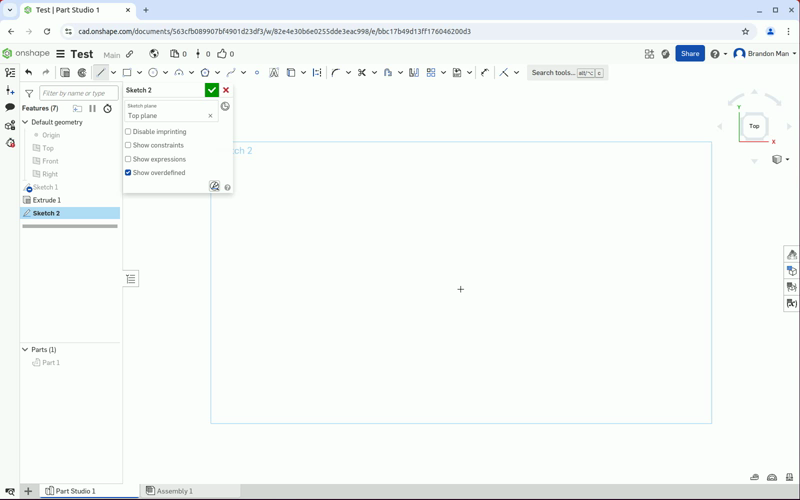
click(460, 288)
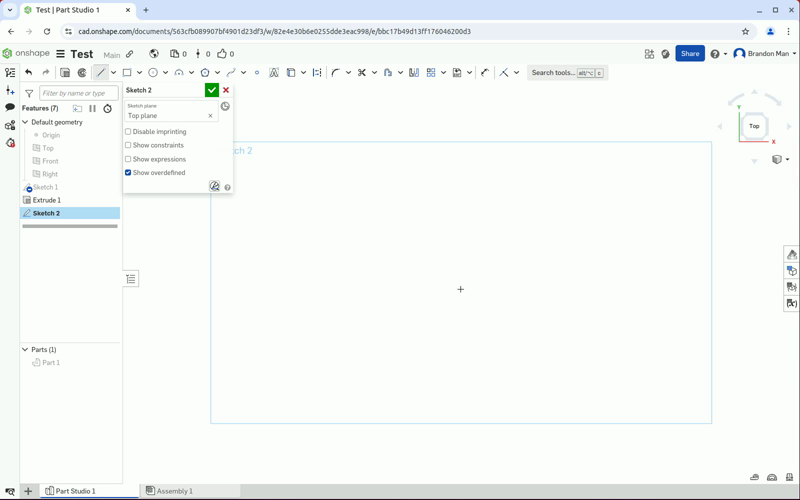
key_up(shift)
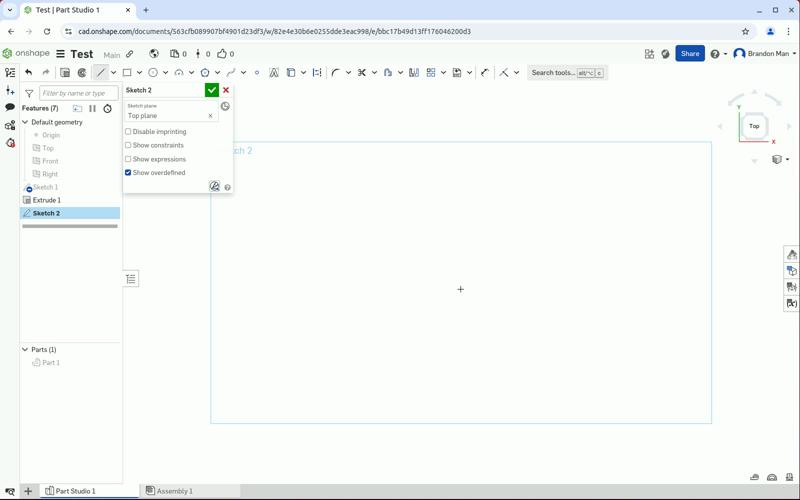
key_down(shift)
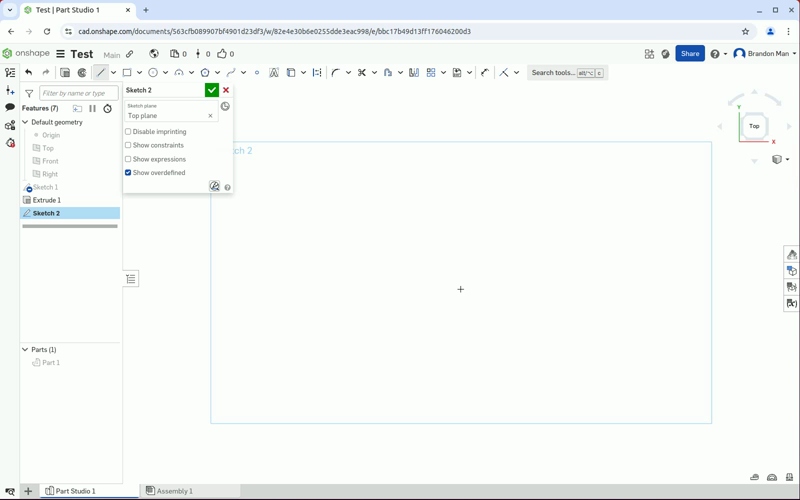
mouse_move(490, 288)
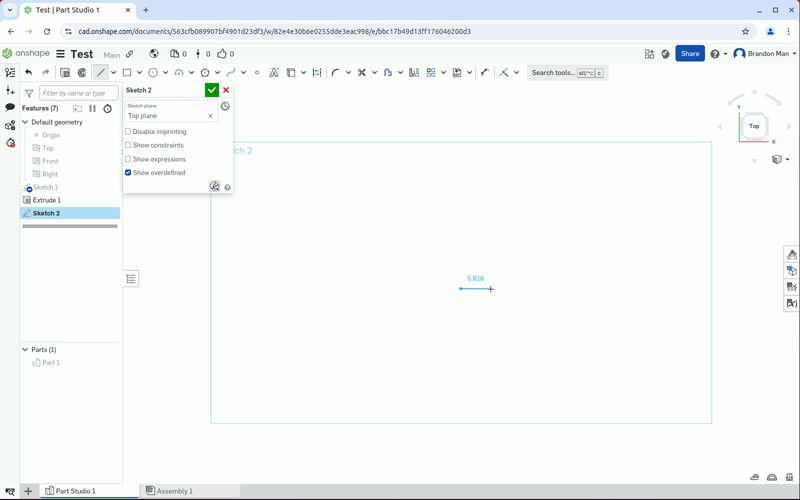
mouse_move(467, 288)
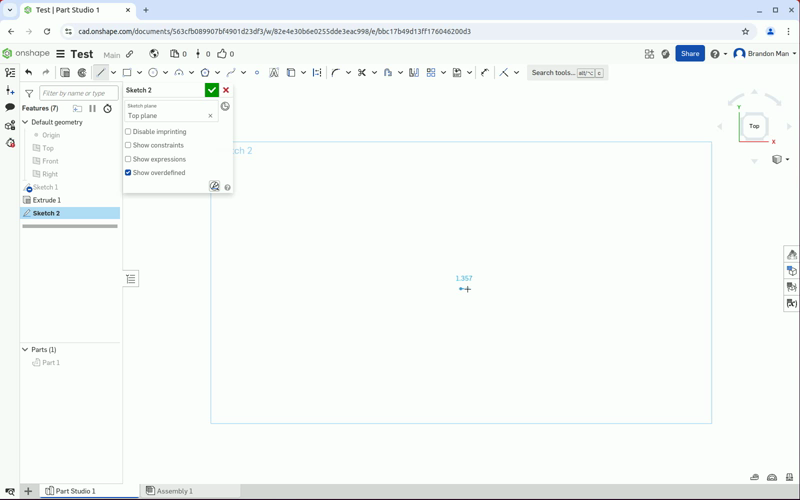
scroll(6)
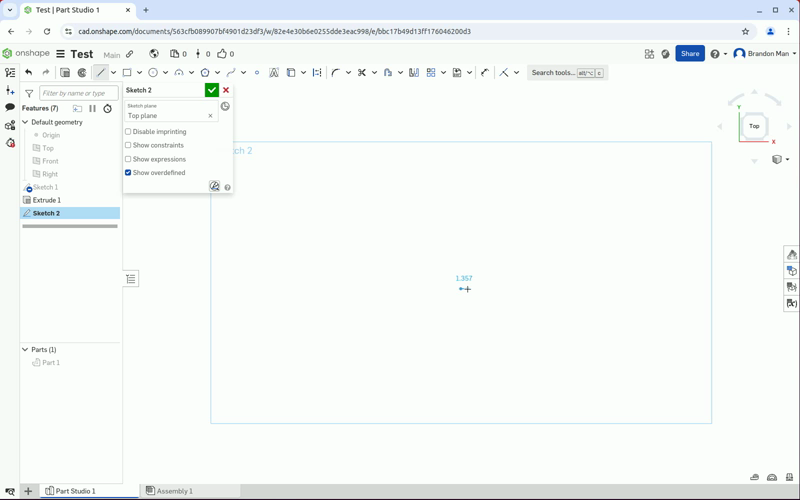
scroll(6)
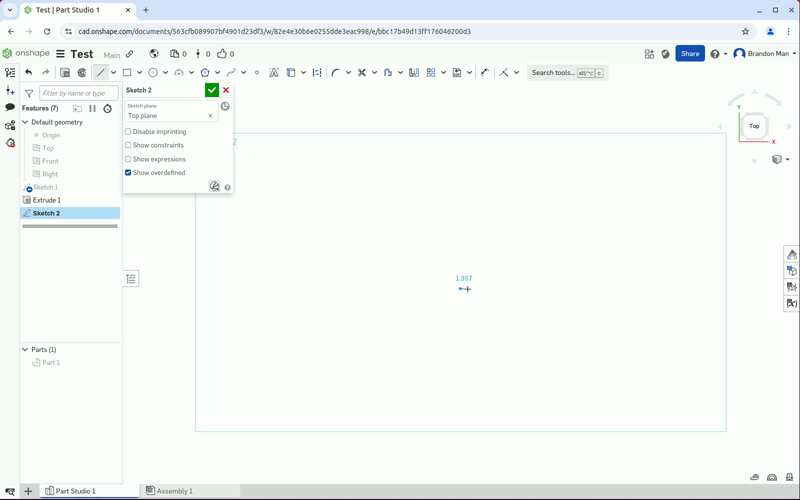
scroll(6)
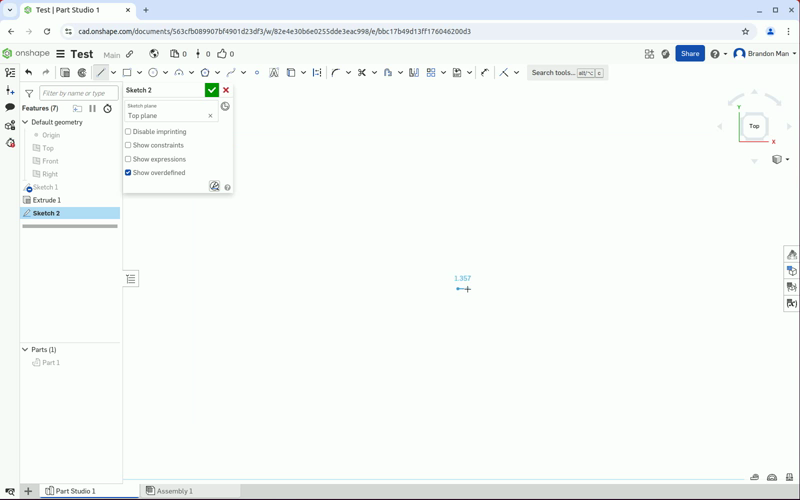
scroll(6)
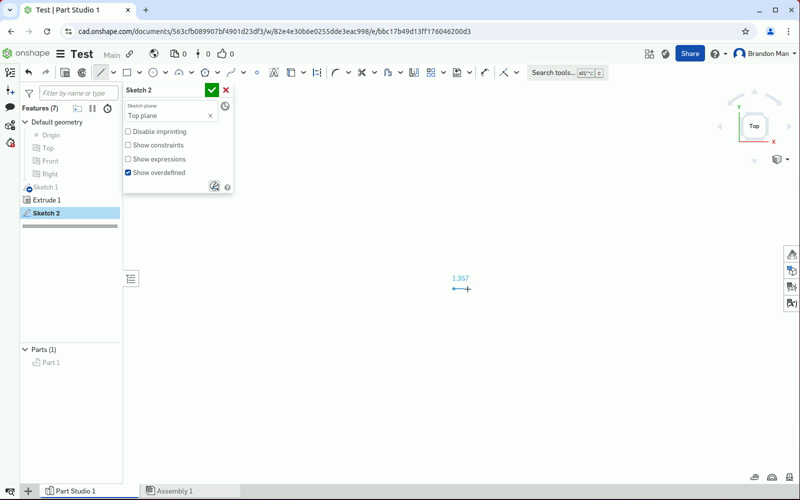
scroll(6)
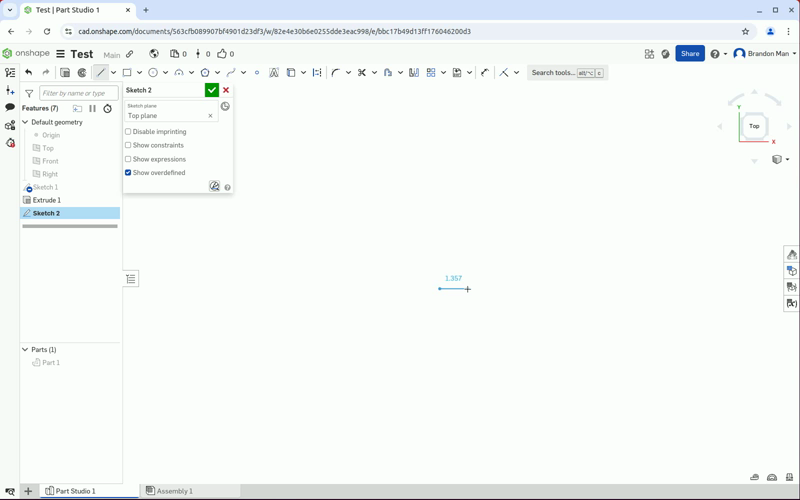
scroll(6)
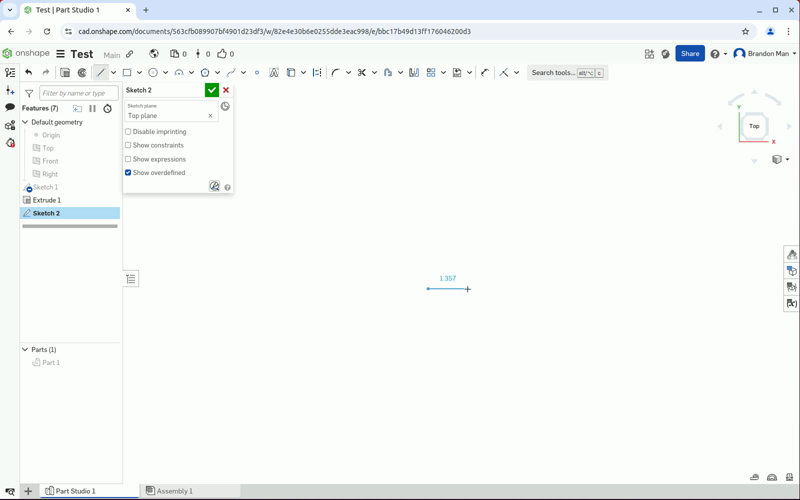
scroll(6)
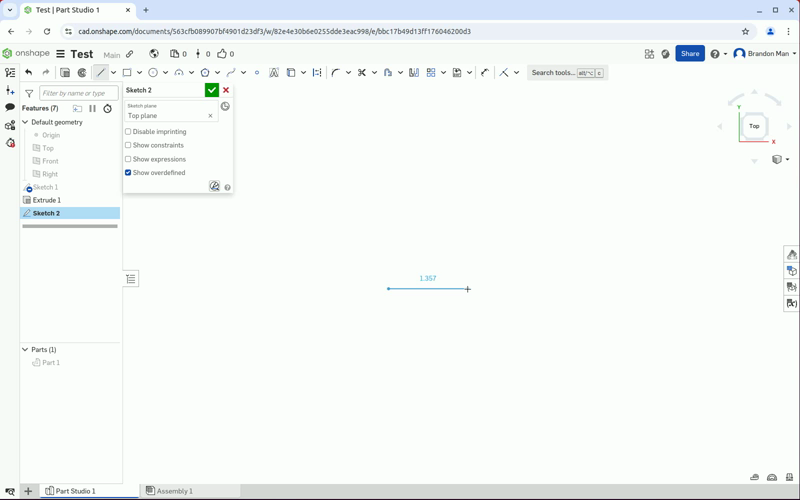
click(467, 288)
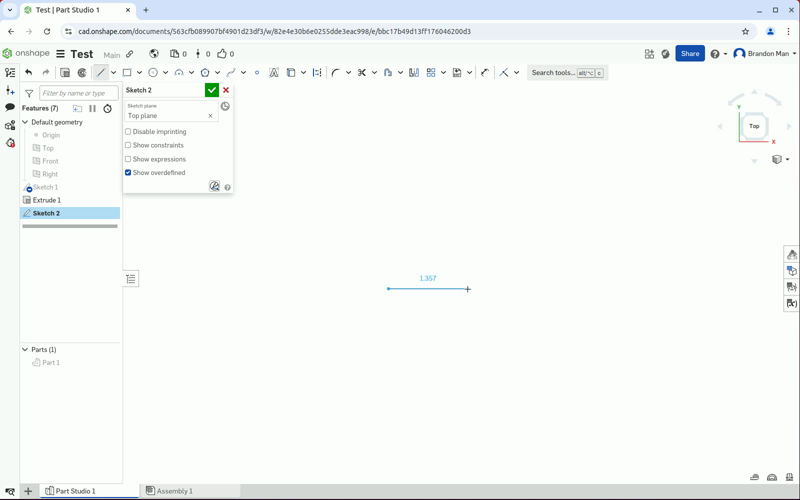
scroll(-6)
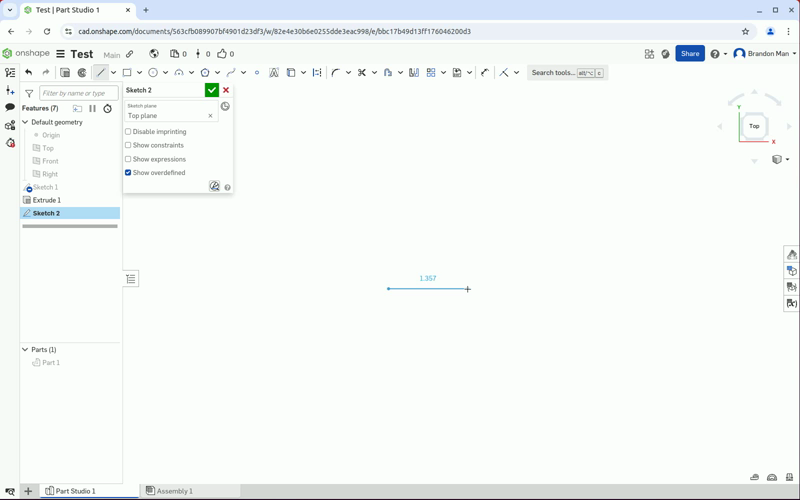
scroll(-6)
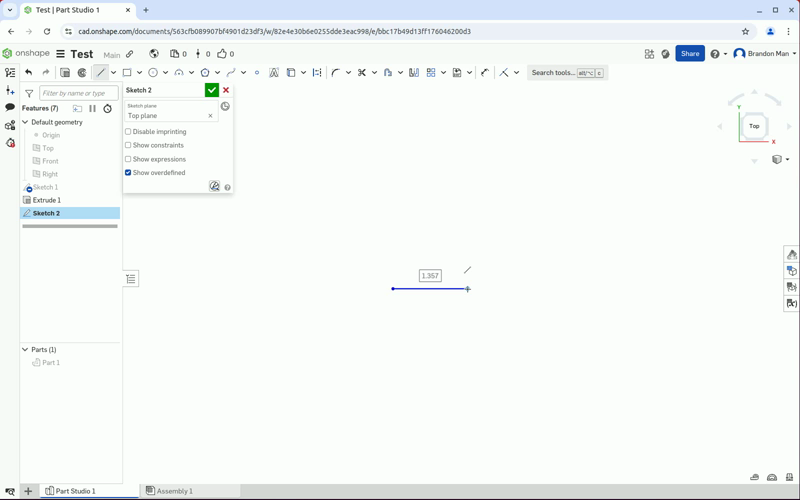
scroll(-6)
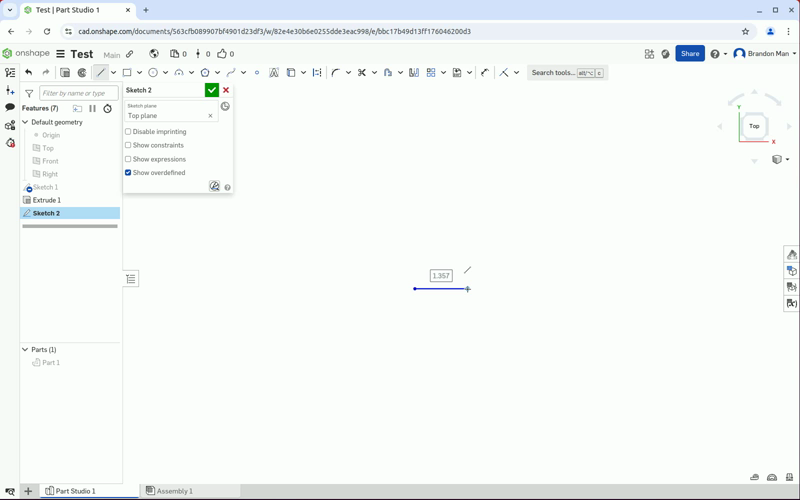
scroll(-6)
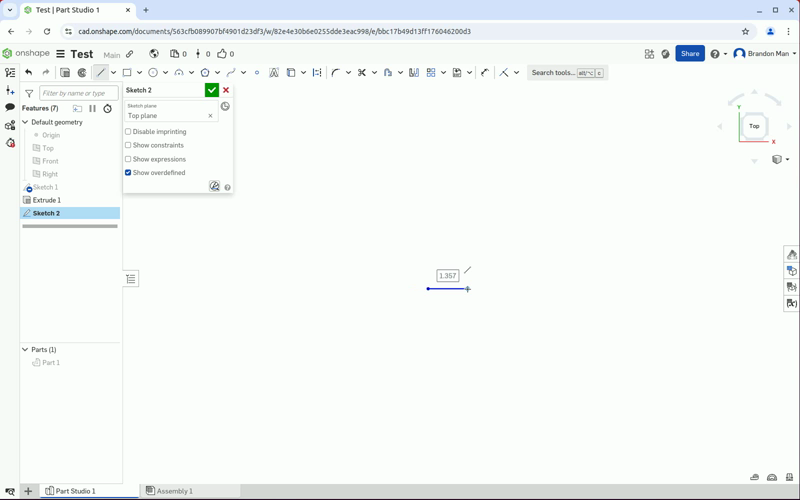
scroll(-6)
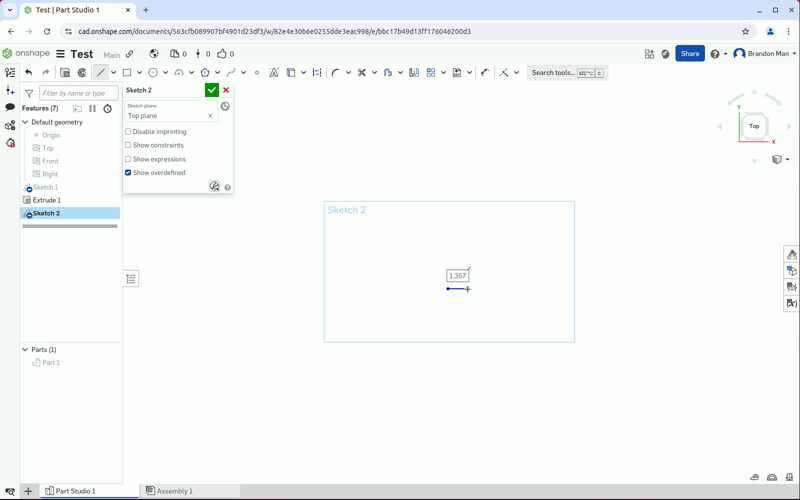
scroll(-6)
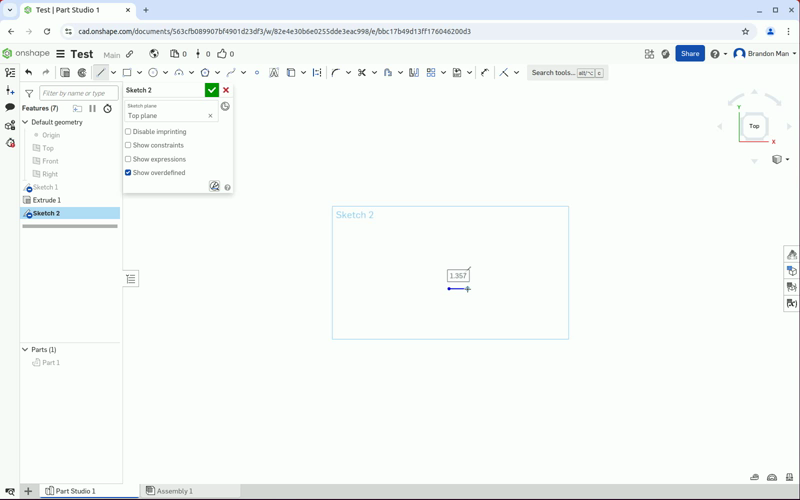
scroll(-6)
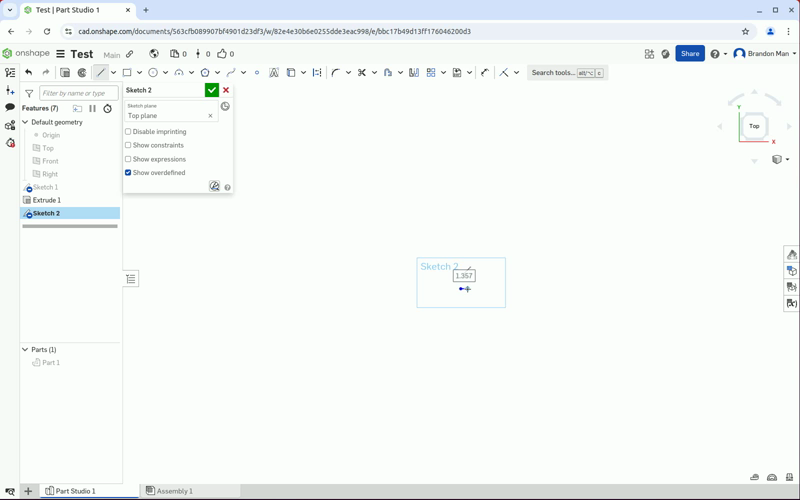
key_up(shift)
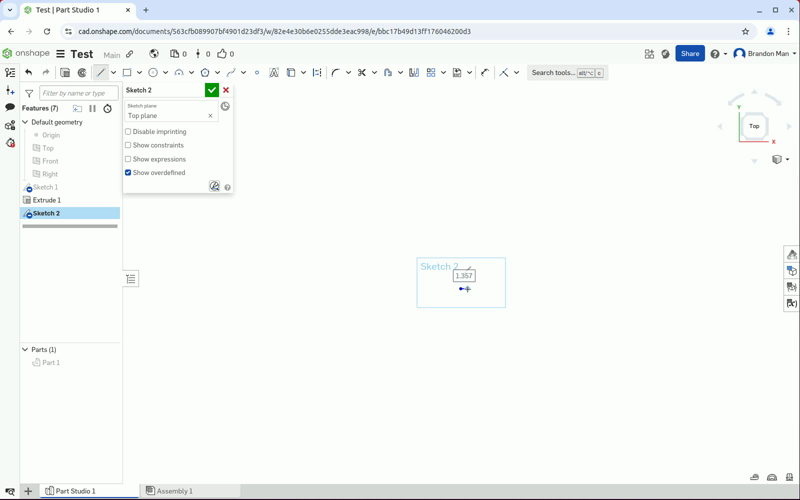
key_down(shift)
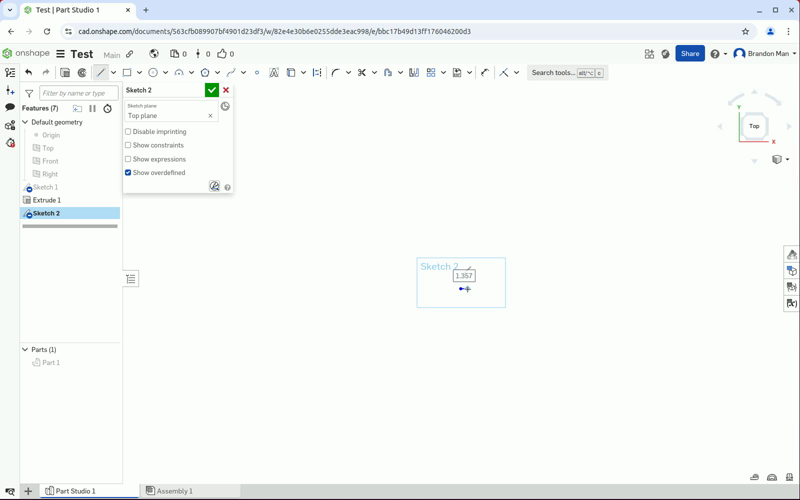
mouse_move(497, 288)
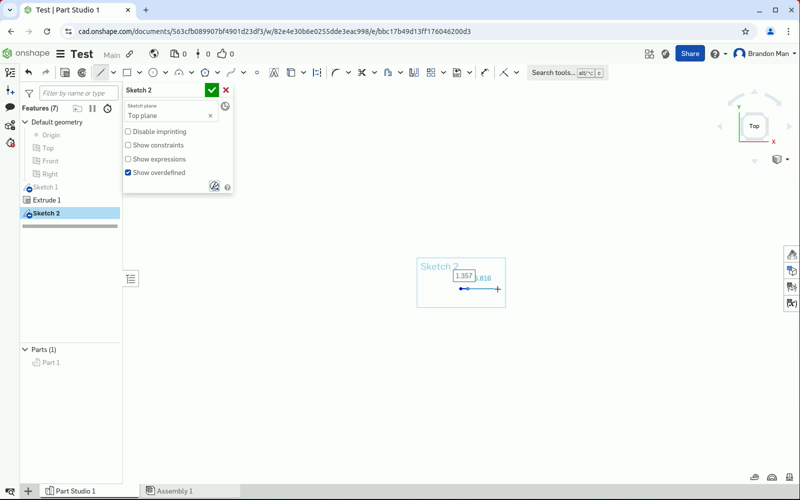
mouse_move(467, 281)
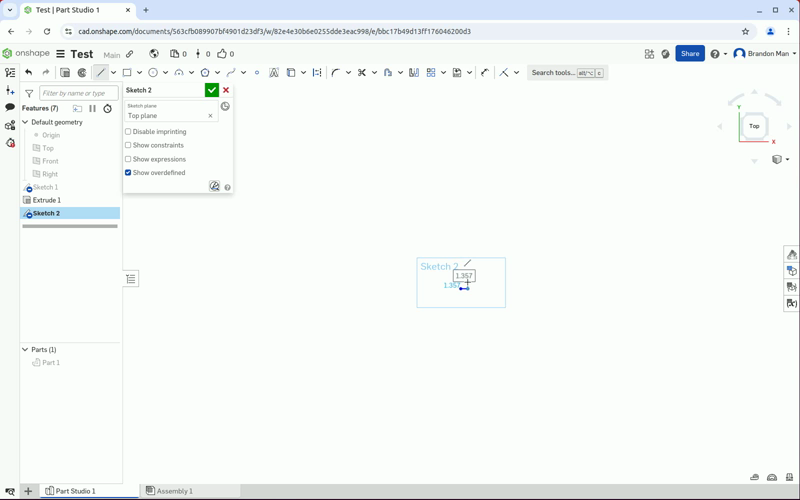
scroll(6)
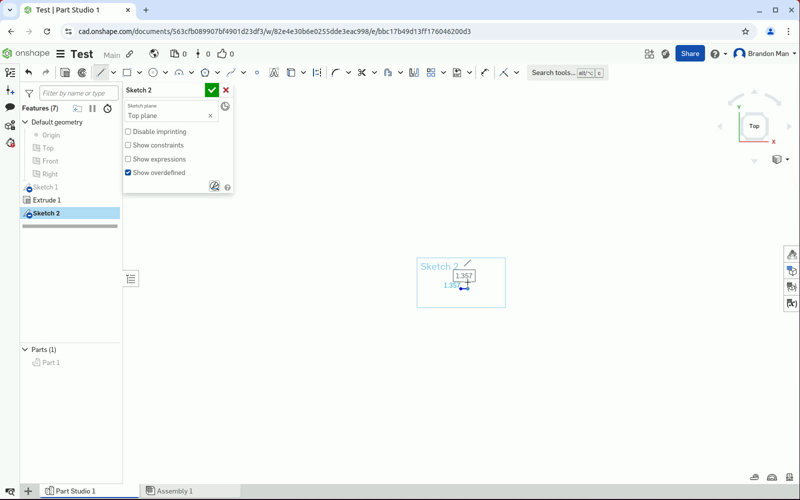
scroll(6)
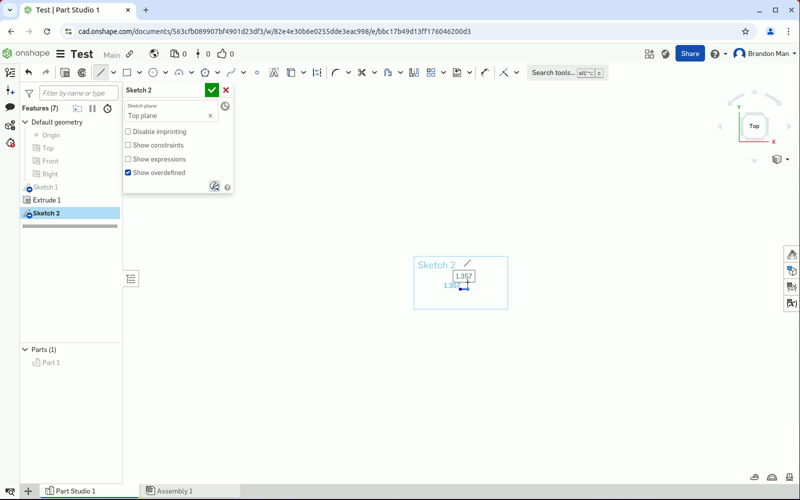
scroll(6)
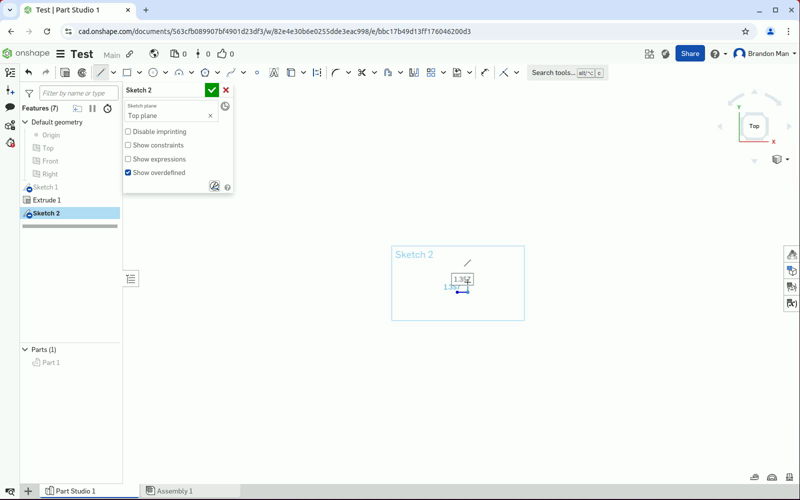
scroll(6)
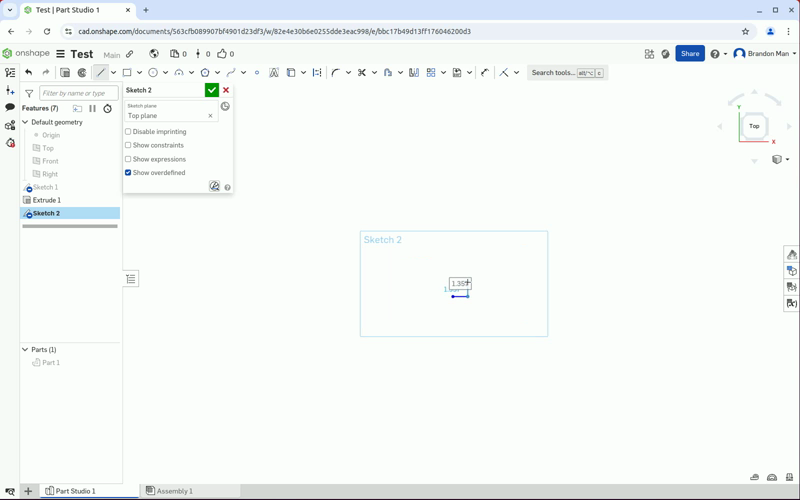
scroll(6)
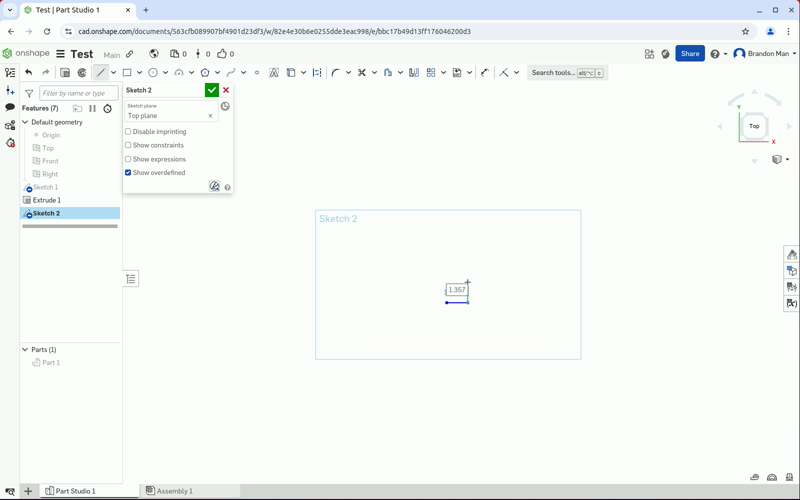
scroll(6)
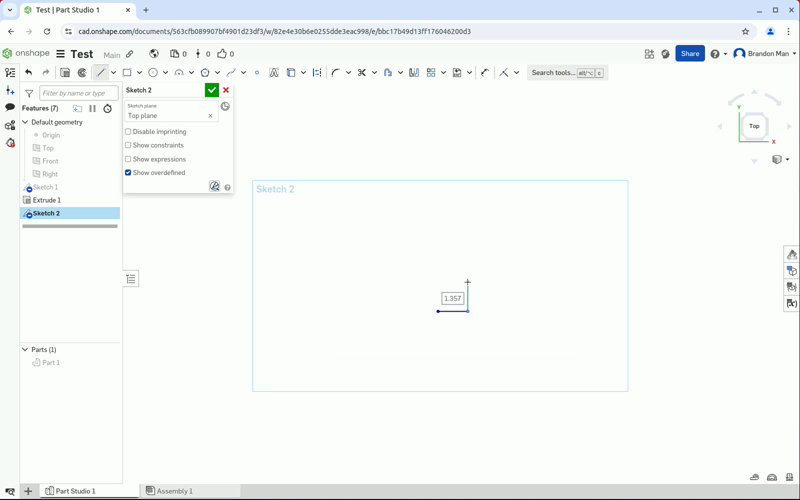
scroll(6)
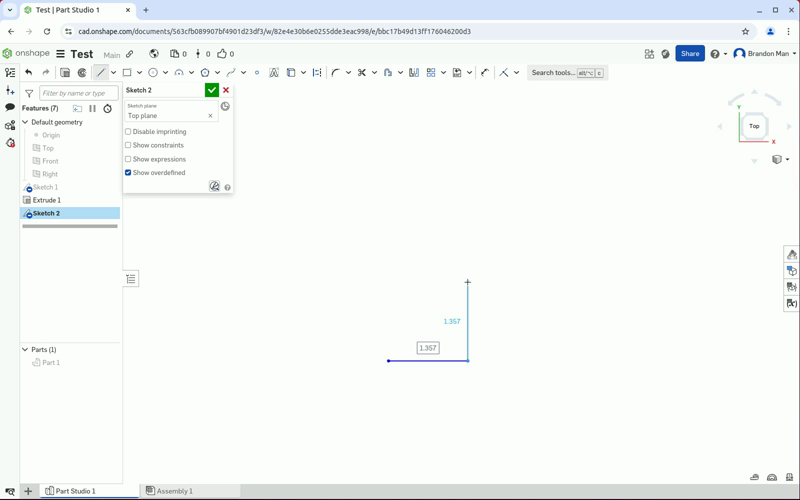
click(467, 281)
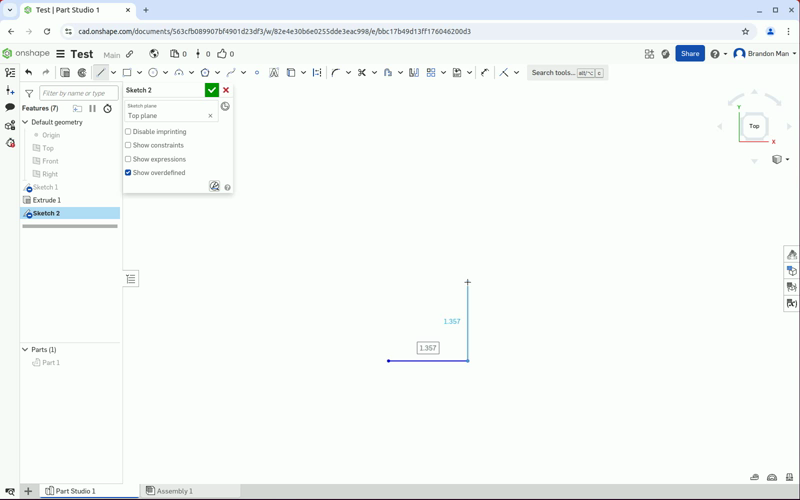
scroll(-6)
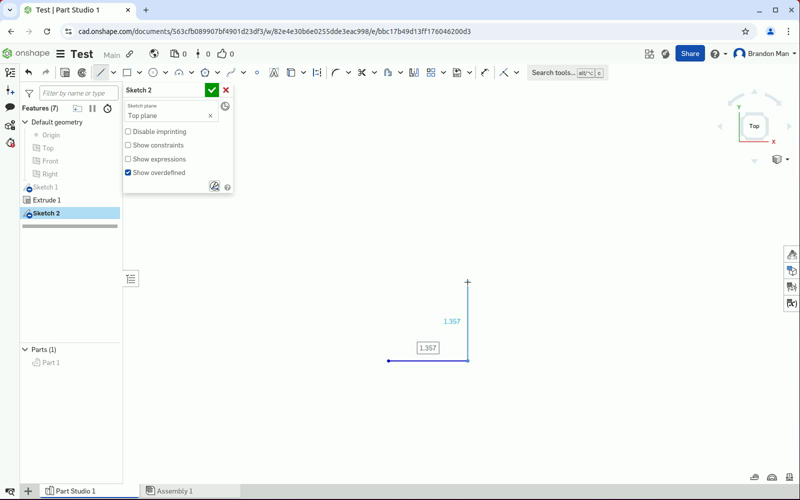
scroll(-6)
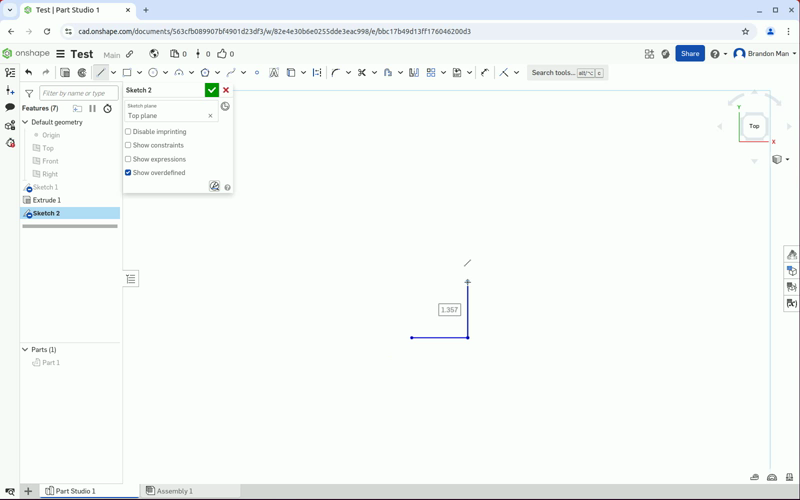
scroll(-6)
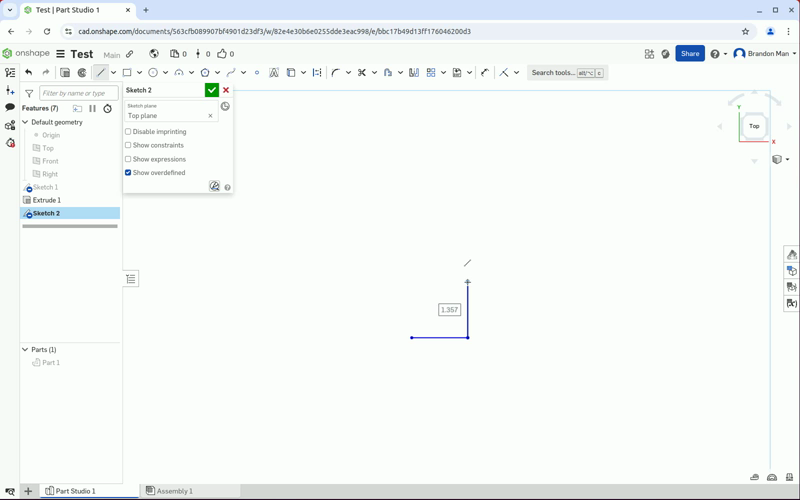
scroll(-6)
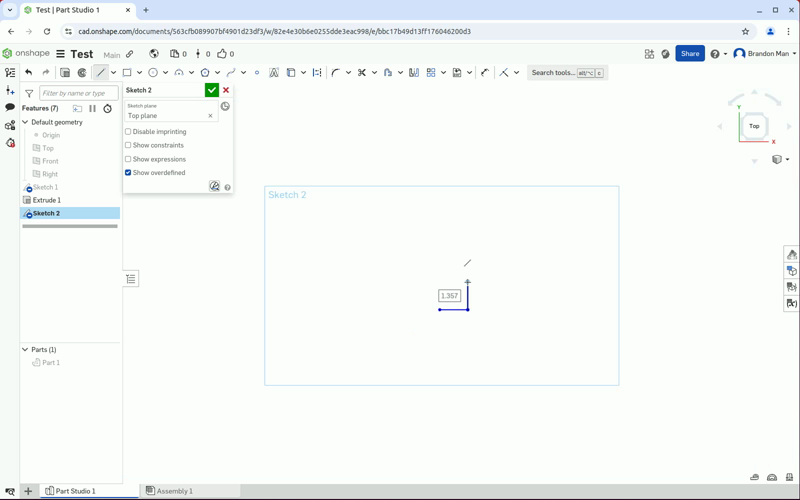
scroll(-6)
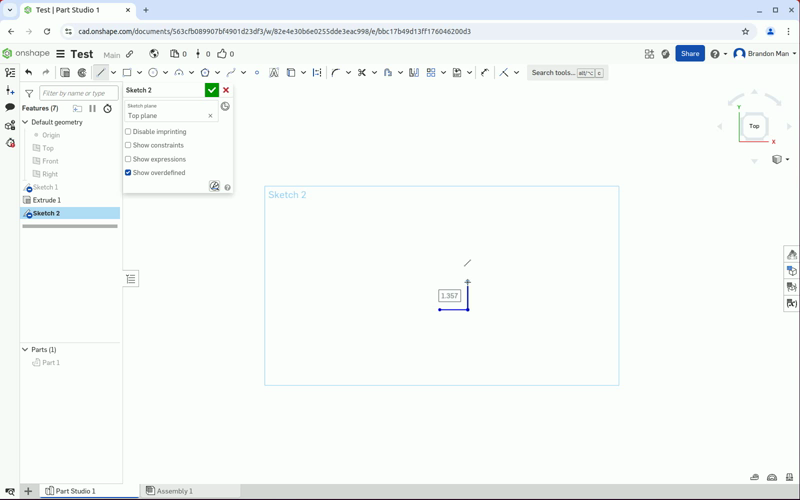
scroll(-6)
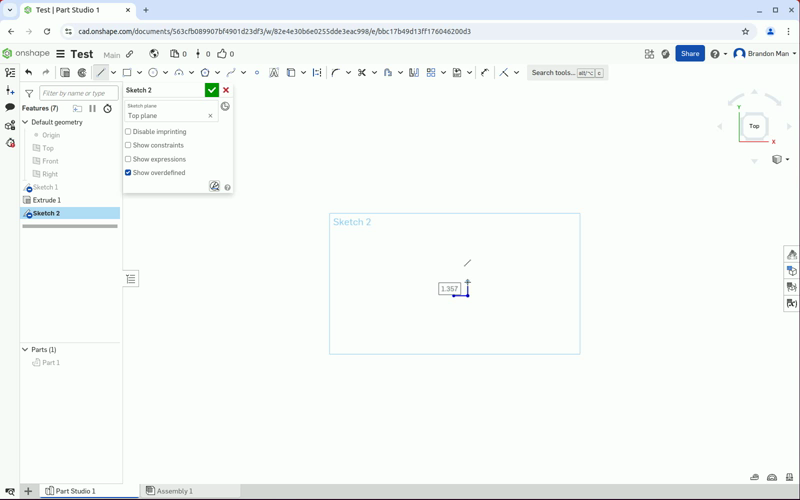
scroll(-6)
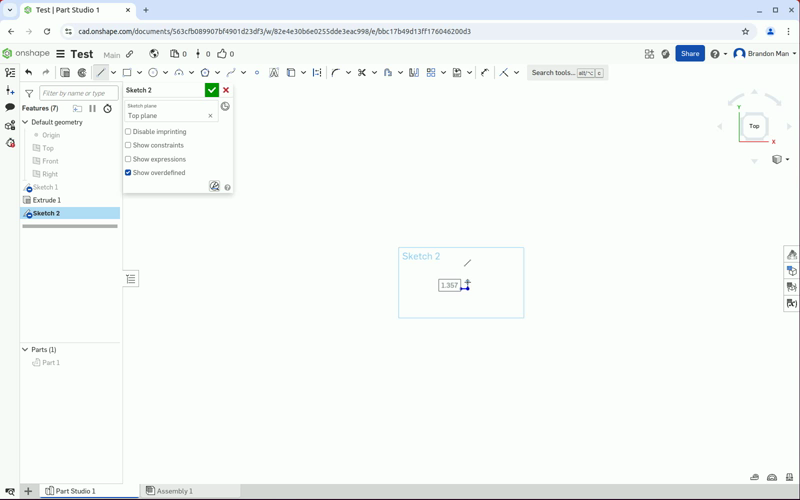
key_up(shift)
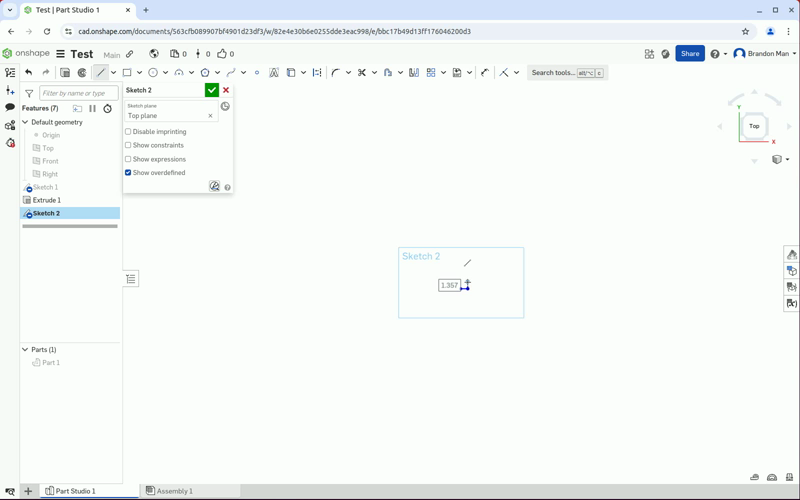
key_down(shift)
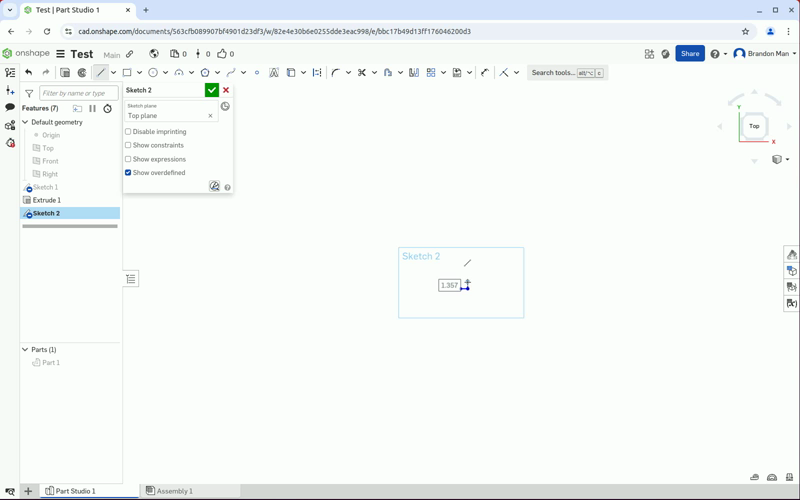
mouse_move(497, 281)
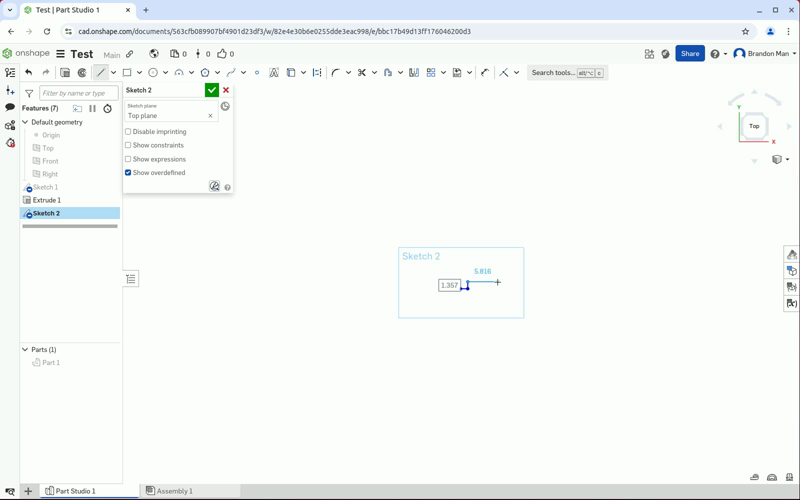
mouse_move(460, 281)
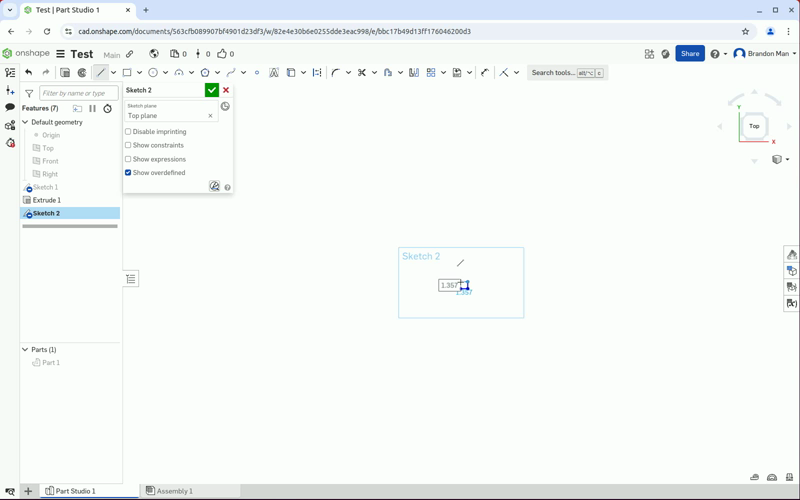
scroll(6)
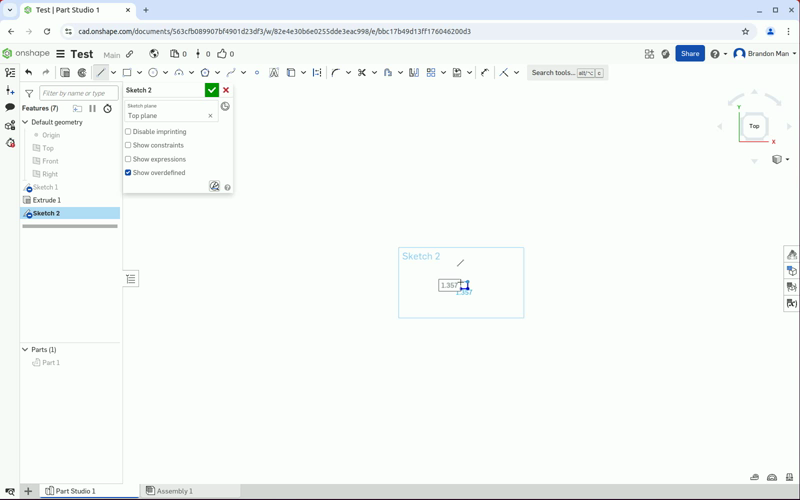
scroll(6)
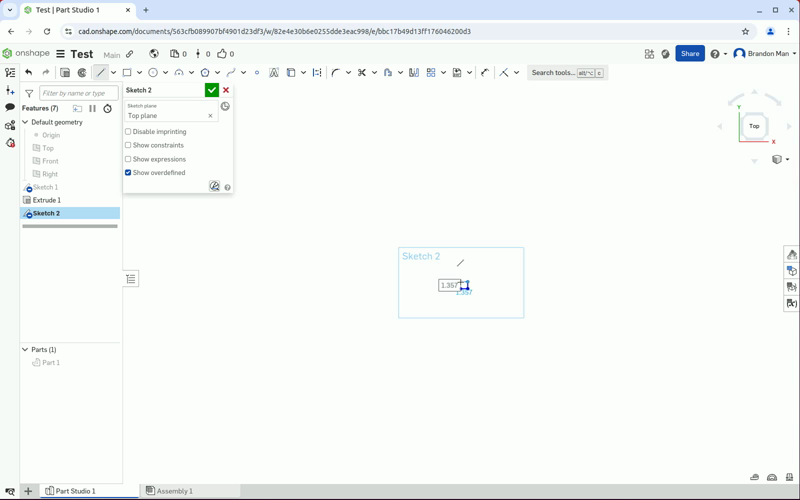
scroll(6)
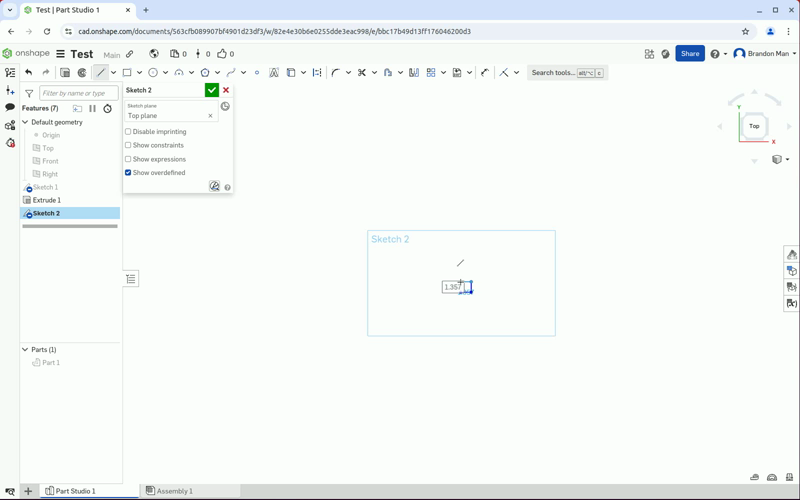
scroll(6)
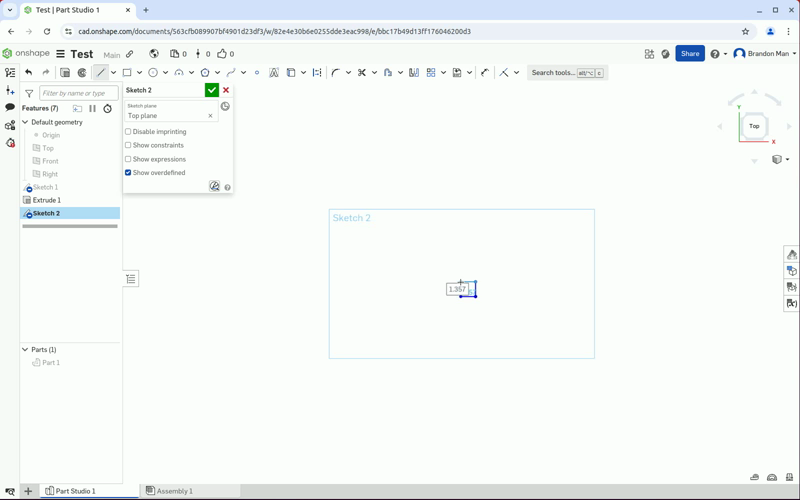
scroll(6)
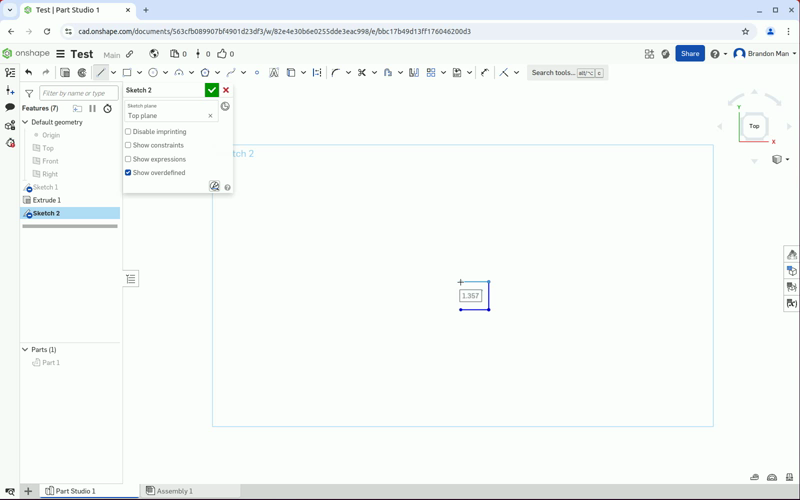
scroll(6)
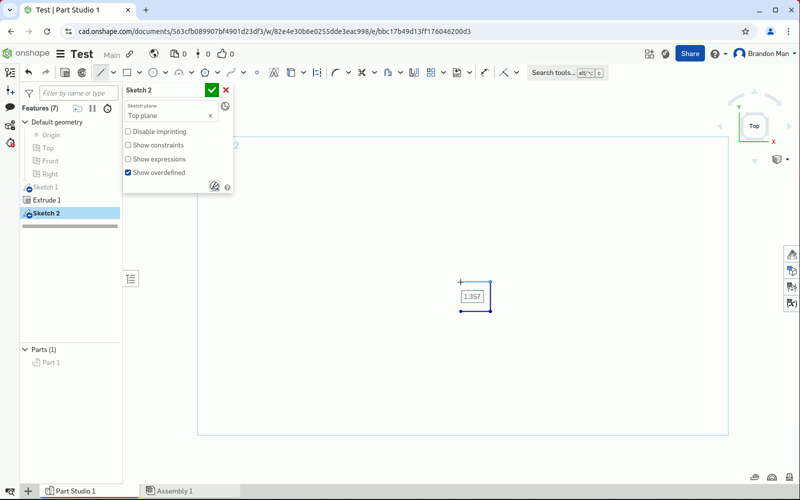
scroll(6)
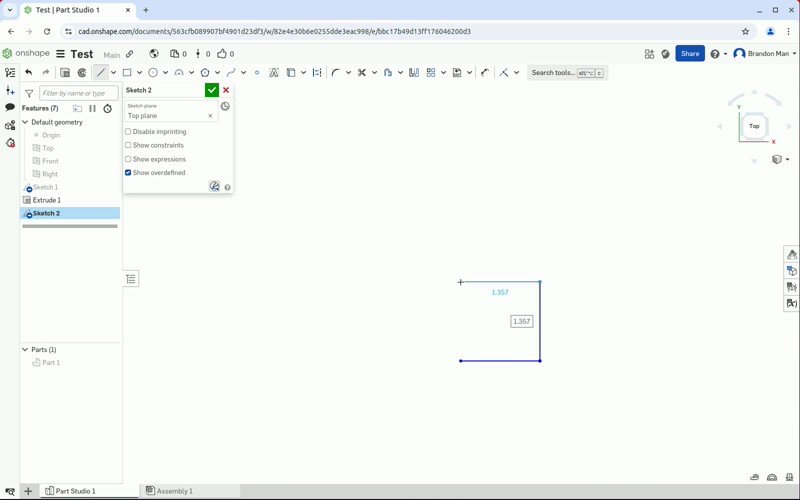
click(460, 281)
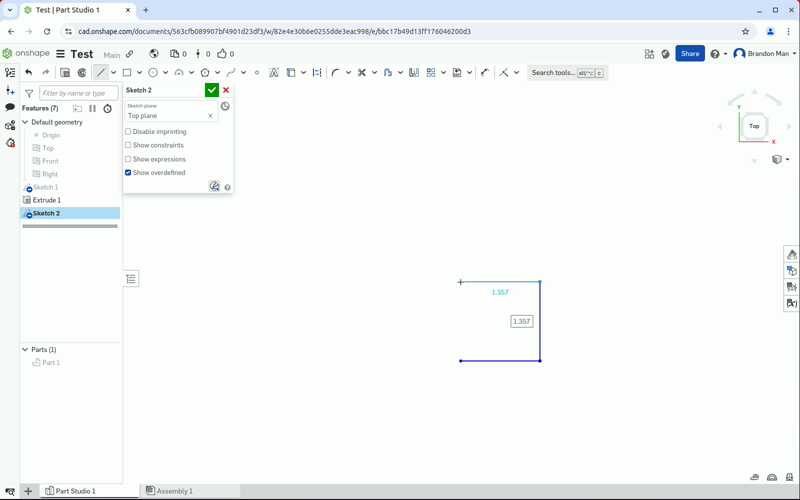
scroll(-6)
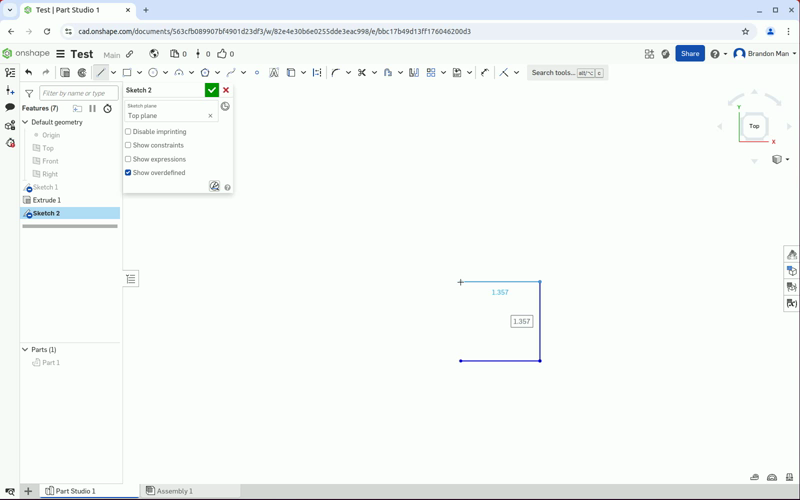
scroll(-6)
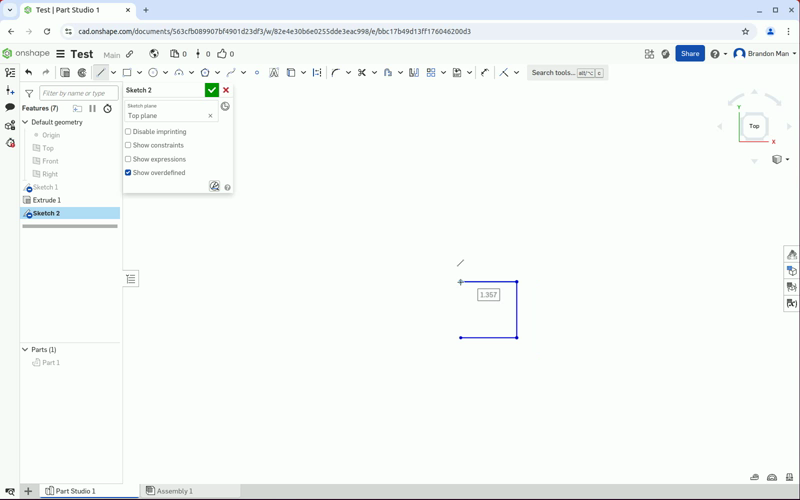
scroll(-6)
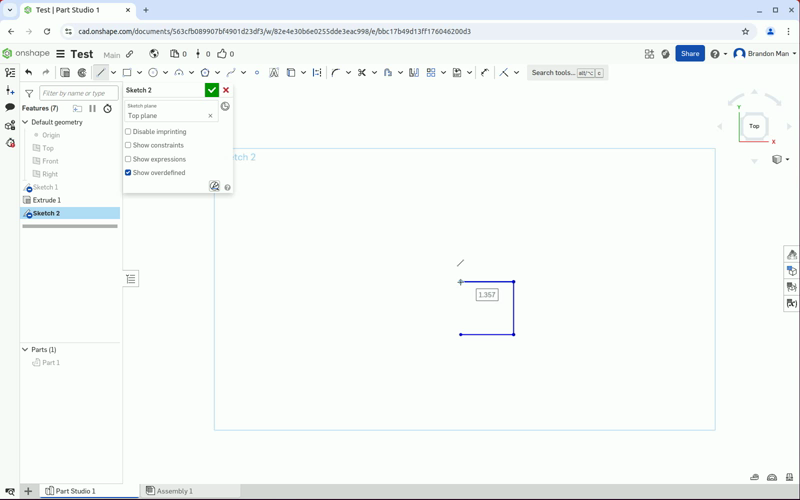
scroll(-6)
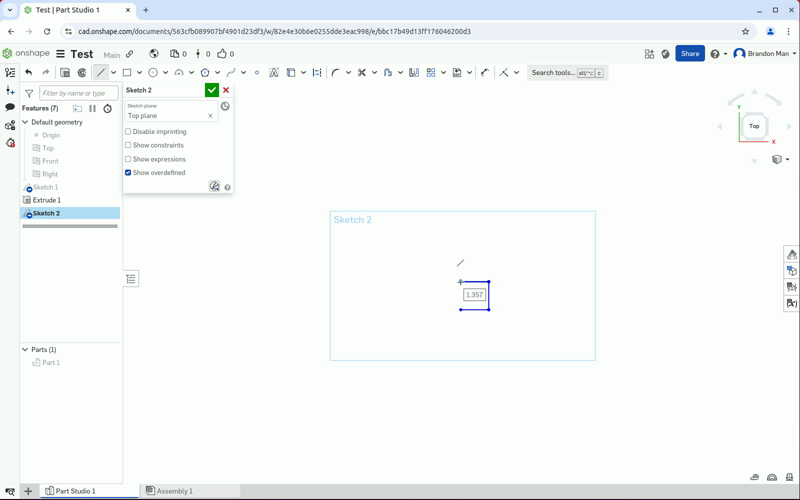
scroll(-6)
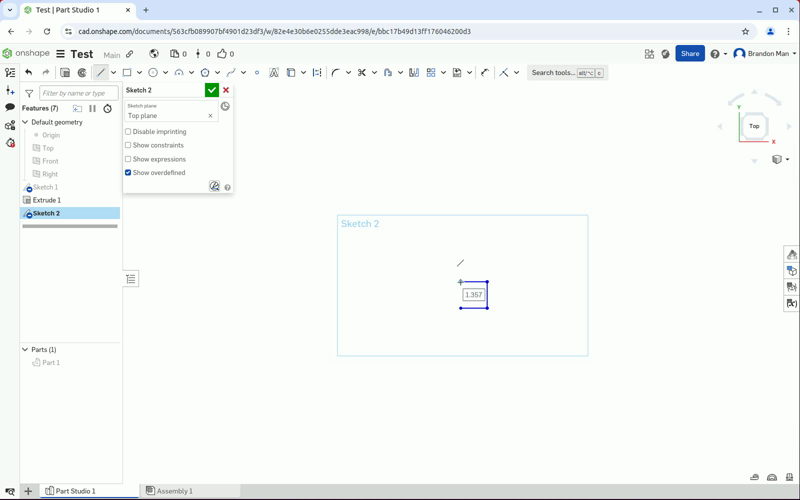
scroll(-6)
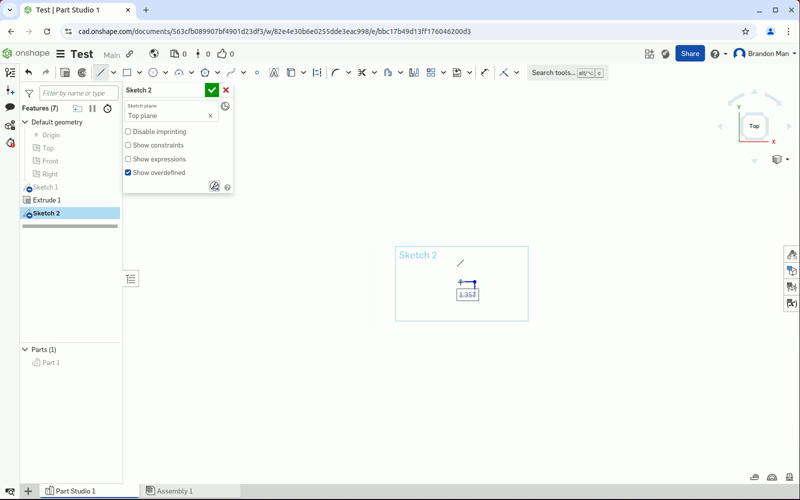
scroll(-6)
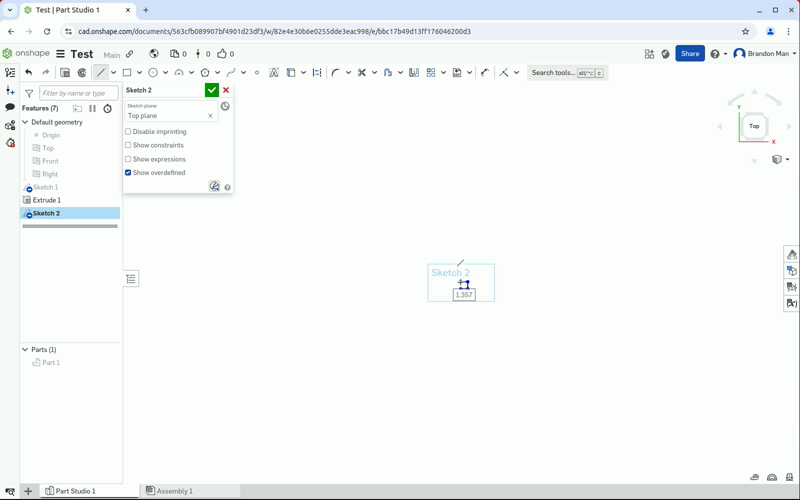
key_up(shift)
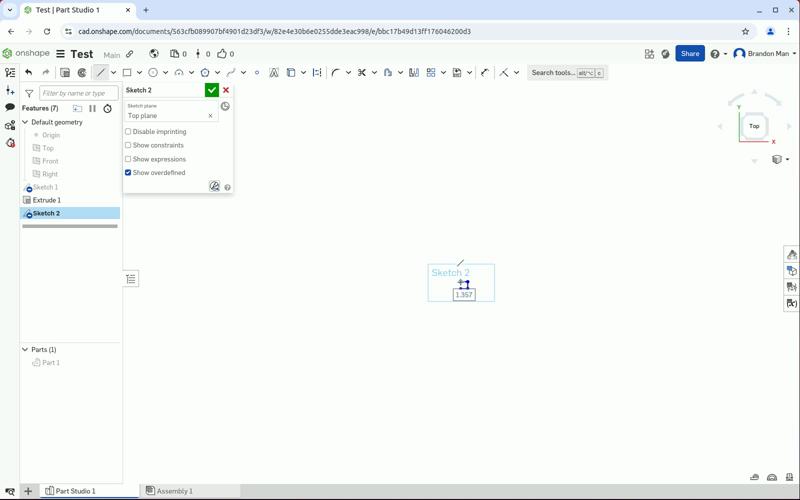
mouse_move(490, 281)
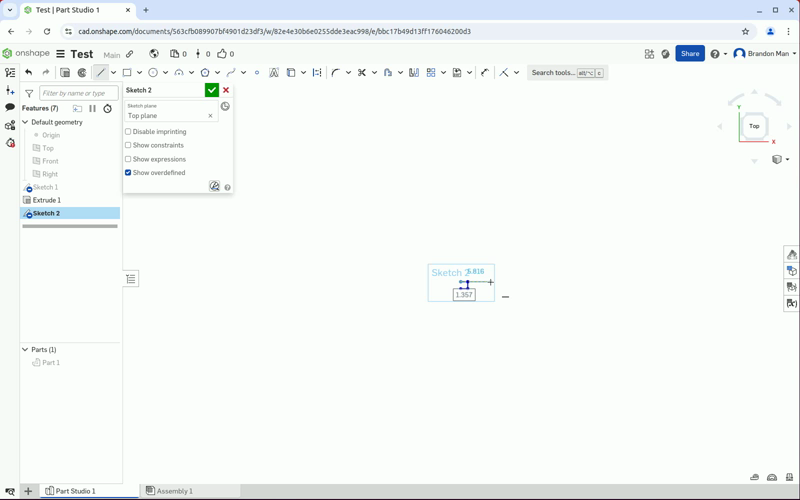
key_down(shift)
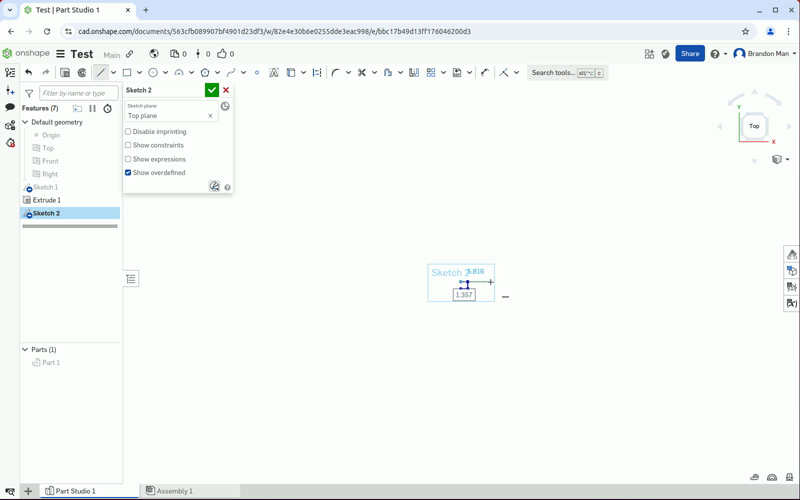
mouse_move(460, 288)
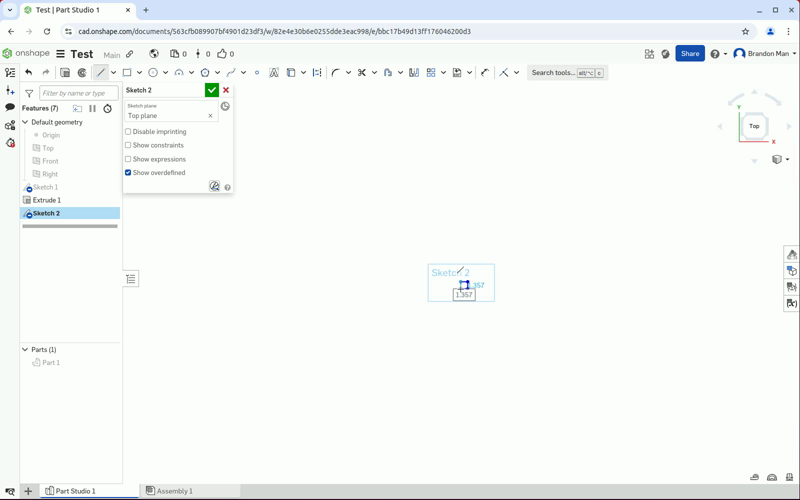
scroll(6)
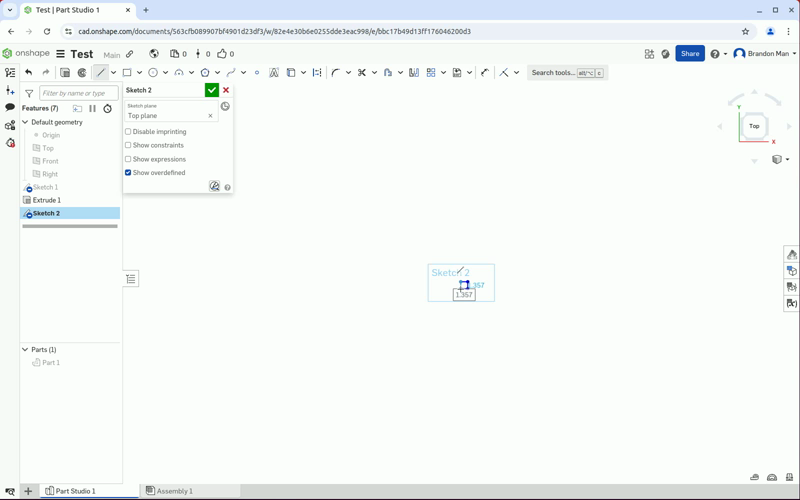
scroll(6)
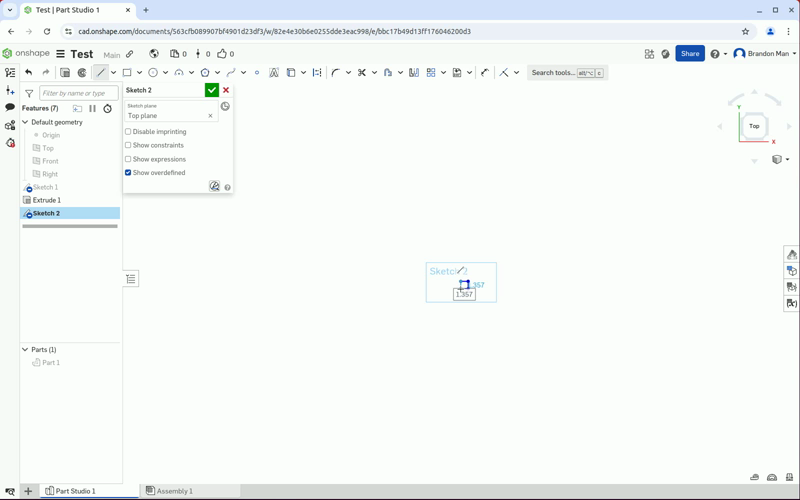
scroll(6)
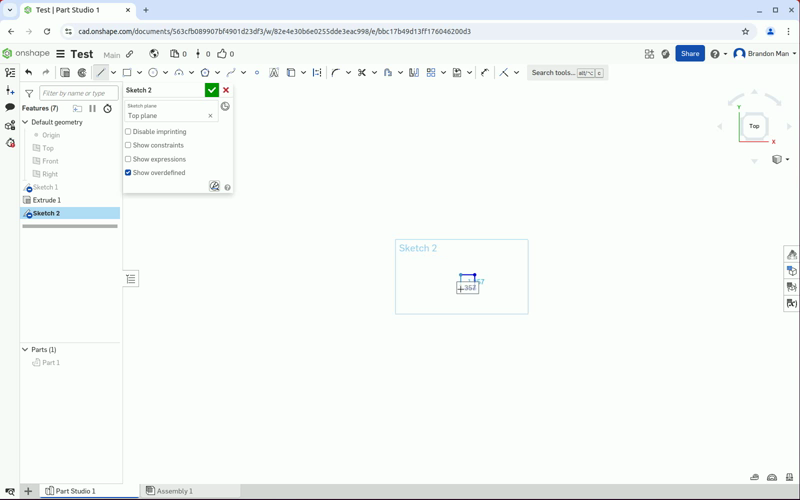
scroll(6)
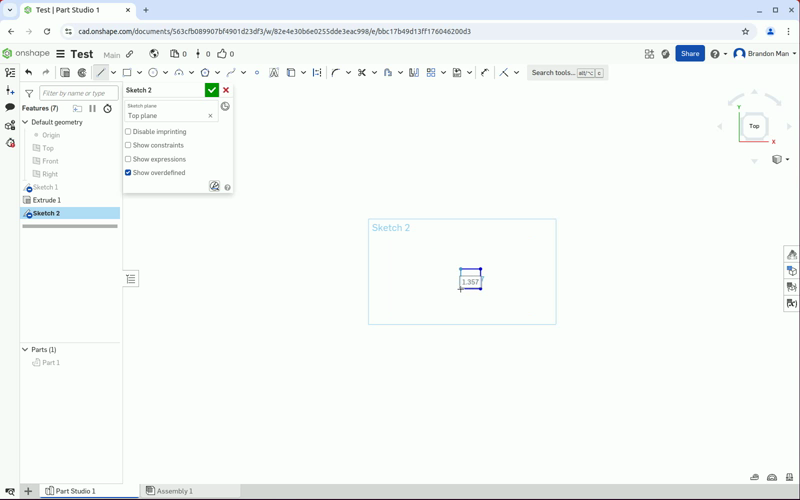
scroll(6)
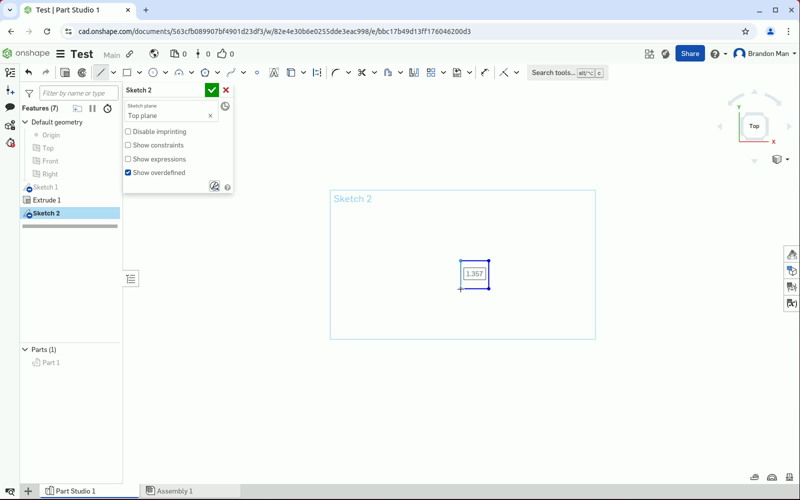
scroll(6)
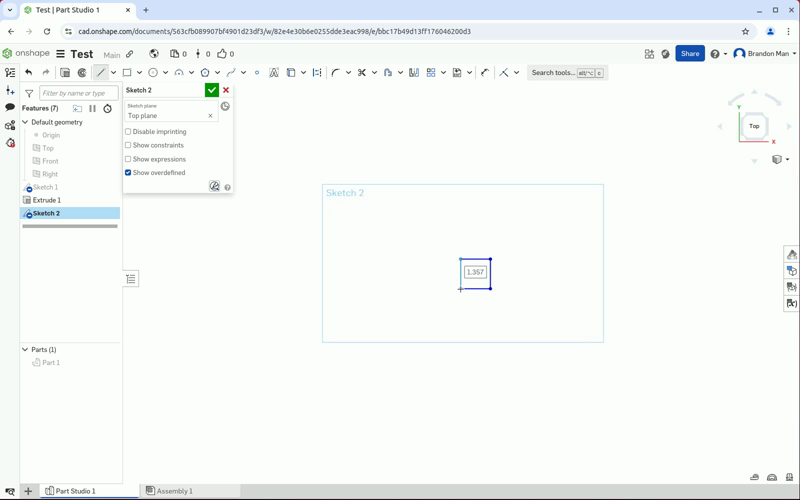
scroll(6)
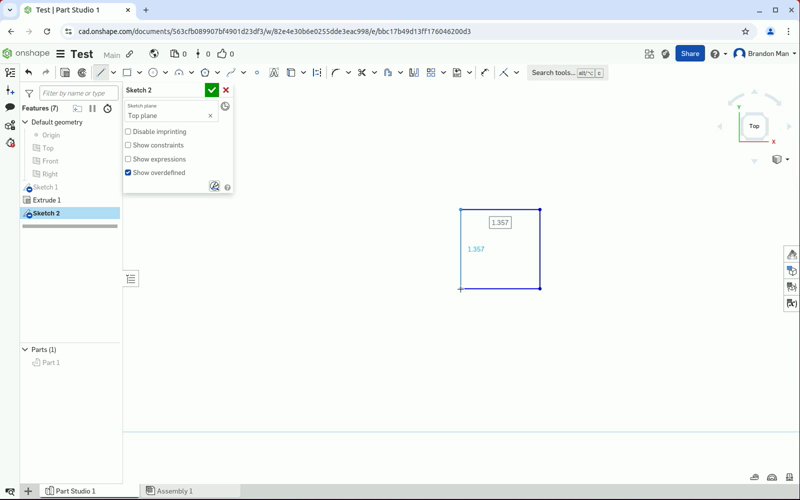
key_up(shift)
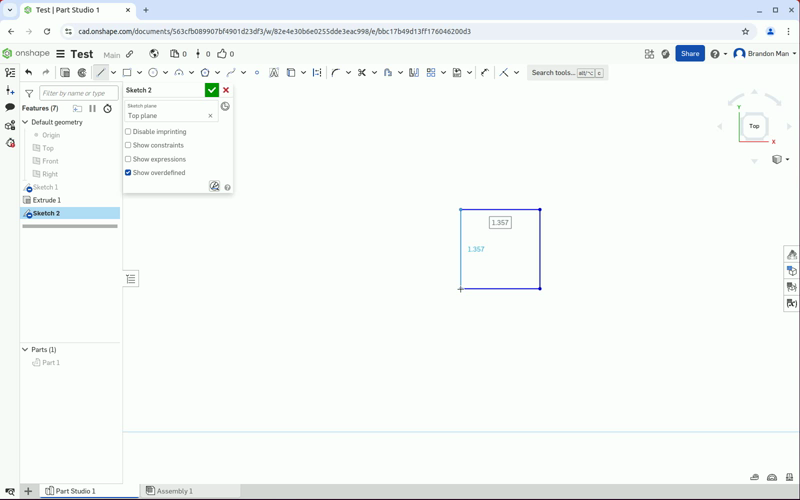
click(460, 288)
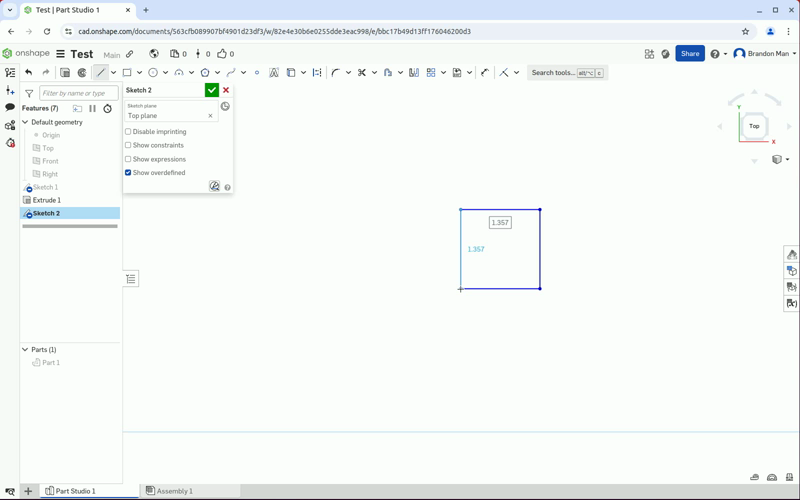
scroll(-6)
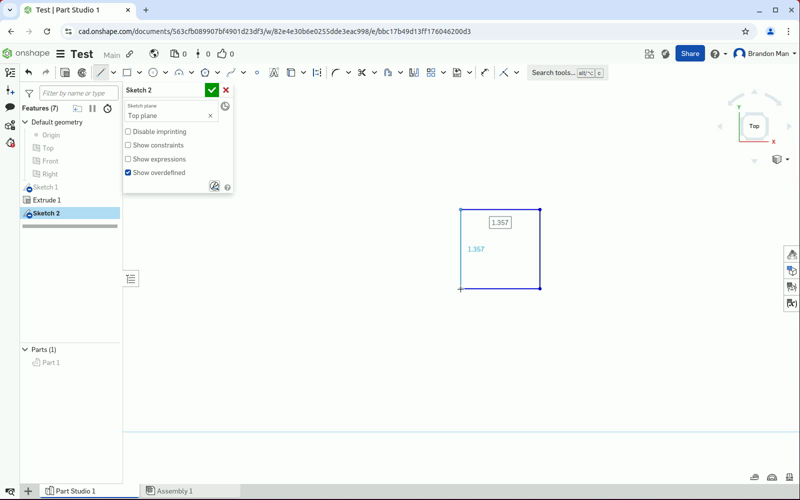
scroll(-6)
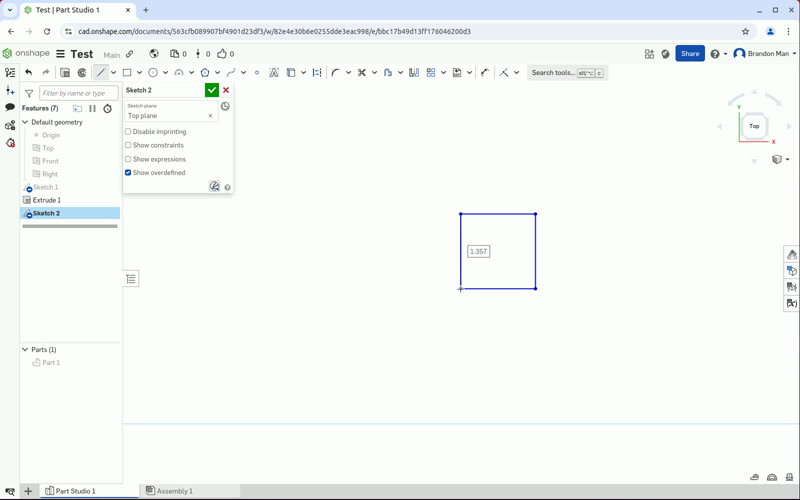
scroll(-6)
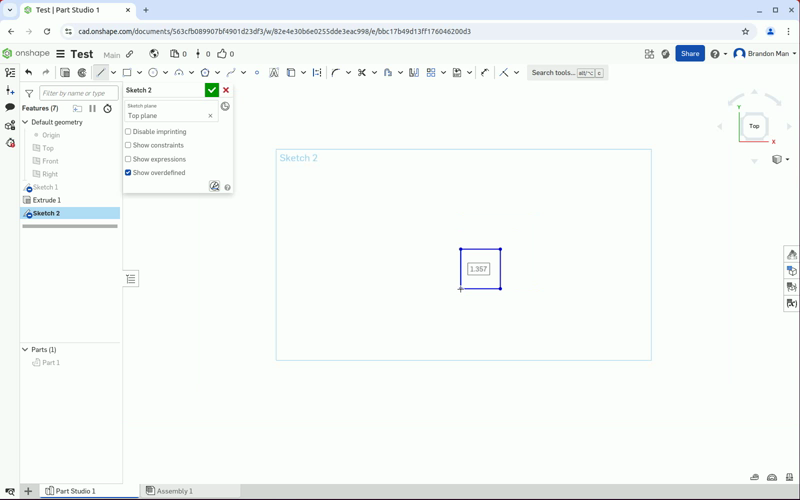
scroll(-6)
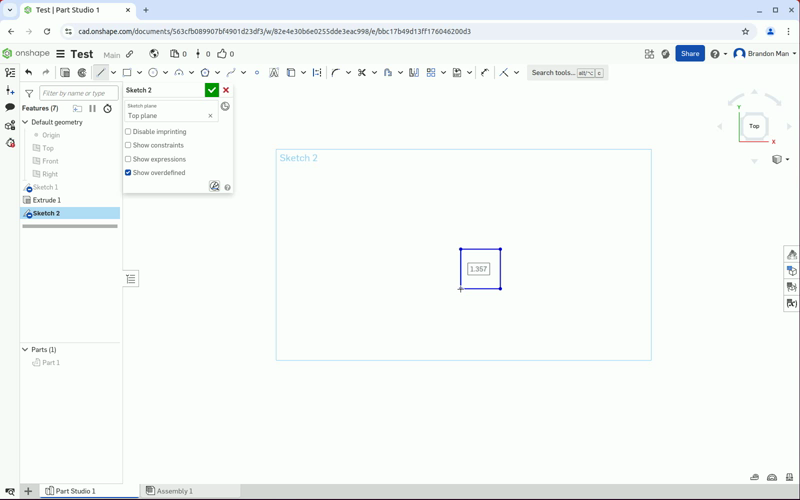
scroll(-6)
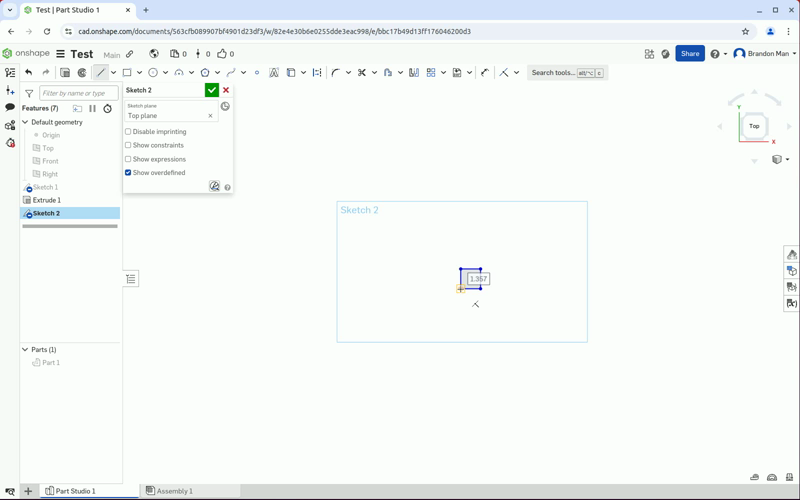
scroll(-6)
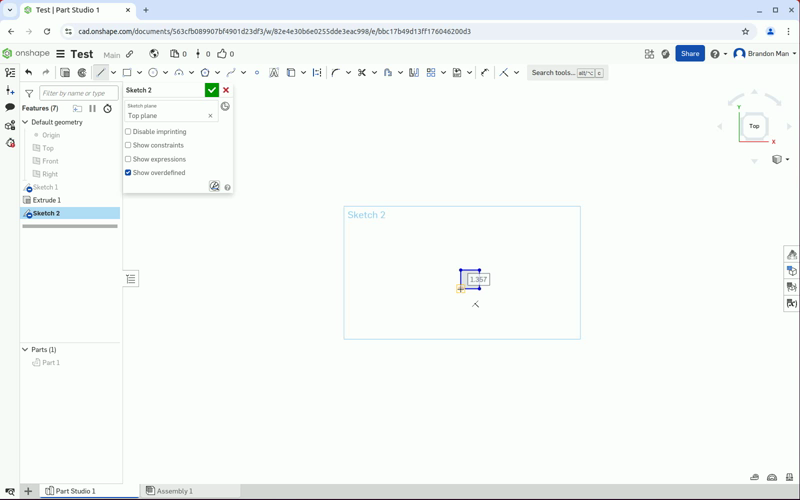
scroll(-6)
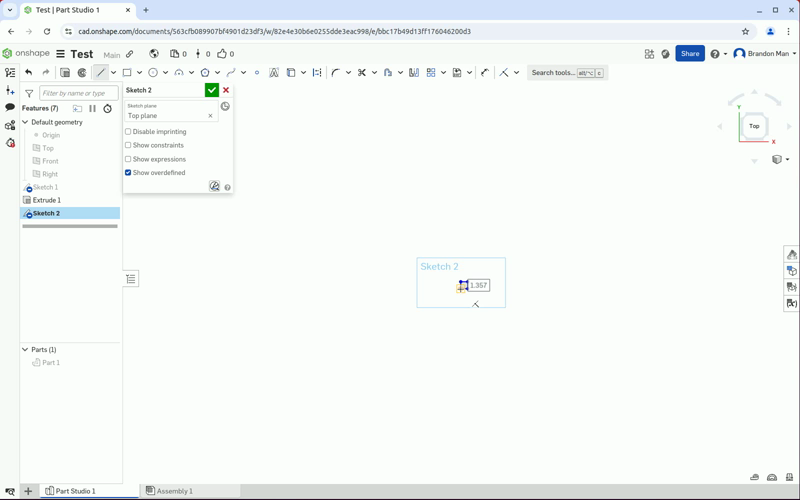
key(esc)
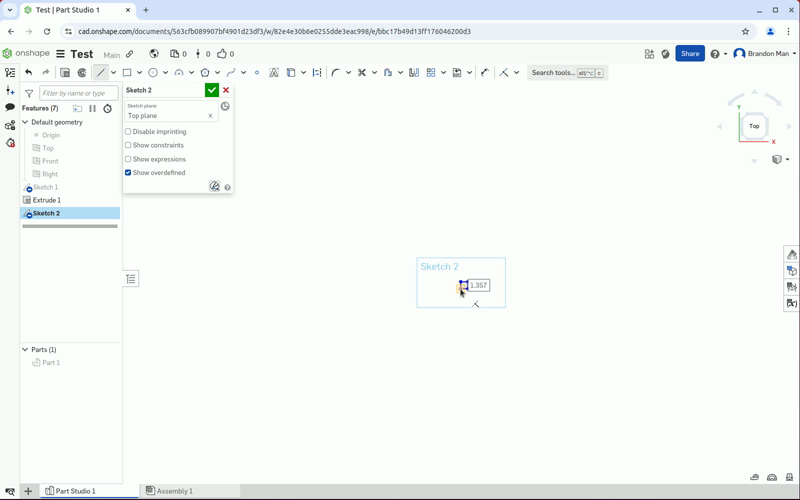
mouse_move(465, 286)
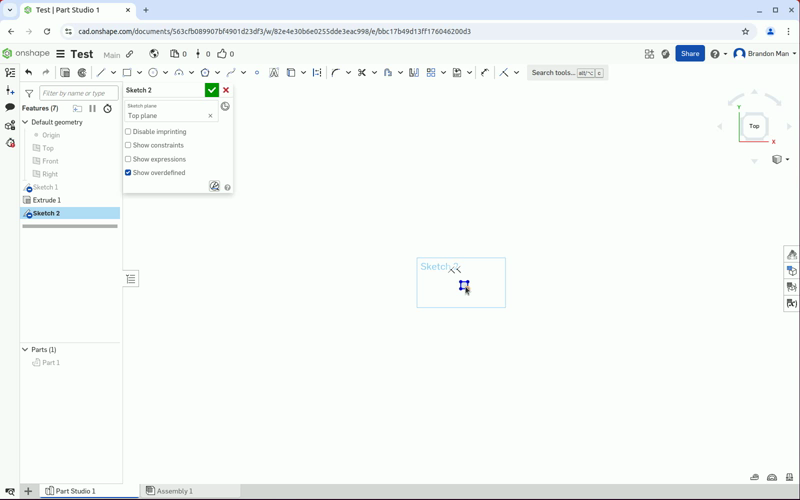
scroll(6)
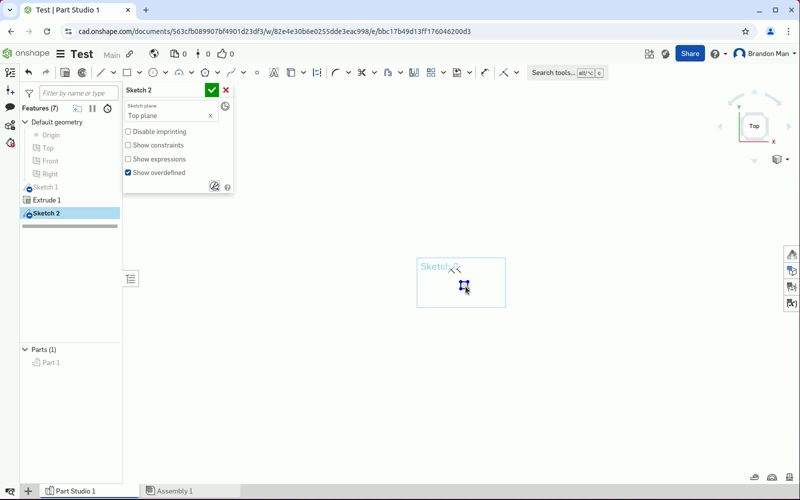
scroll(6)
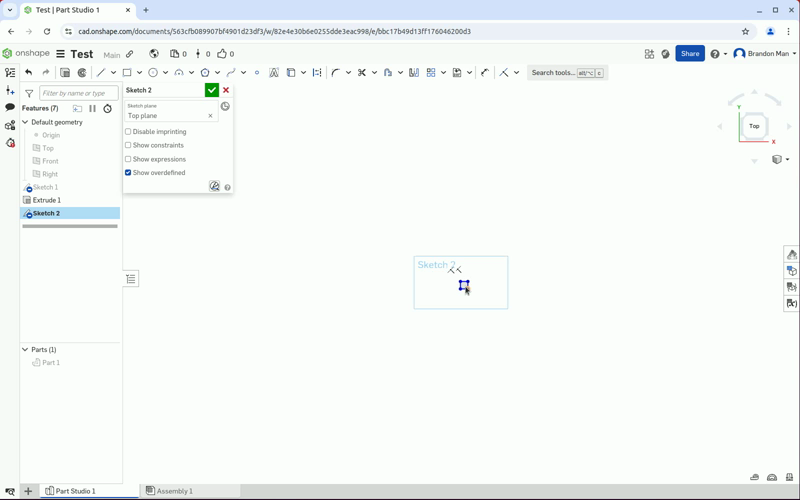
scroll(6)
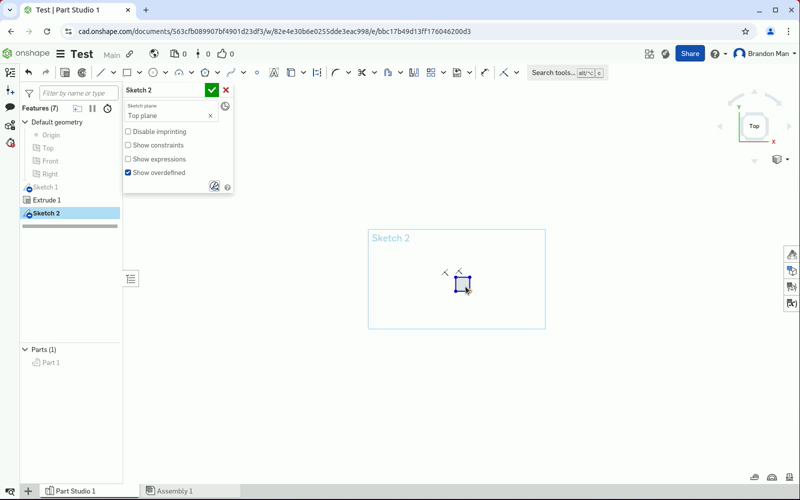
scroll(6)
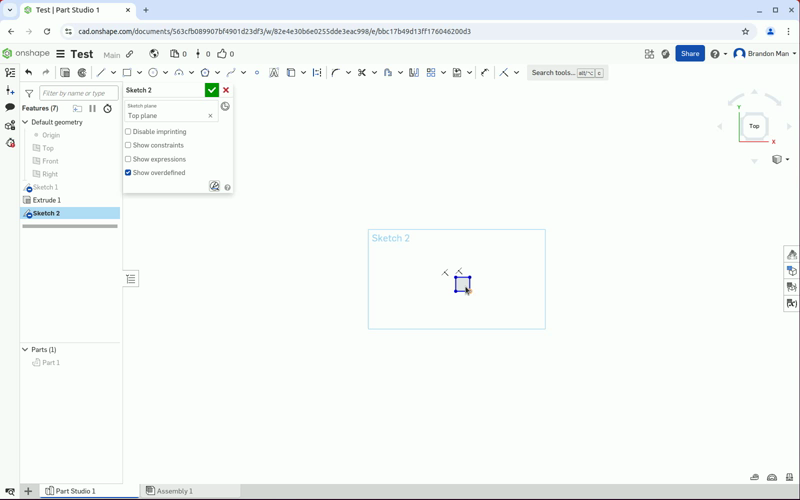
scroll(6)
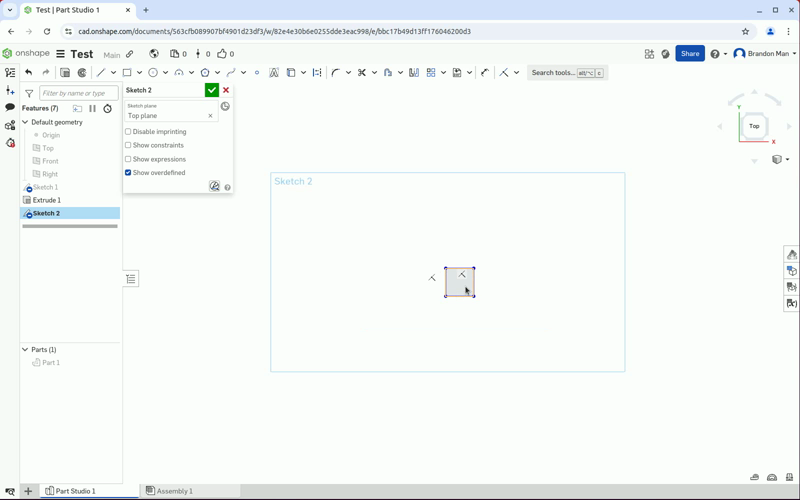
scroll(6)
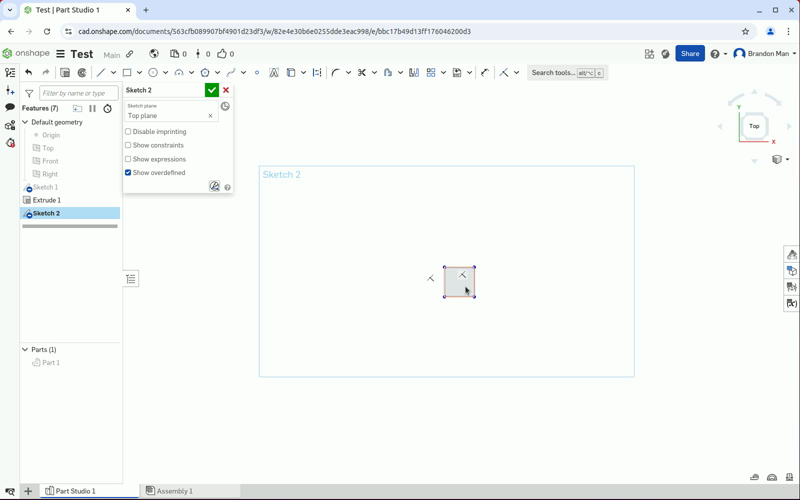
scroll(6)
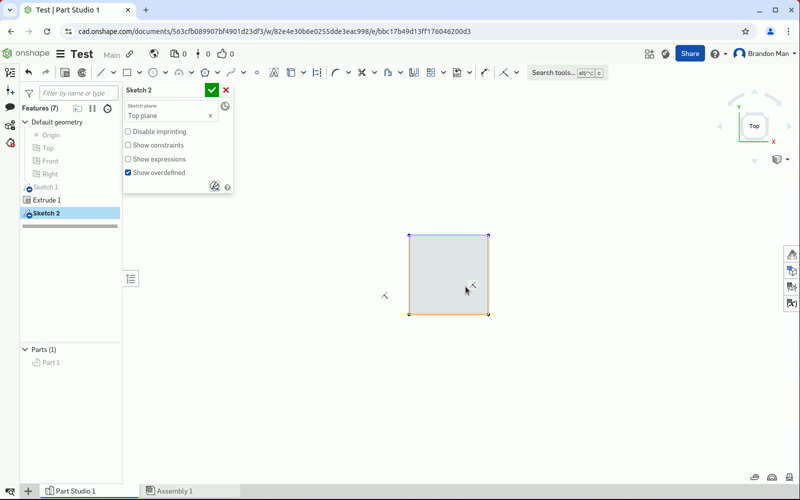
click(465, 286)
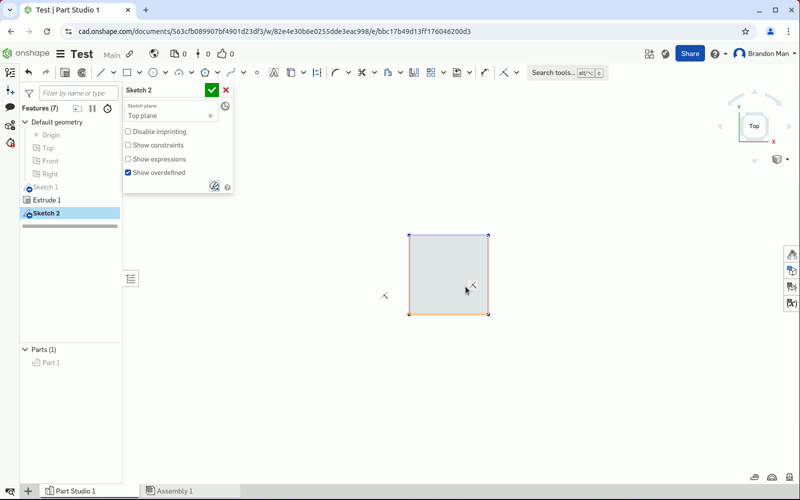
scroll(-6)
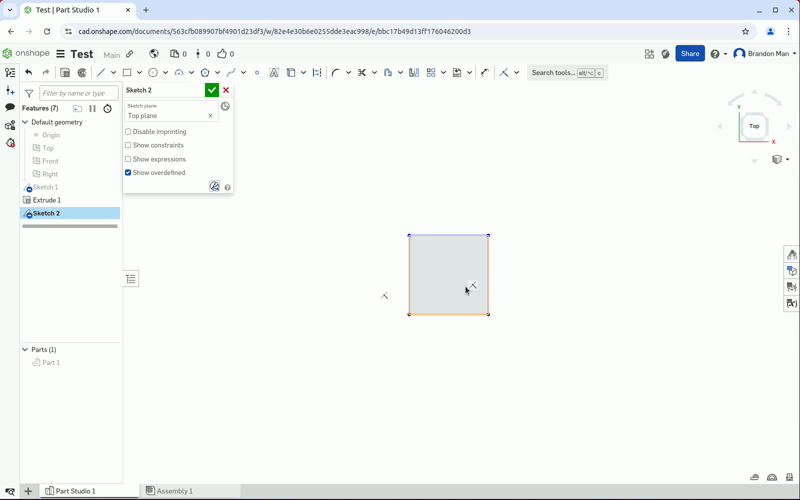
scroll(-6)
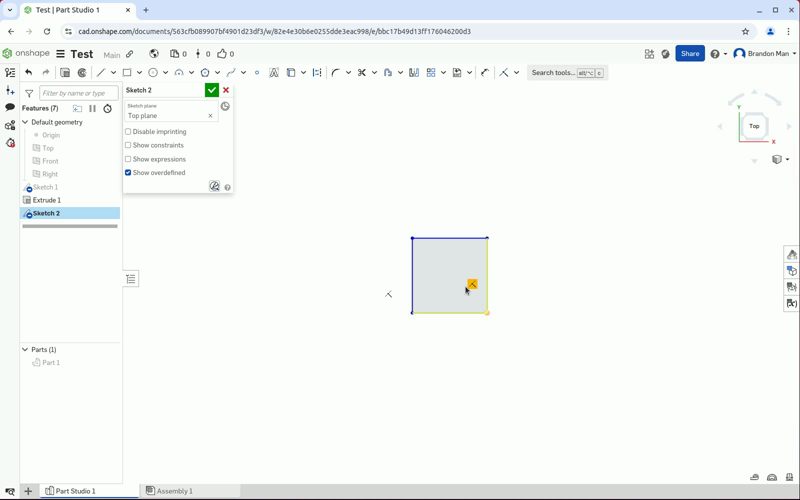
scroll(-6)
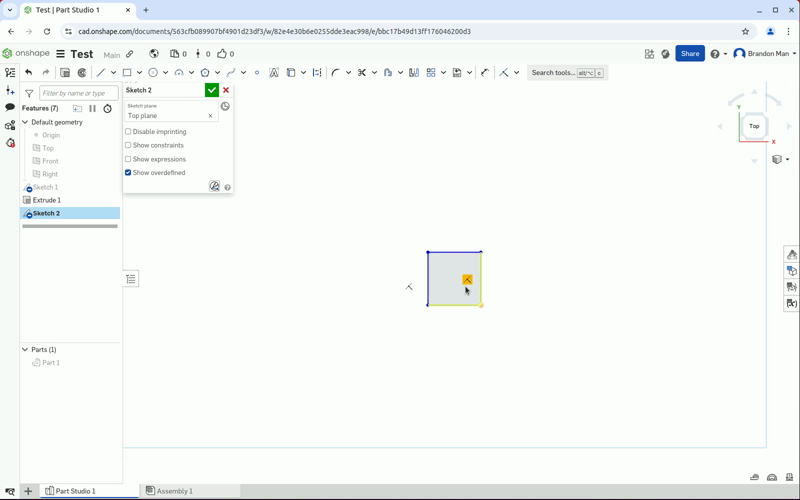
scroll(-6)
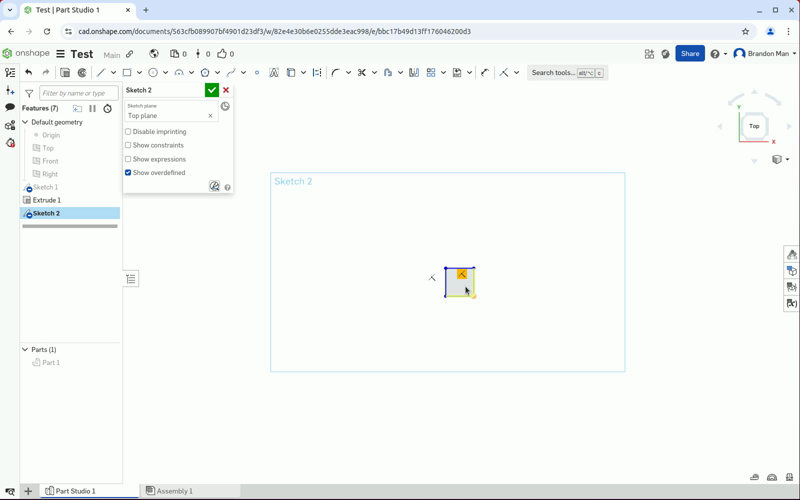
scroll(-6)
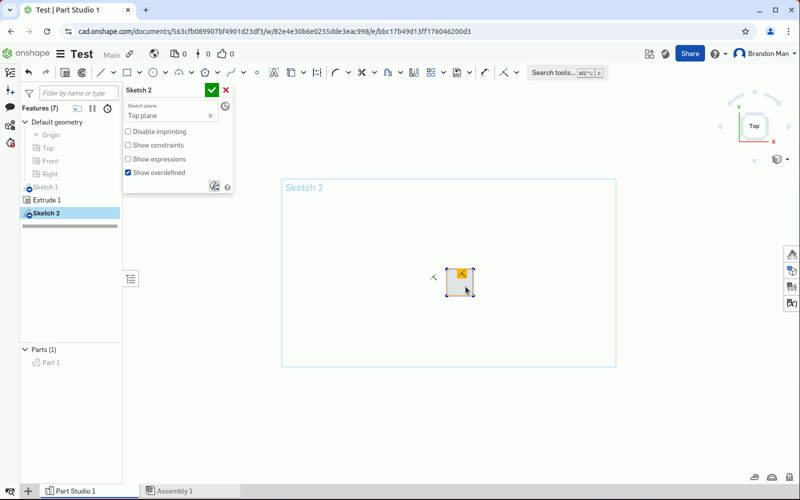
scroll(-6)
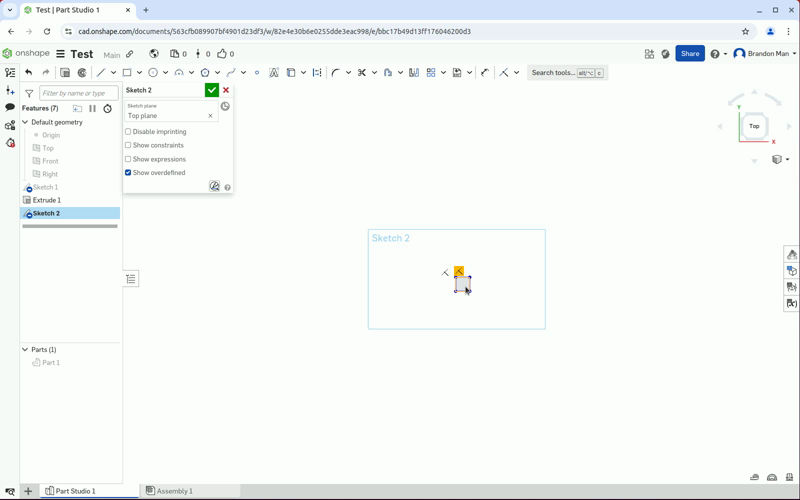
scroll(-6)
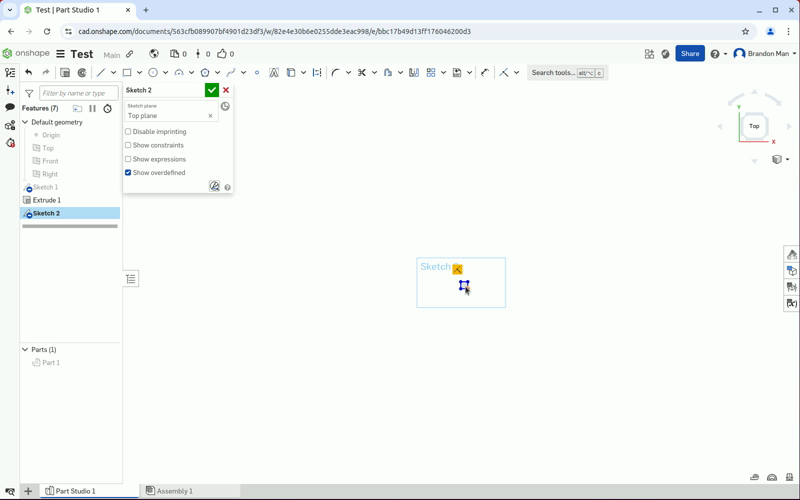
mouse_move(73, 352)
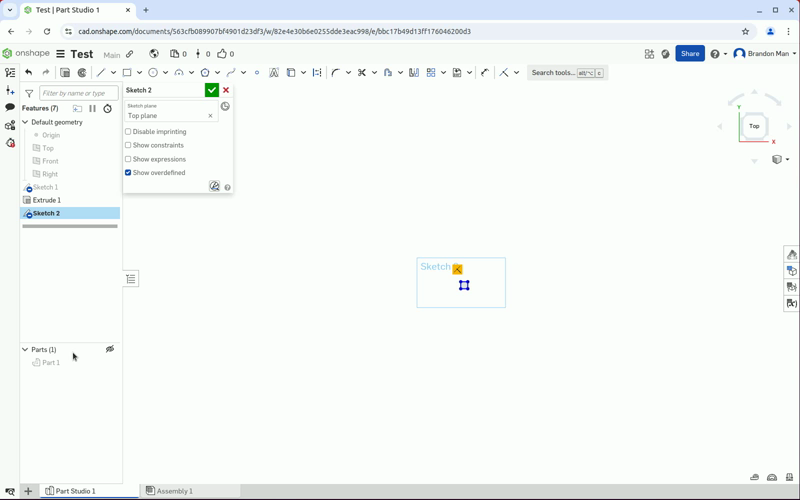
key(shift+y)
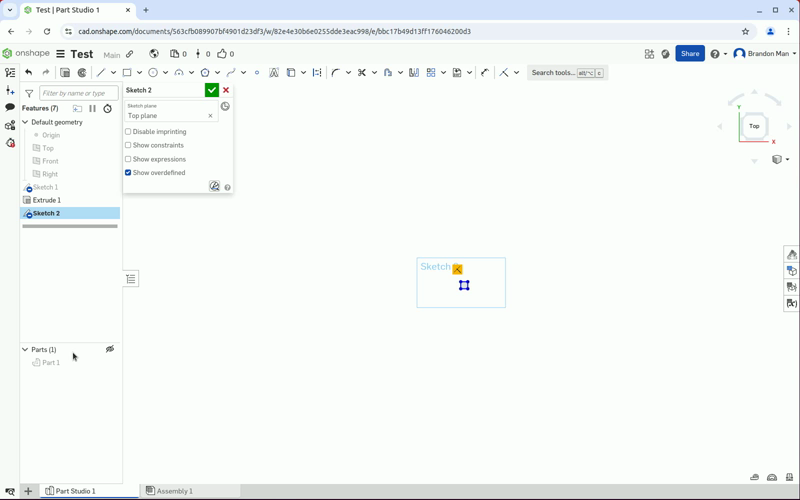
key(shift+e)
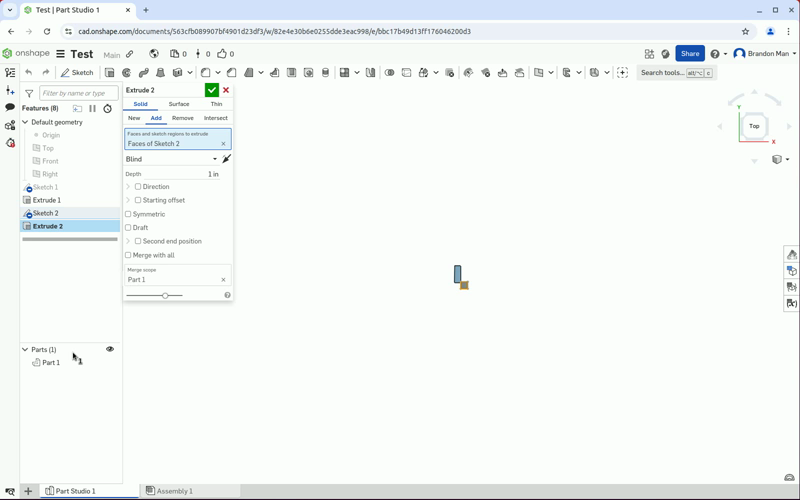
mouse_move(143, 106)
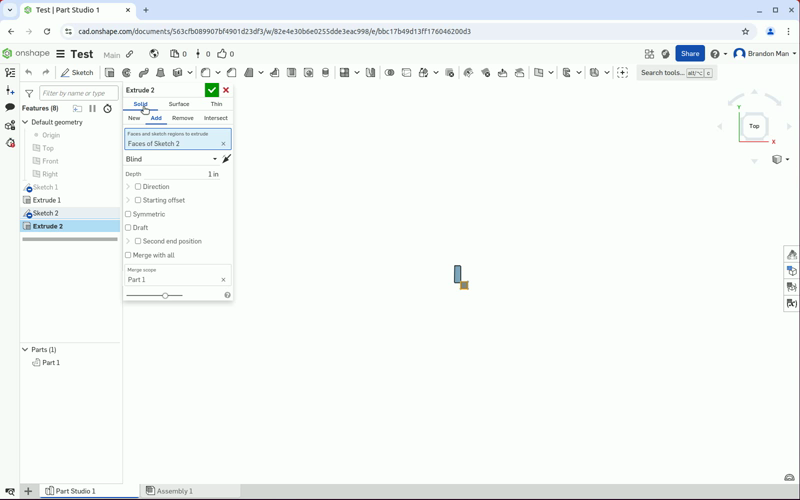
click(143, 106)
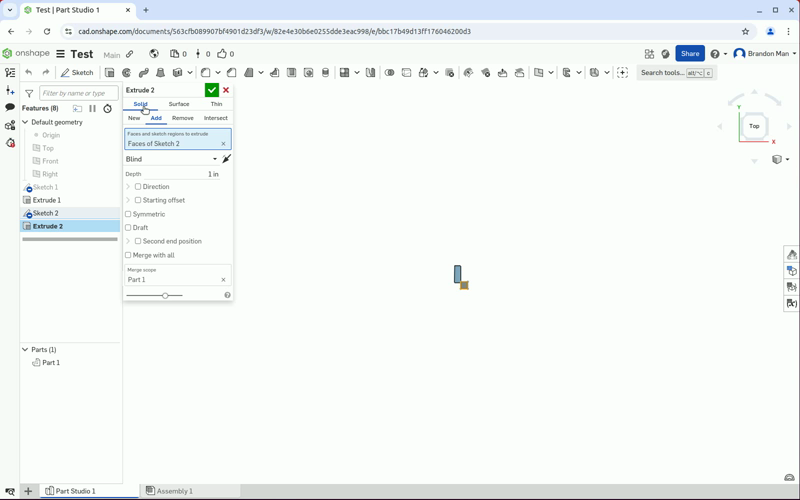
mouse_move(137, 120)
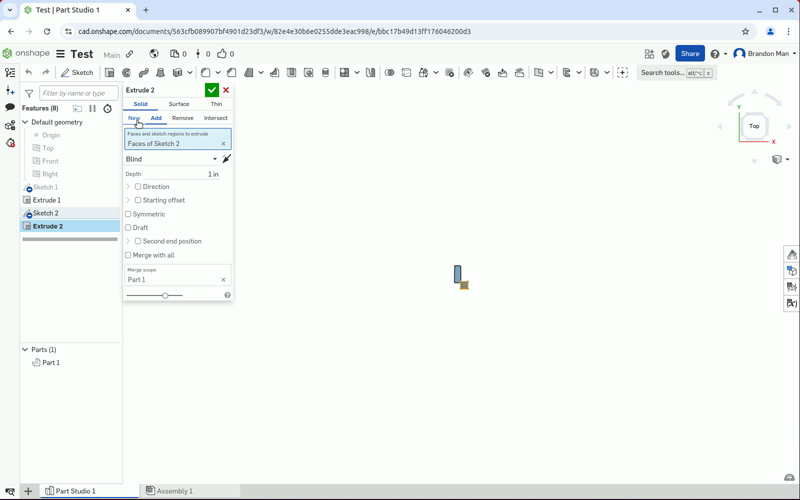
click(137, 120)
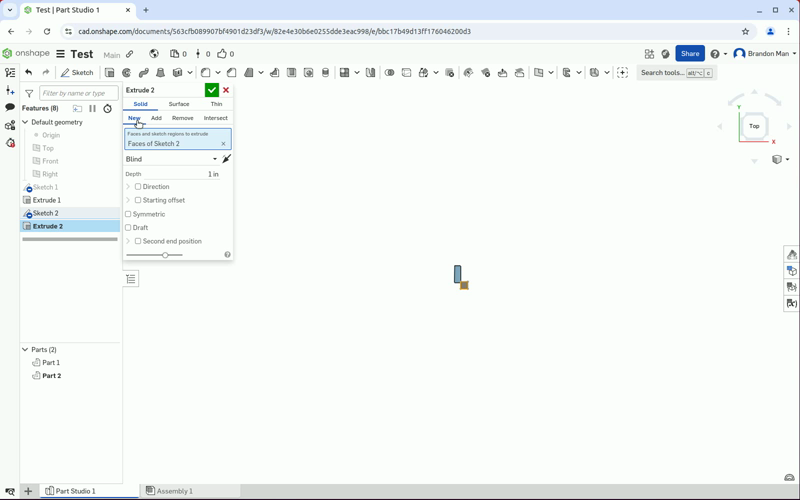
key(tab, 4)
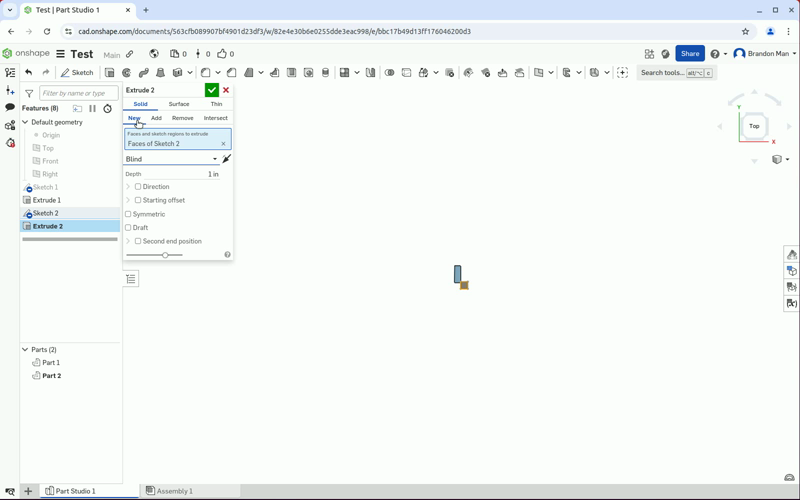
text(23.108)
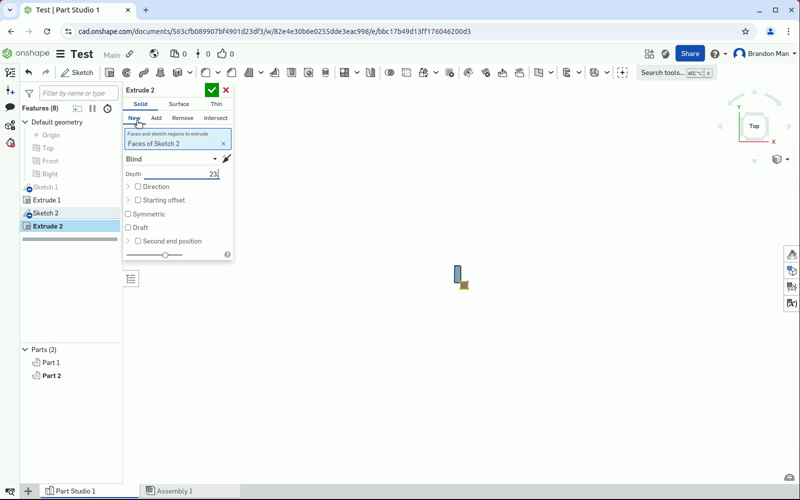
key(enter)
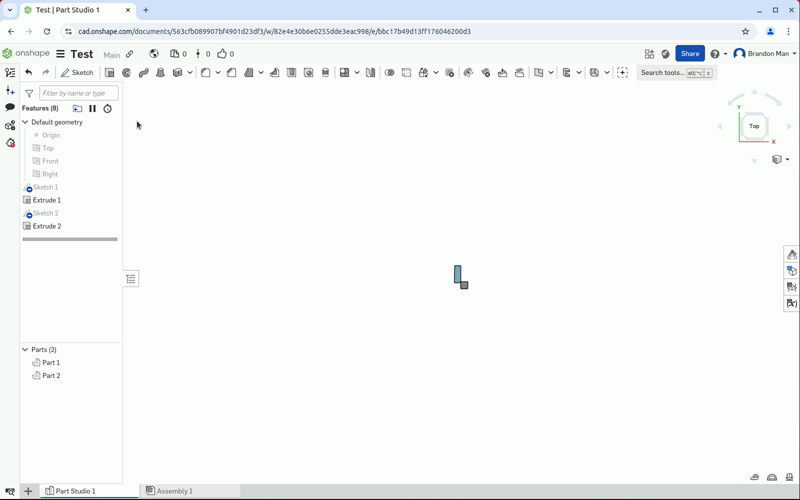
key(shift+h)
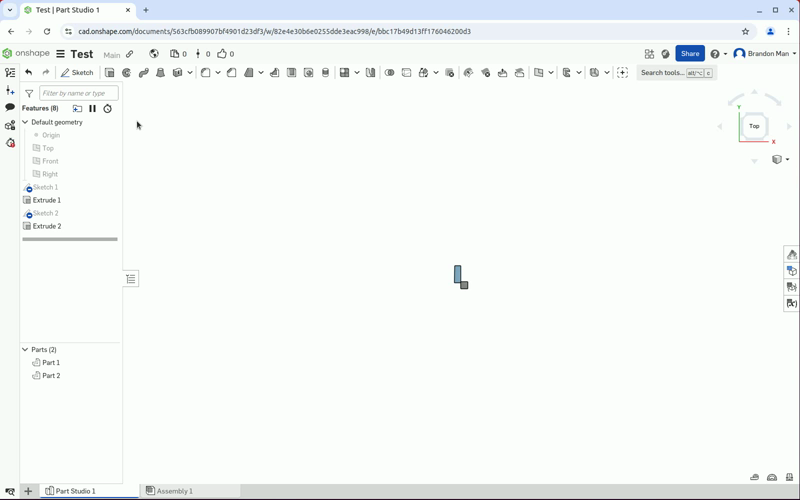
key(shift+h)
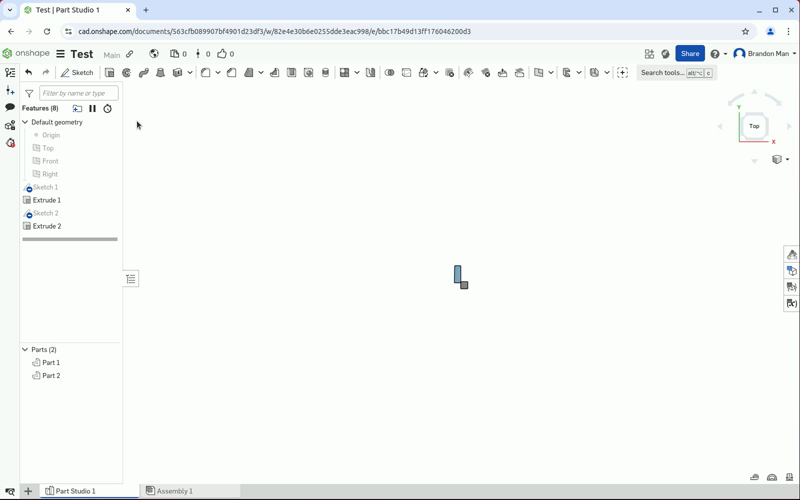
mouse_move(73, 189)
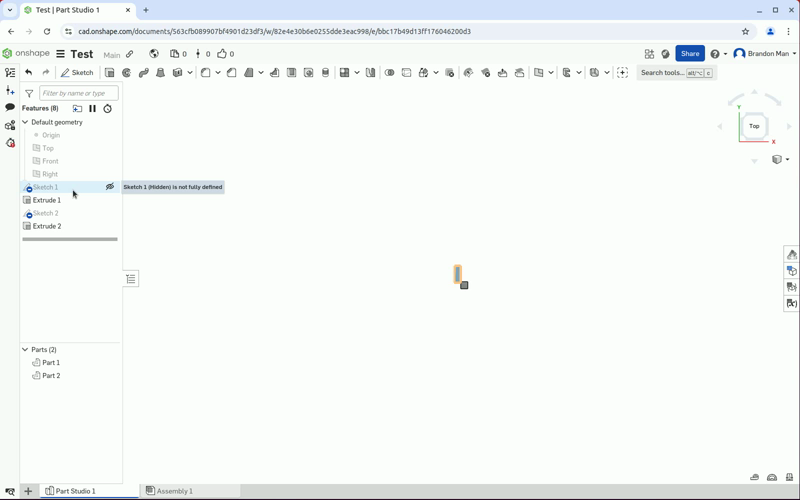
click(73, 189)
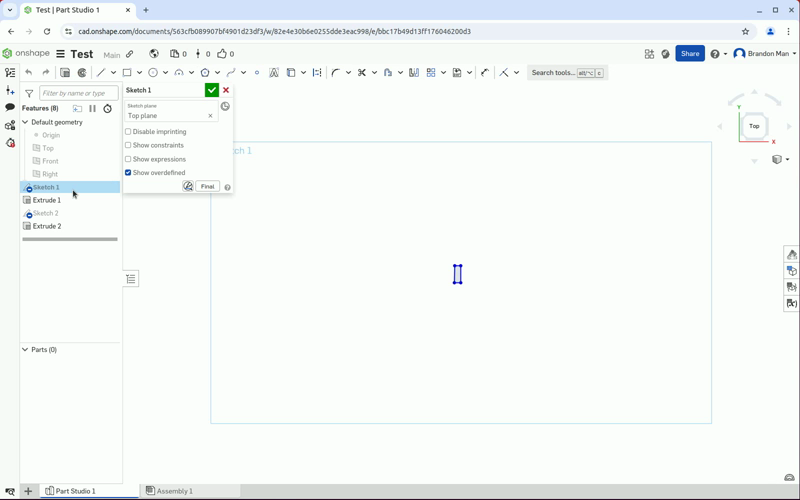
mouse_move(229, 92)
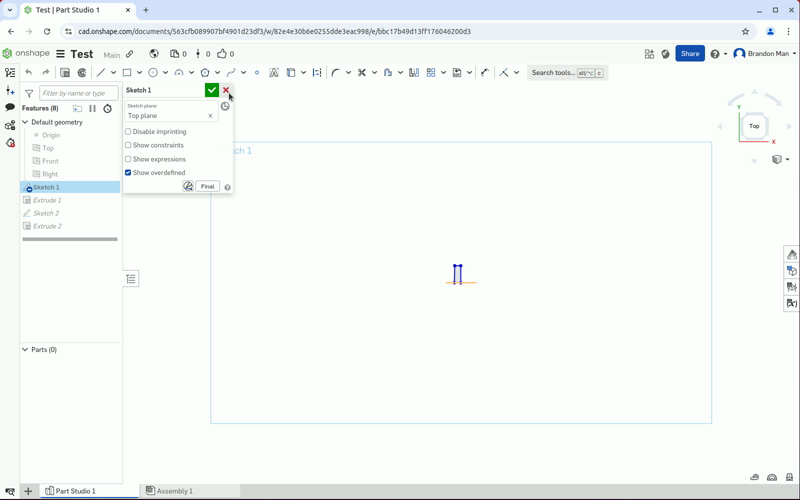
click(229, 92)
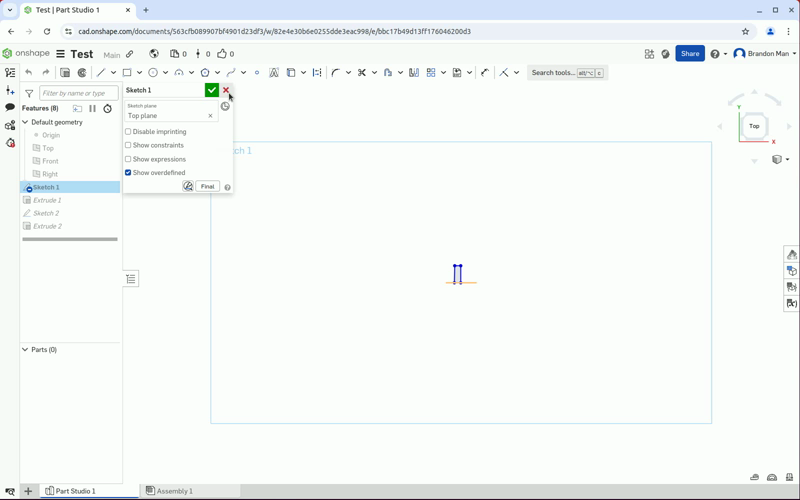
key(shift+s)
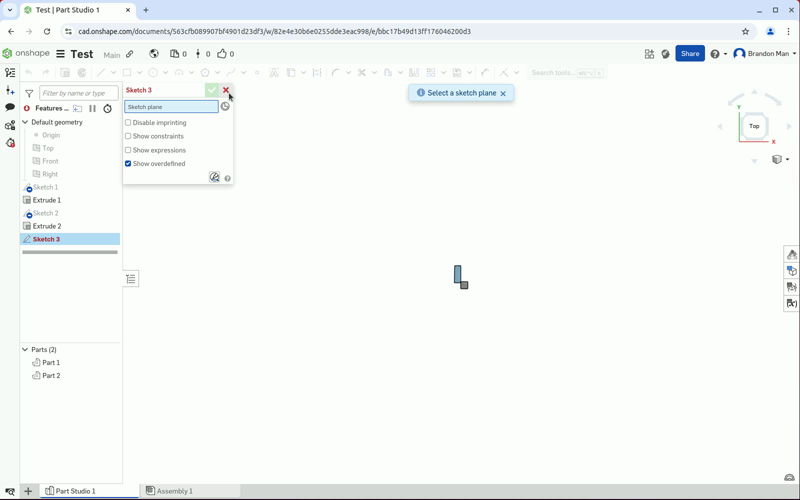
mouse_move(73, 150)
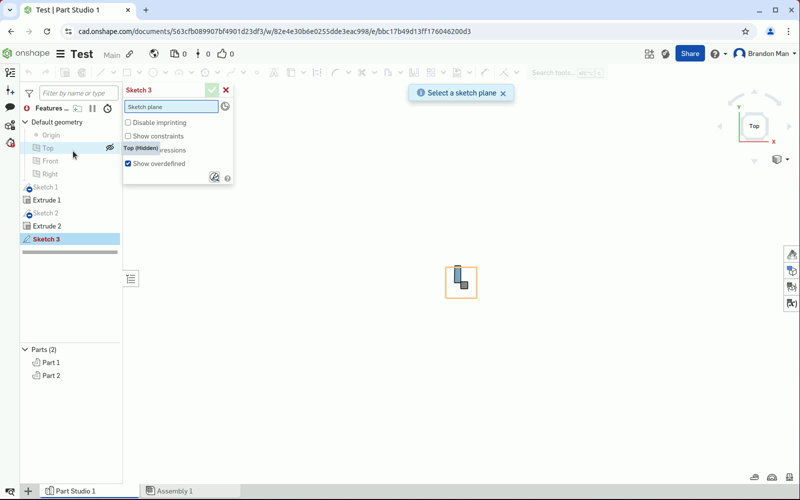
click(73, 150)
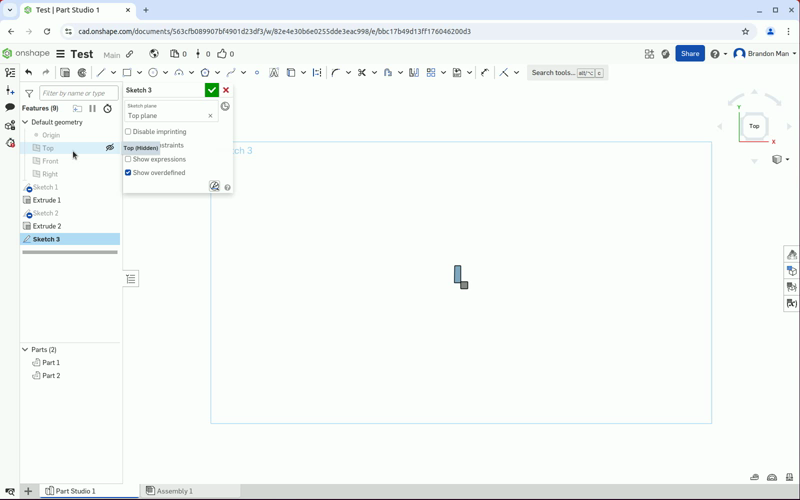
mouse_move(73, 352)
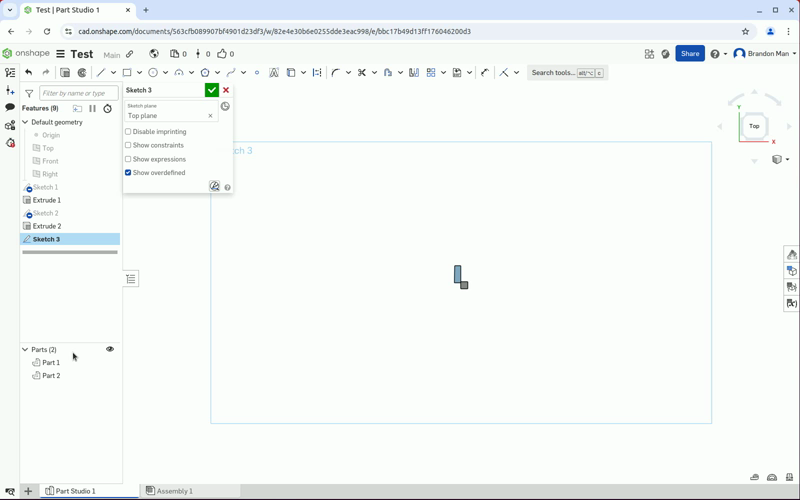
key(y)
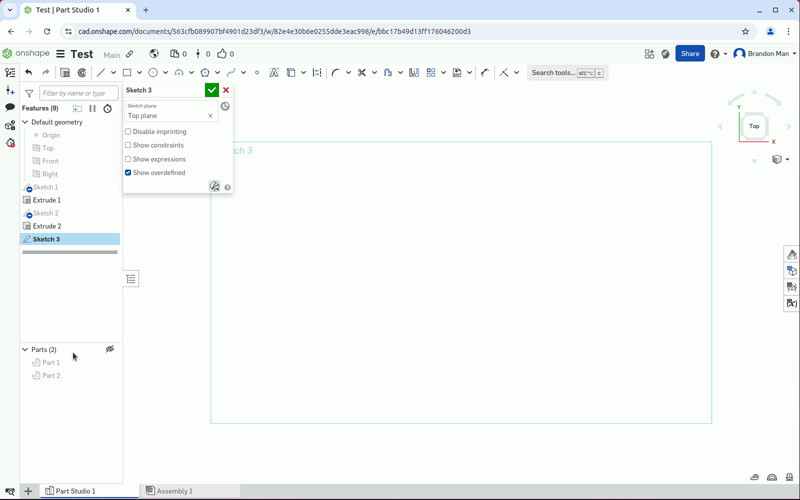
key(l)
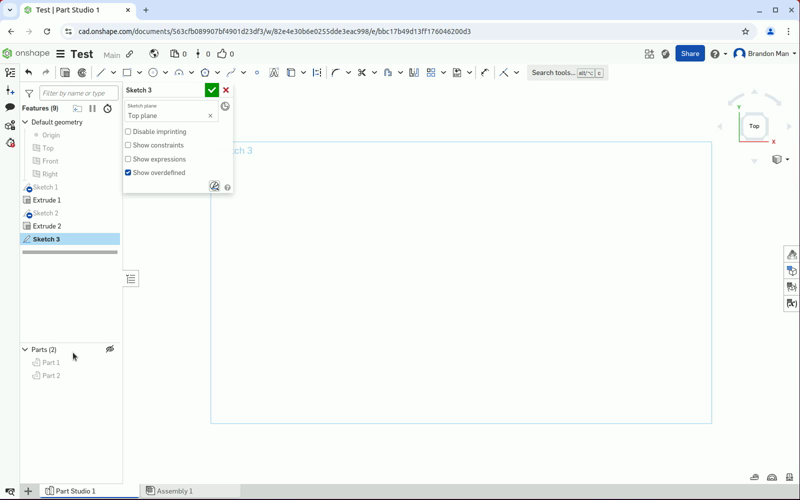
key_down(shift)
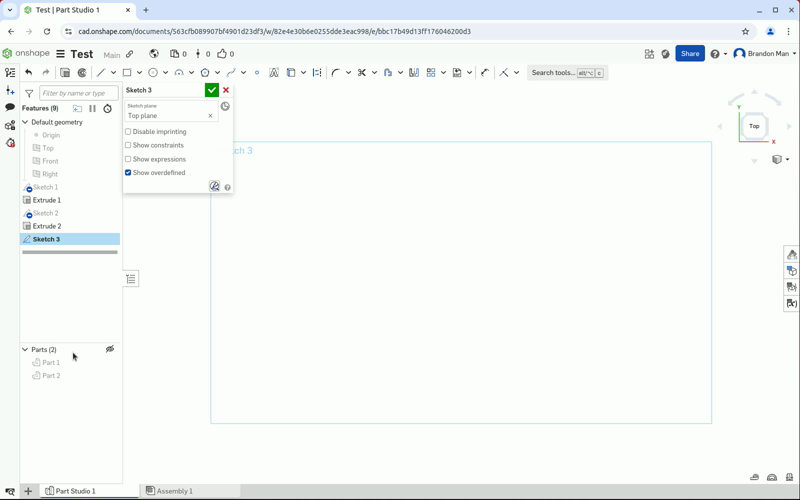
mouse_move(404, 288)
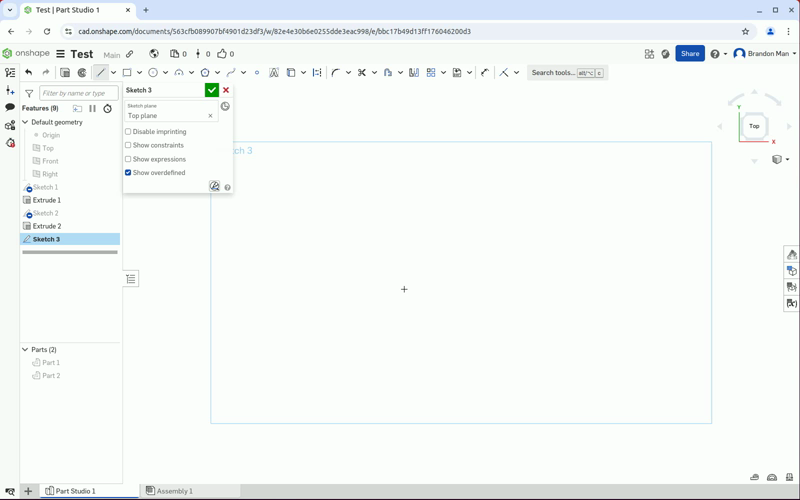
click(404, 288)
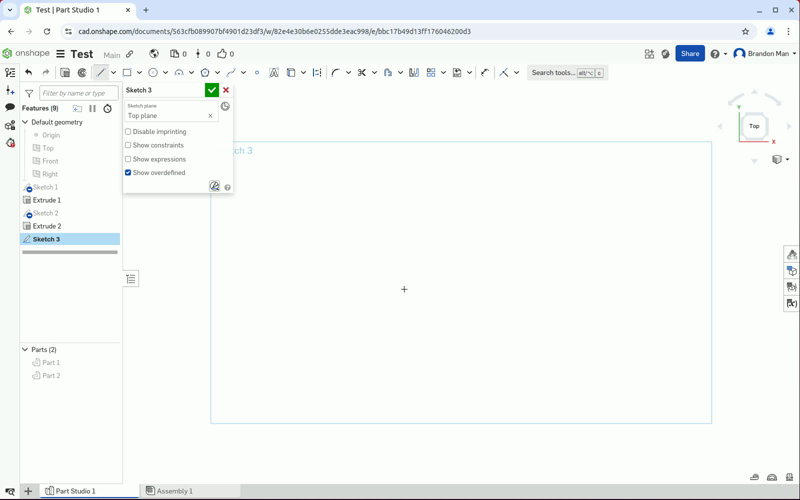
key_up(shift)
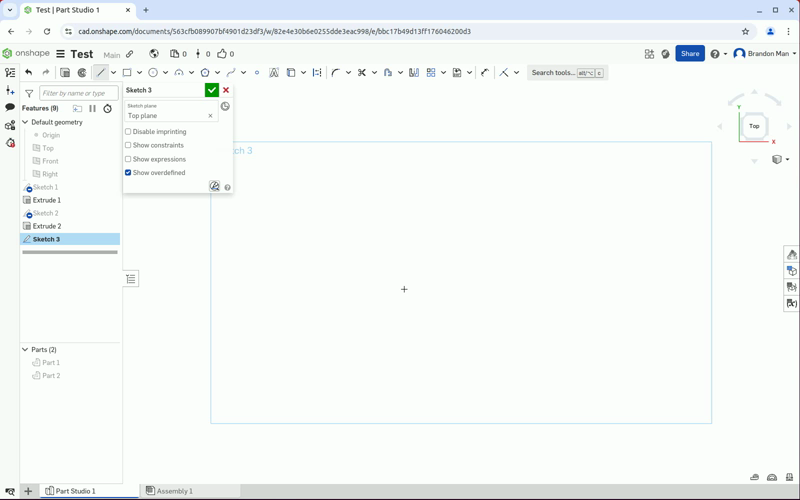
key_down(shift)
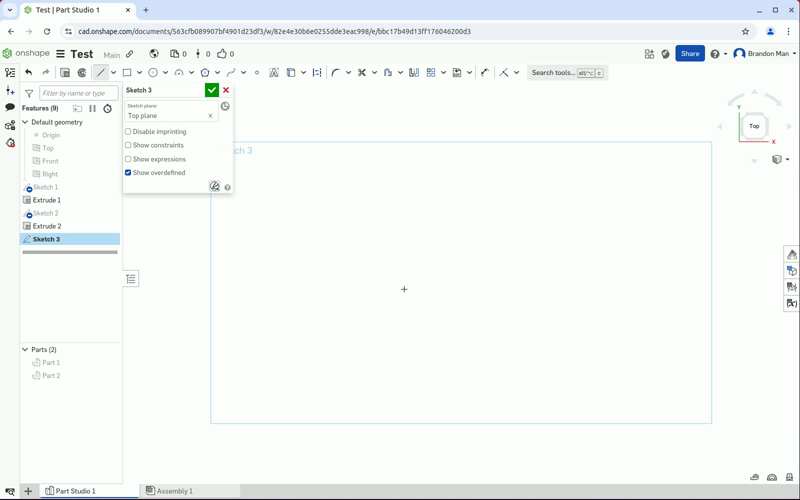
mouse_move(434, 288)
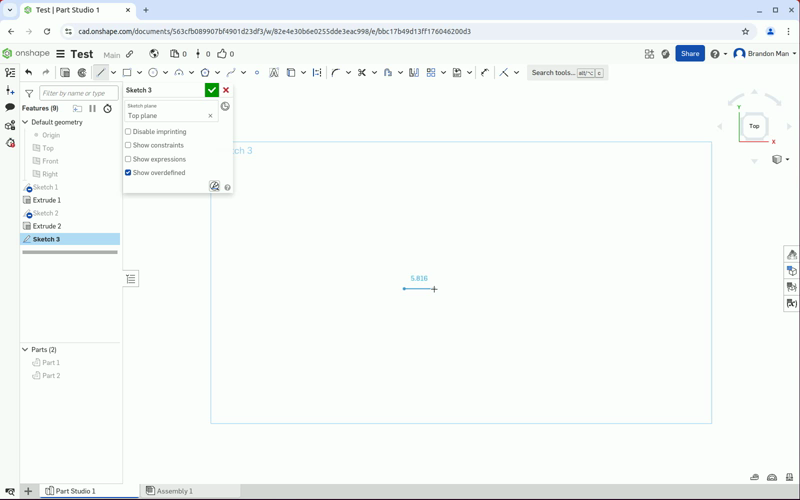
mouse_move(461, 288)
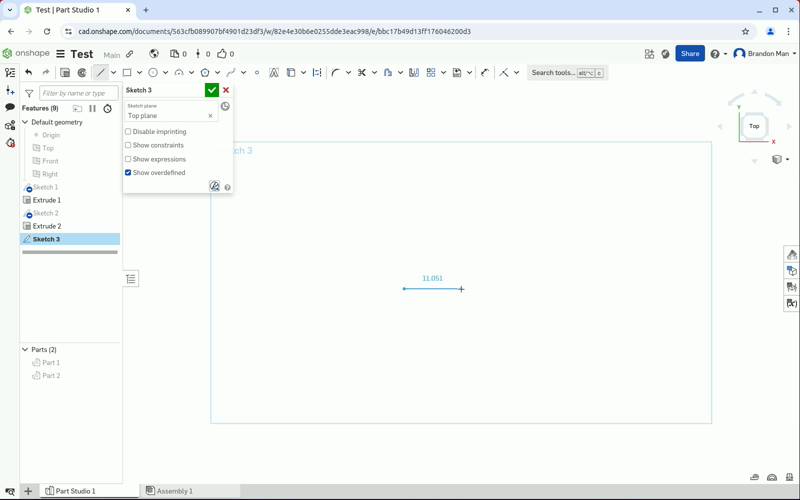
click(461, 288)
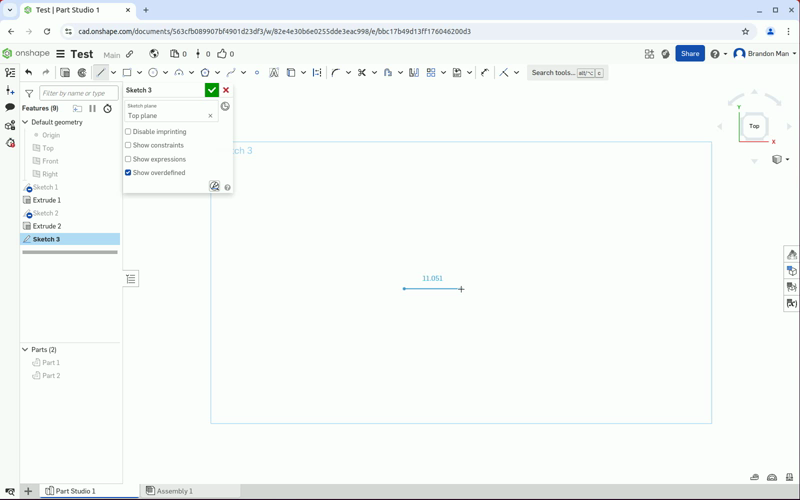
key_up(shift)
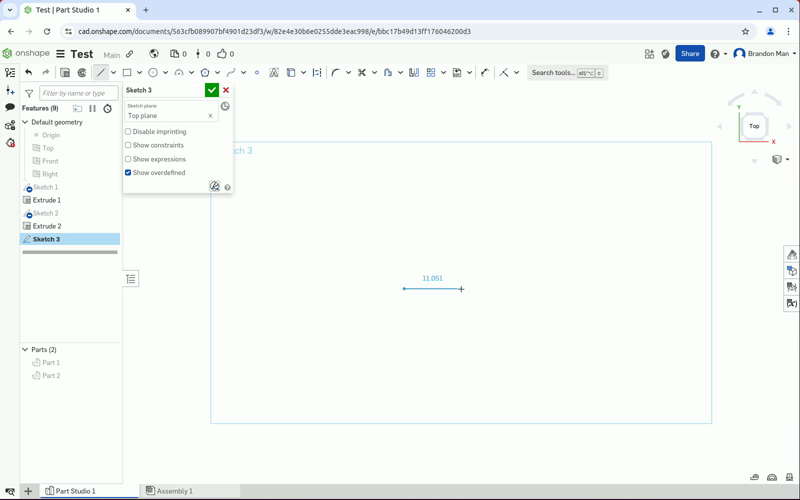
key_down(shift)
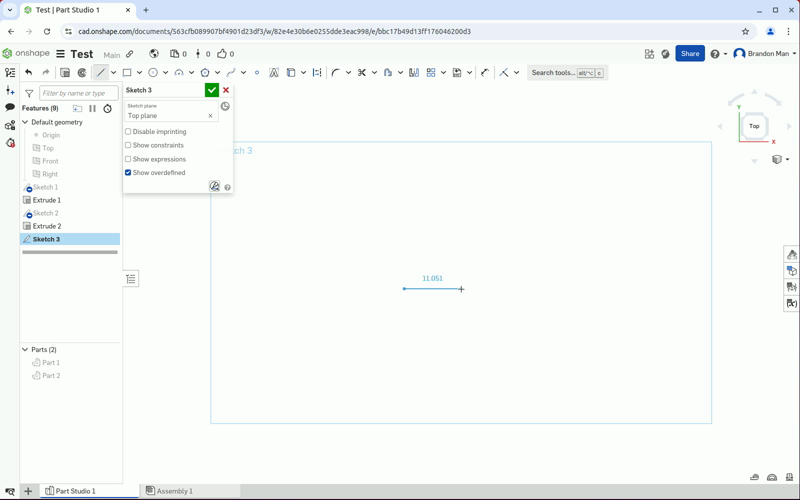
mouse_move(491, 288)
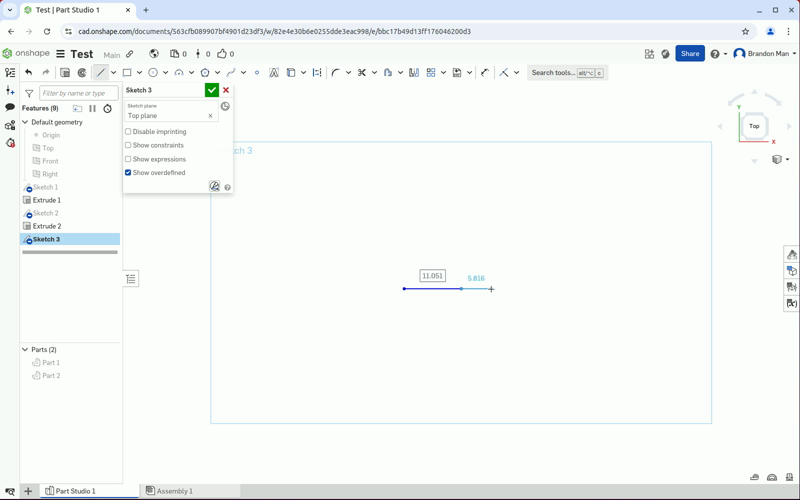
mouse_move(461, 282)
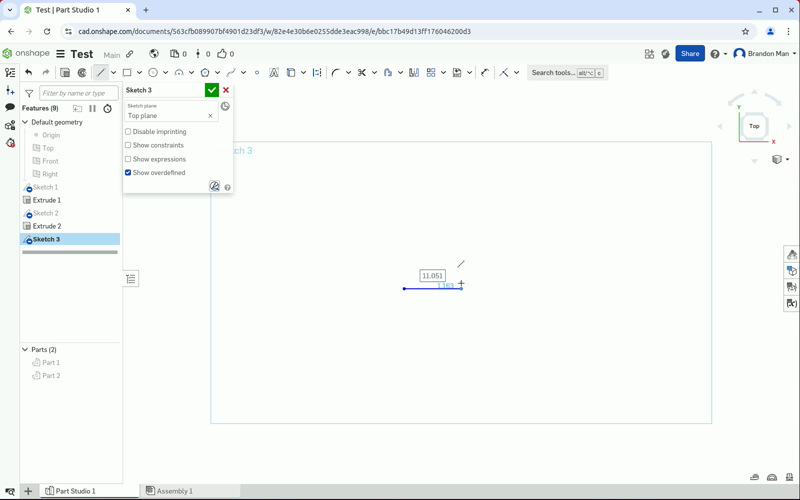
scroll(6)
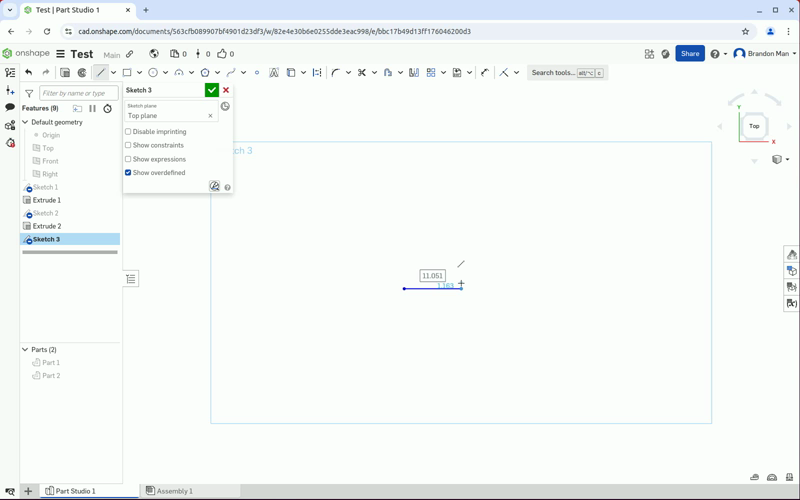
scroll(6)
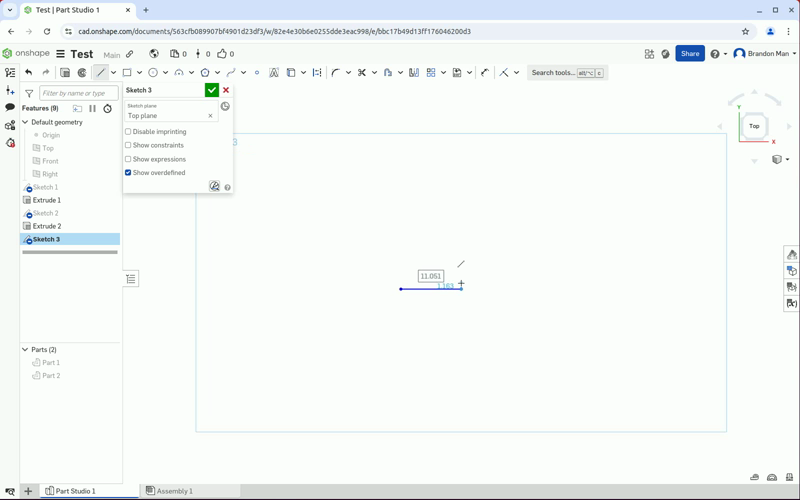
scroll(6)
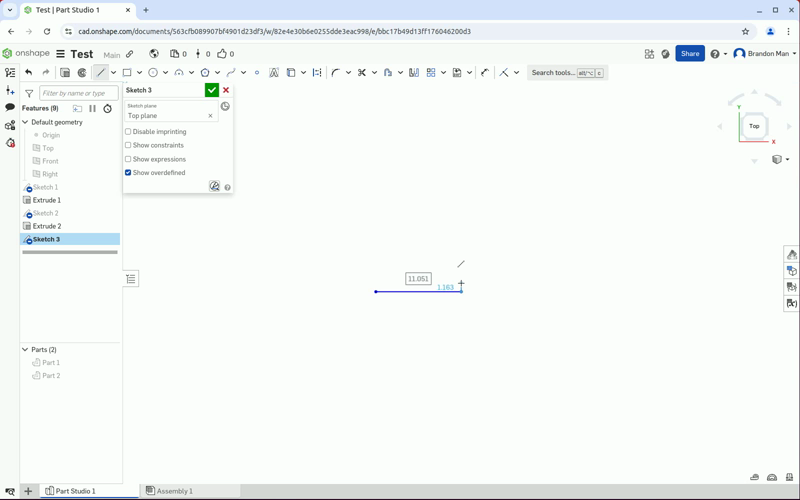
scroll(6)
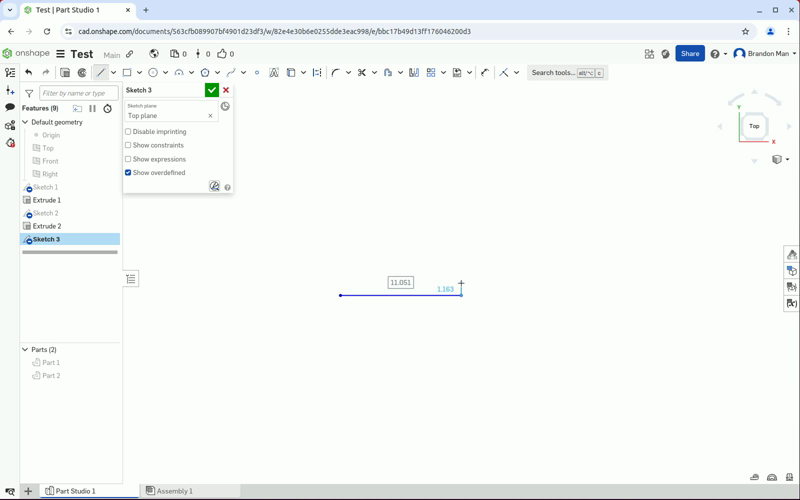
scroll(6)
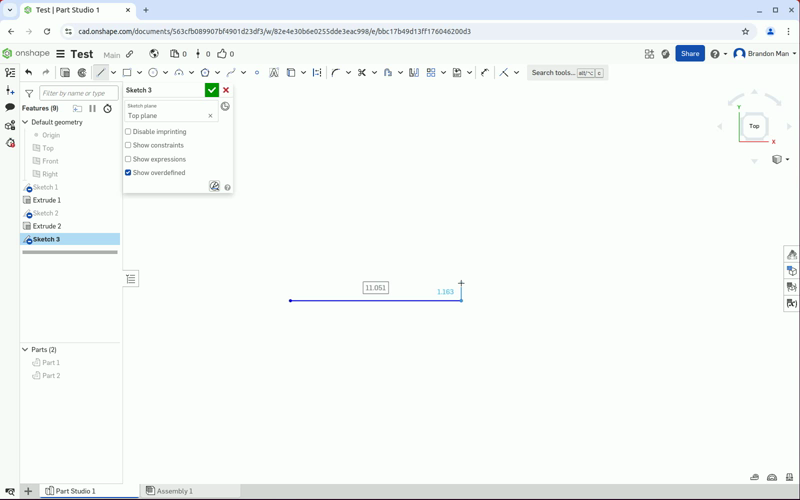
scroll(6)
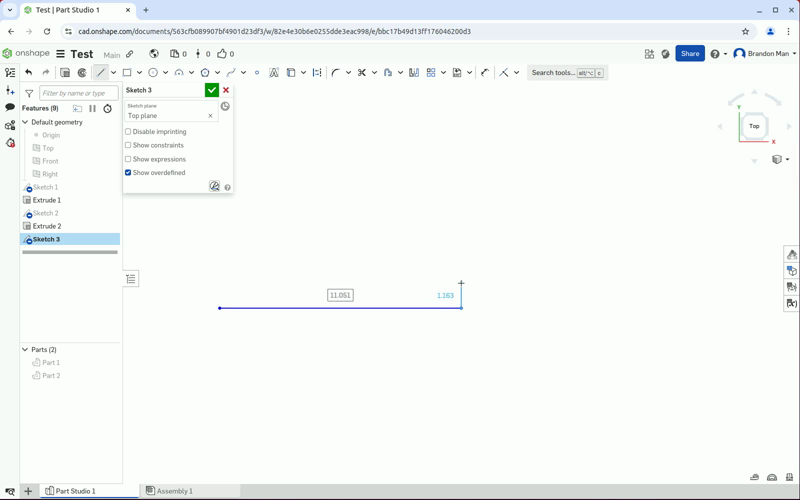
scroll(6)
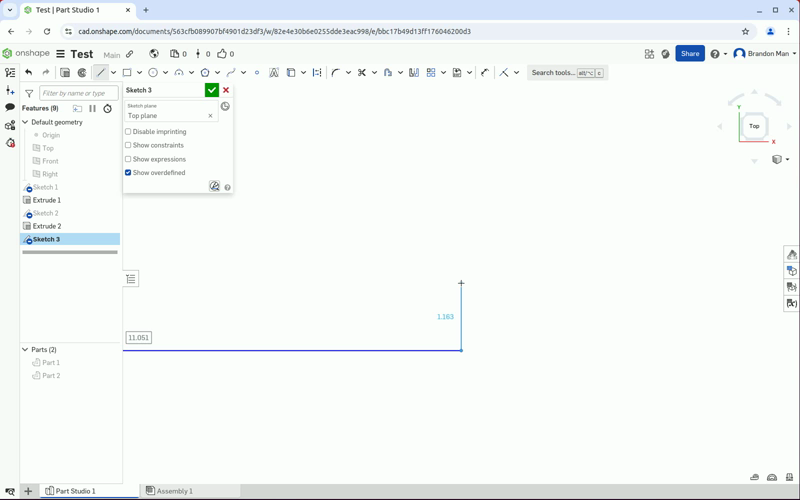
click(461, 282)
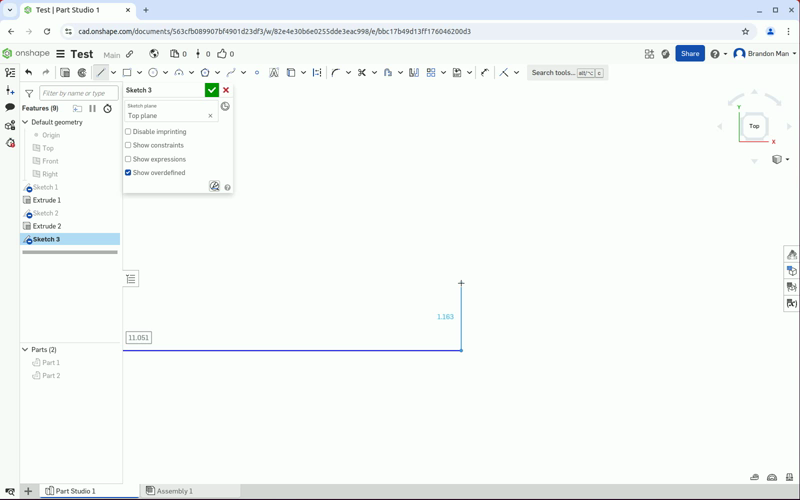
scroll(-6)
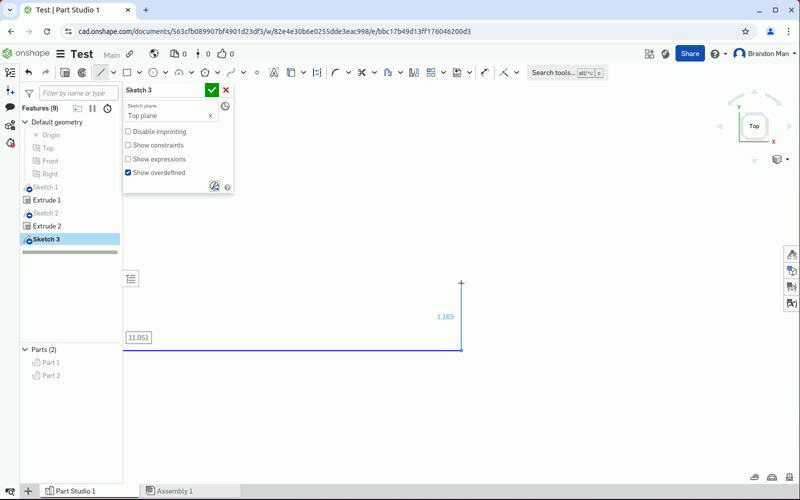
scroll(-6)
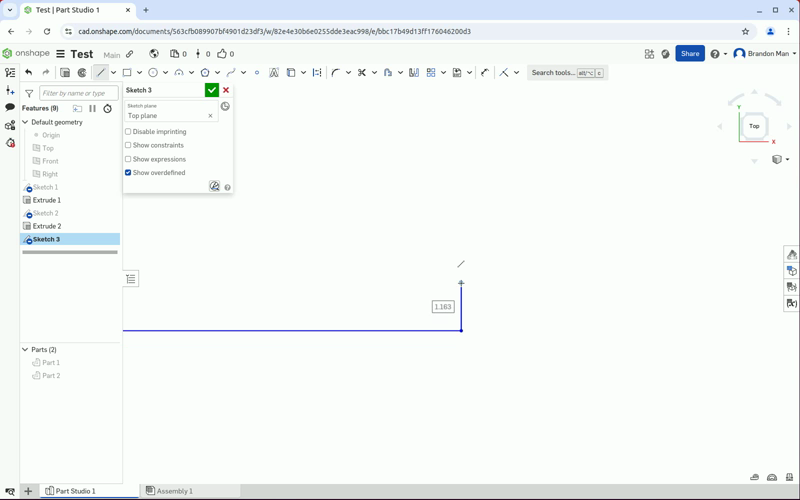
scroll(-6)
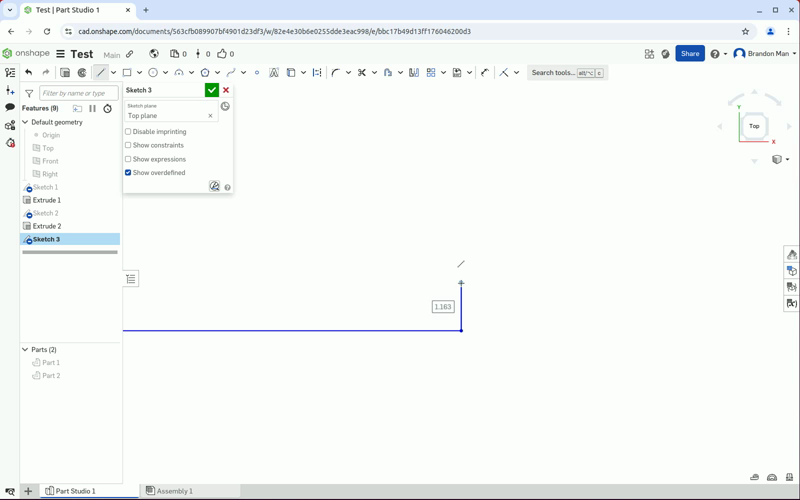
scroll(-6)
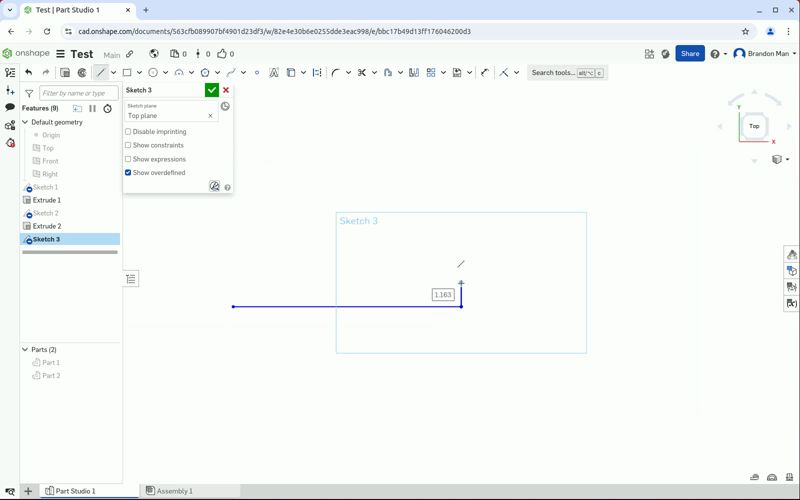
scroll(-6)
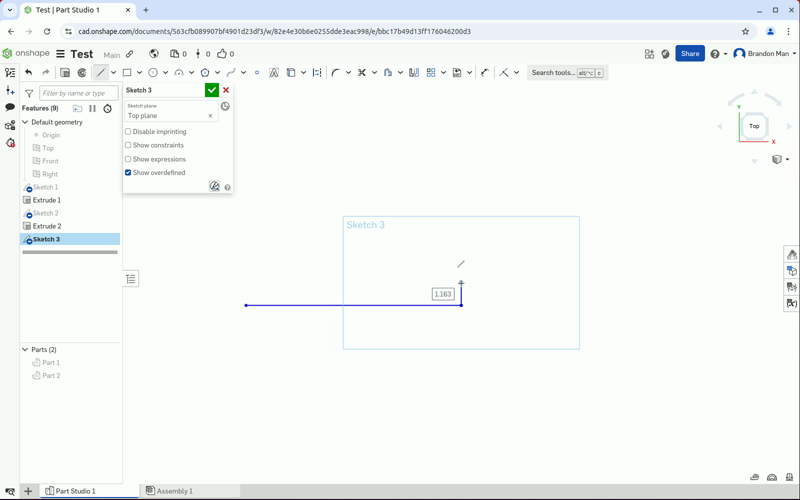
scroll(-6)
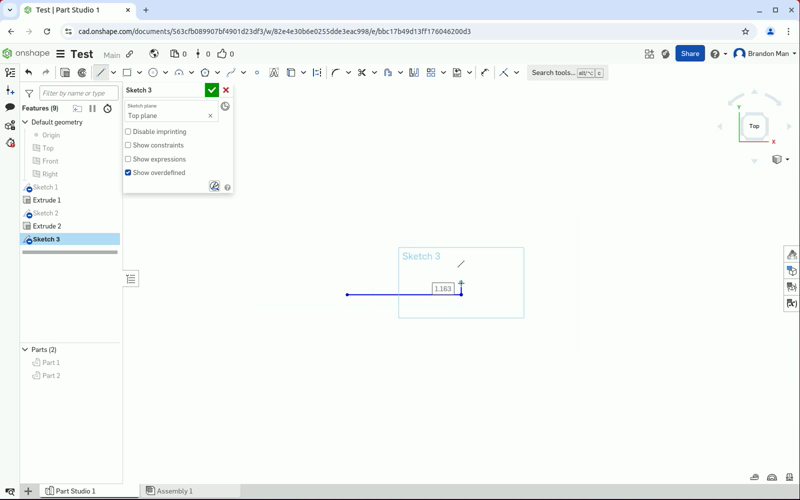
scroll(-6)
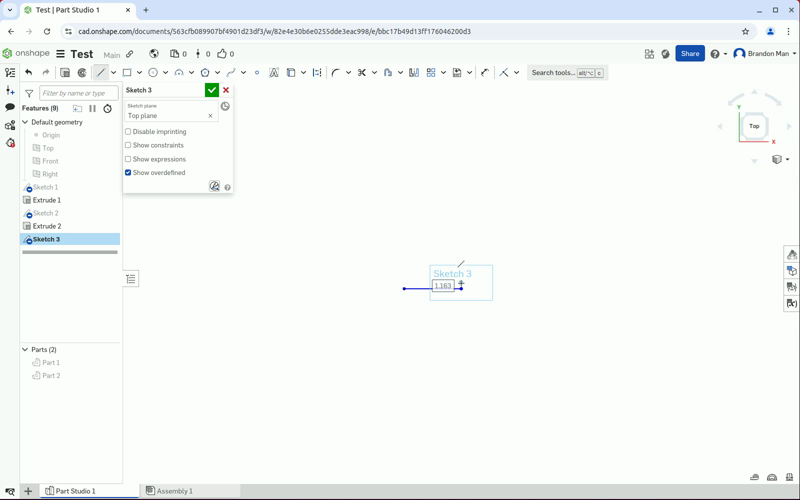
key_up(shift)
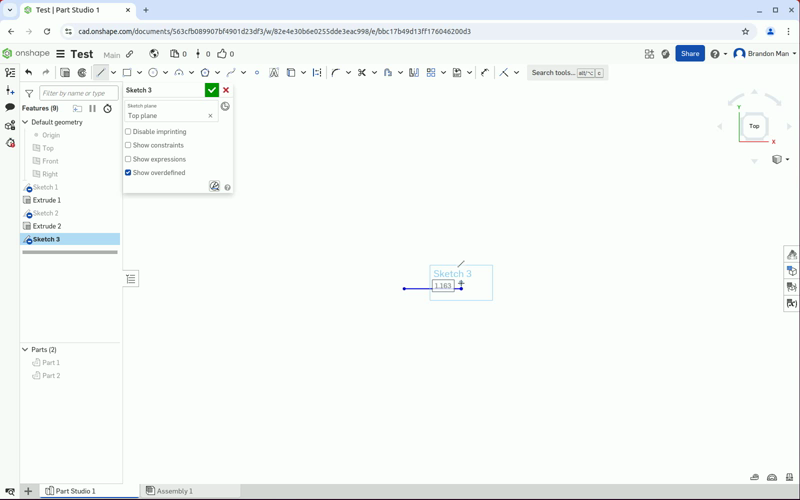
key_down(shift)
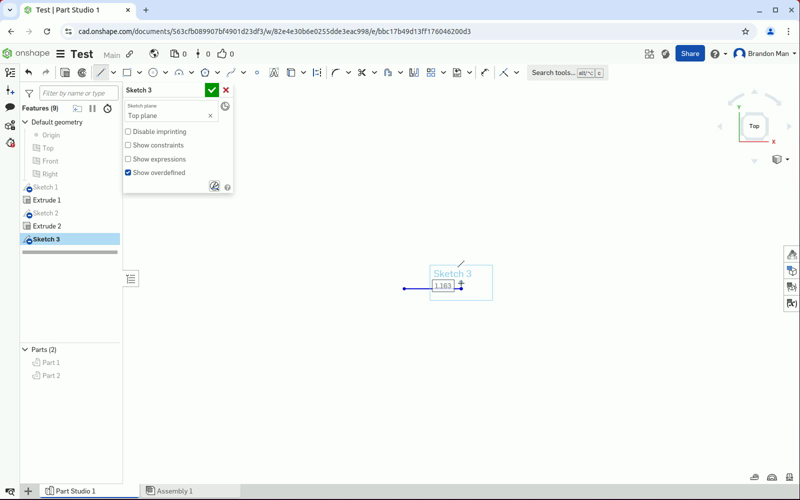
mouse_move(491, 282)
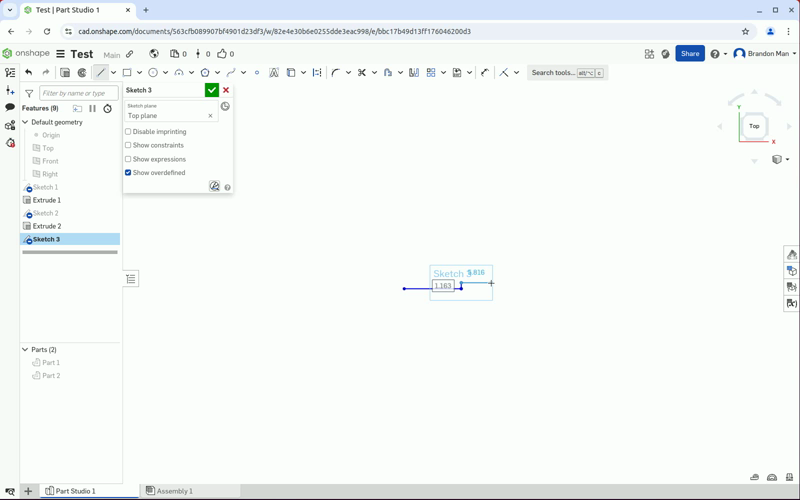
mouse_move(456, 282)
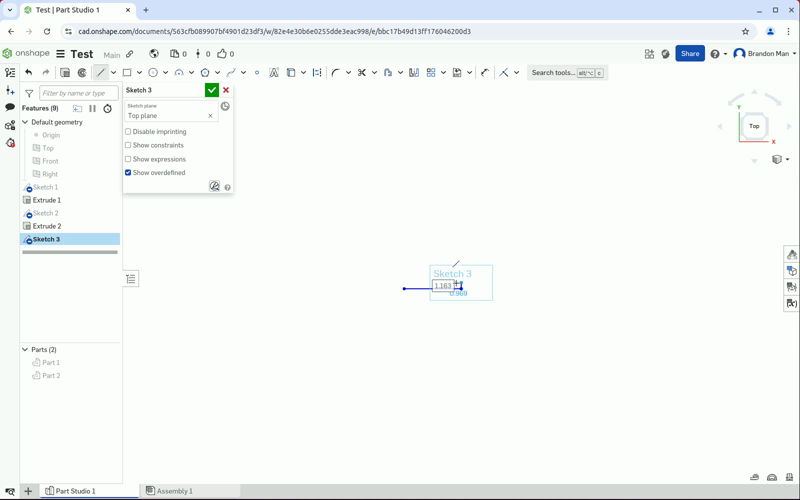
scroll(6)
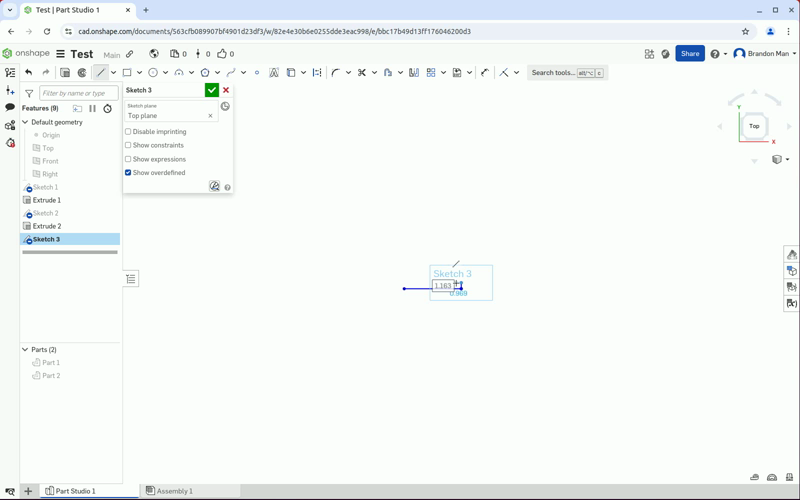
scroll(6)
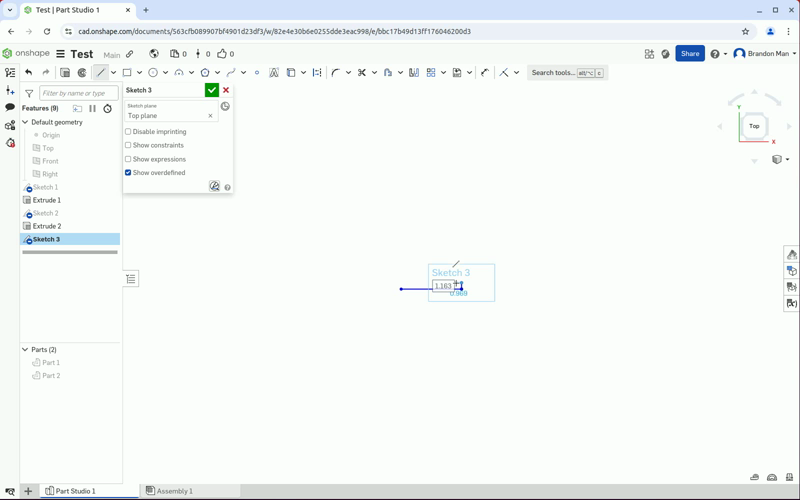
scroll(6)
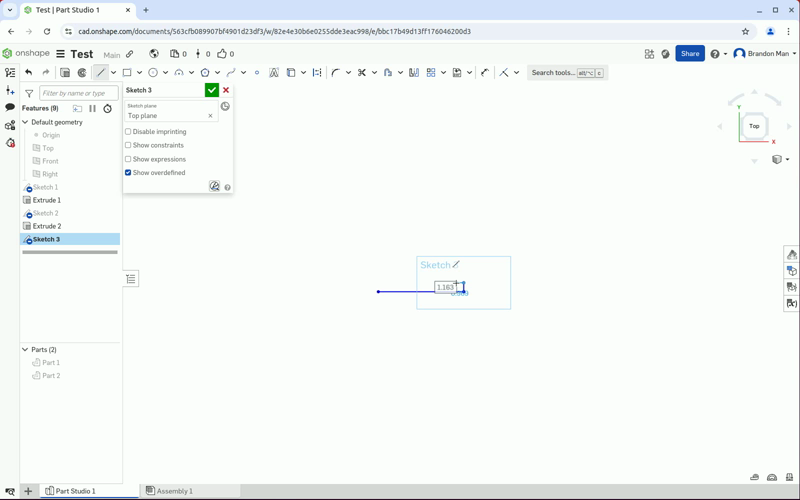
scroll(6)
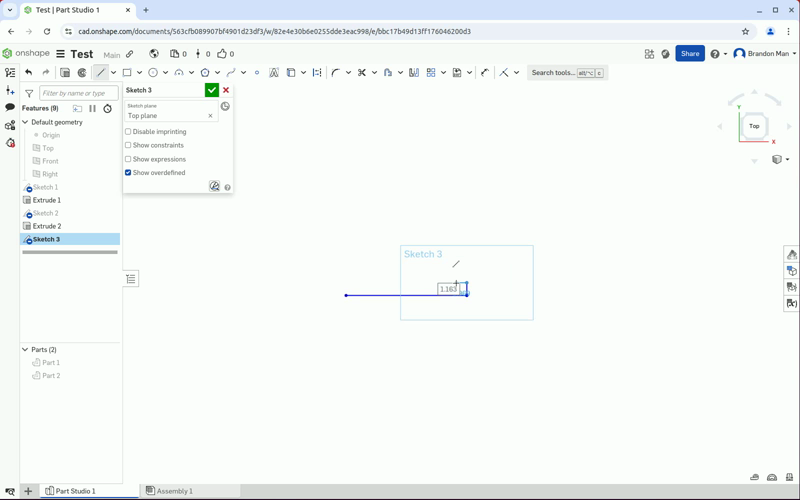
scroll(6)
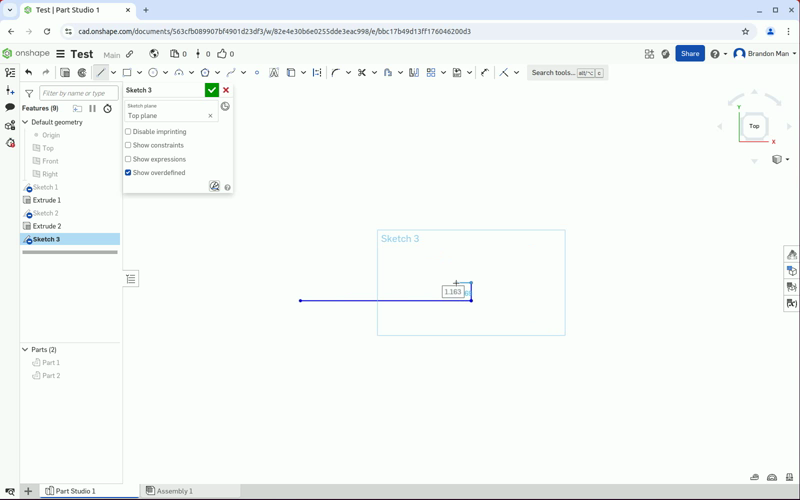
scroll(6)
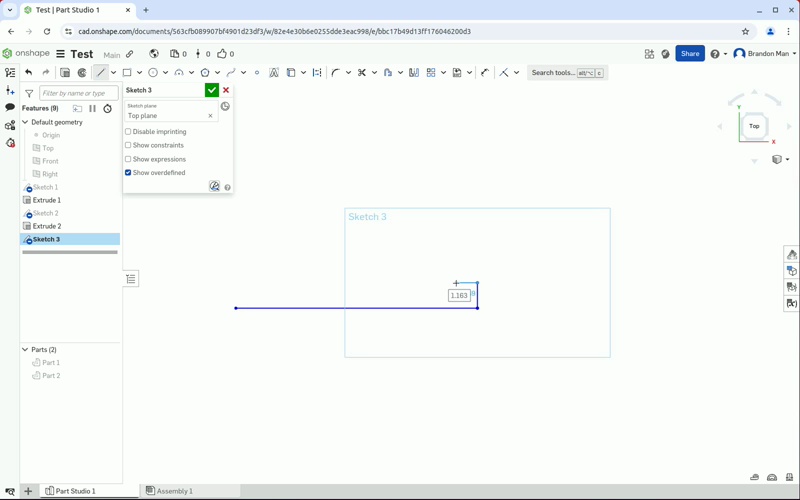
scroll(6)
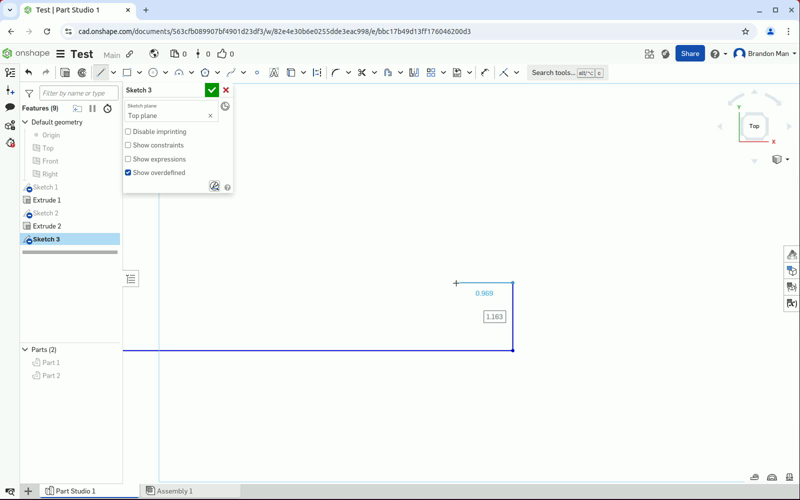
click(456, 282)
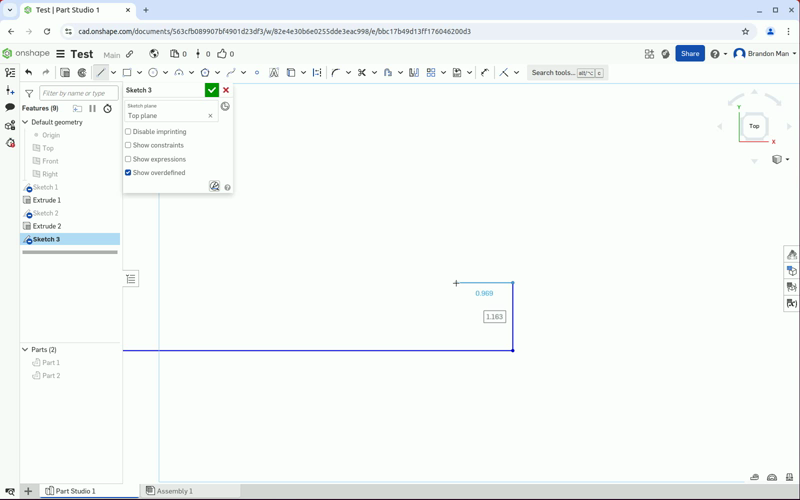
scroll(-6)
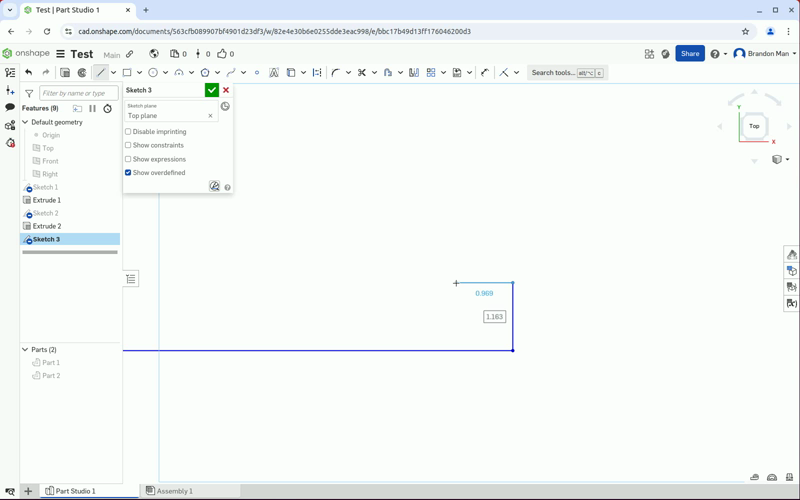
scroll(-6)
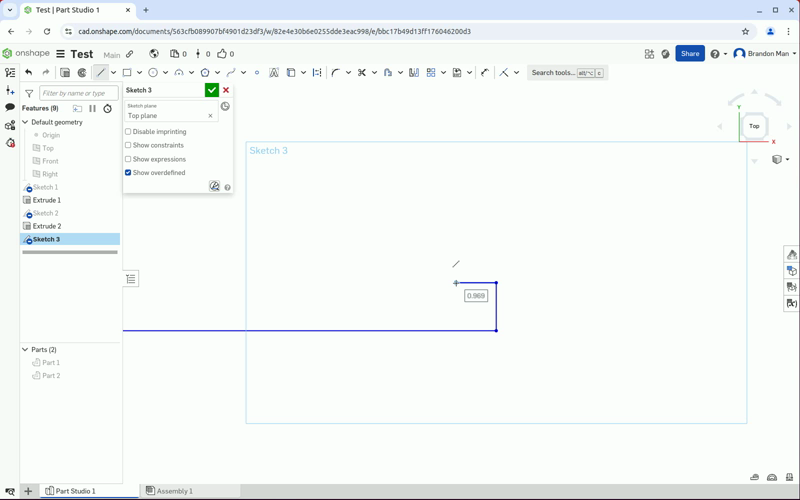
scroll(-6)
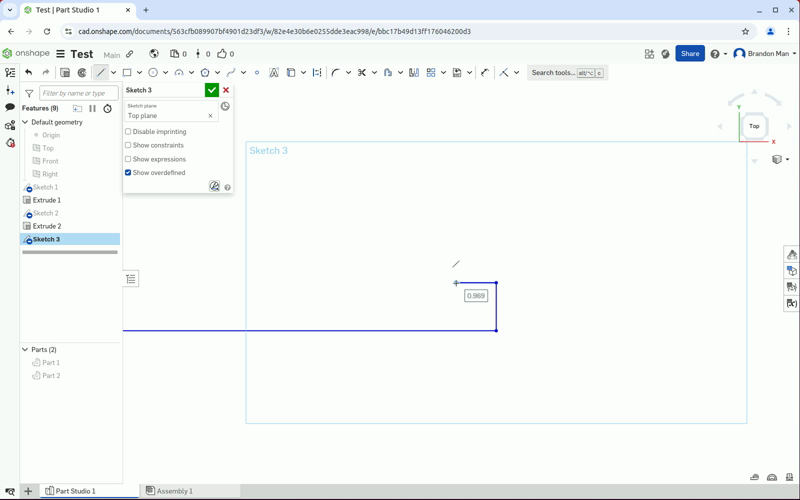
scroll(-6)
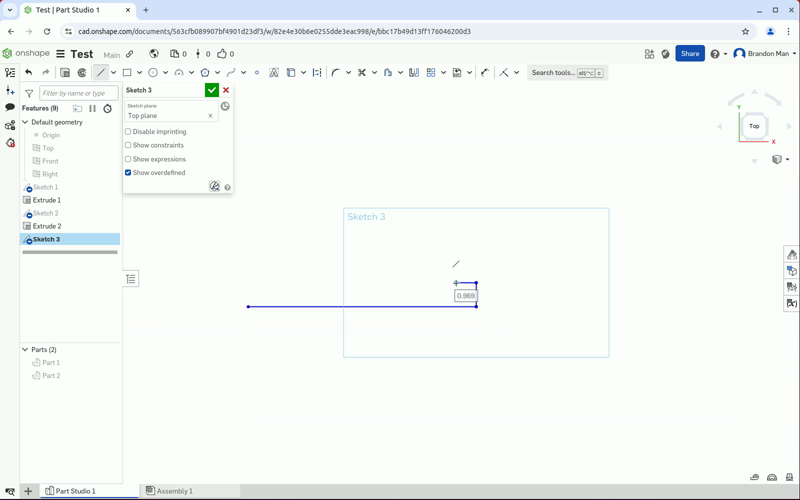
scroll(-6)
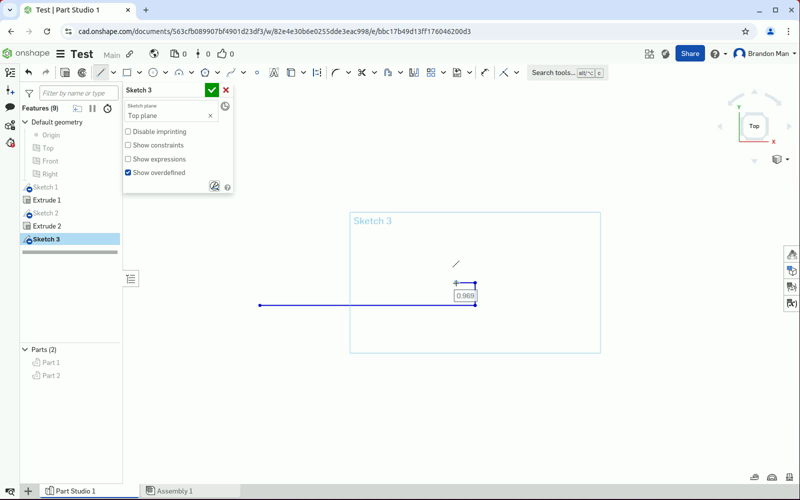
scroll(-6)
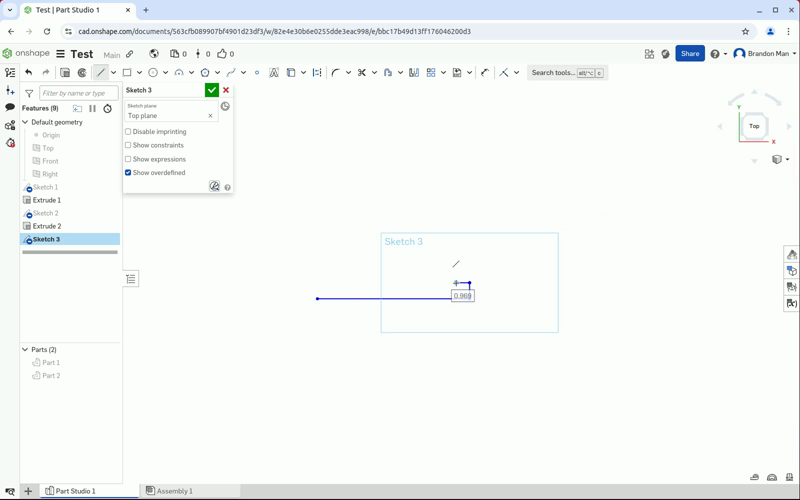
scroll(-6)
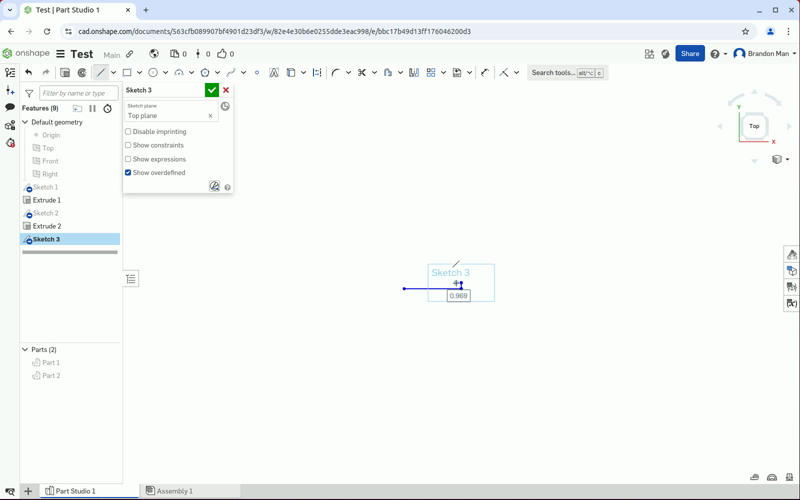
key_up(shift)
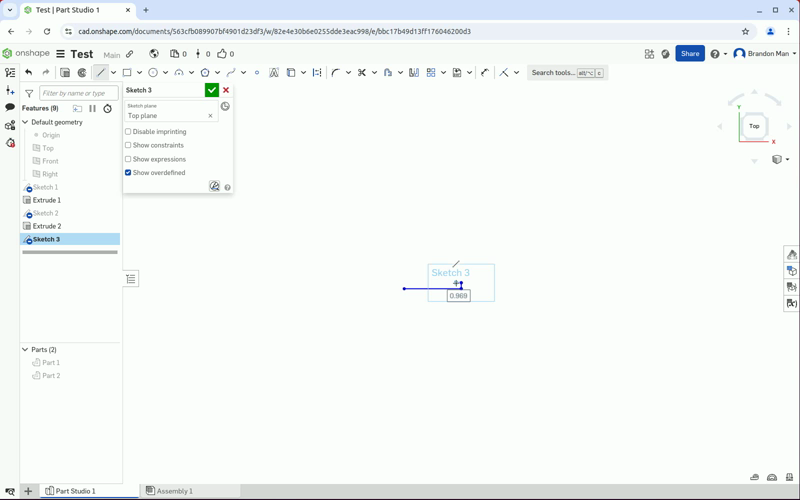
key_down(shift)
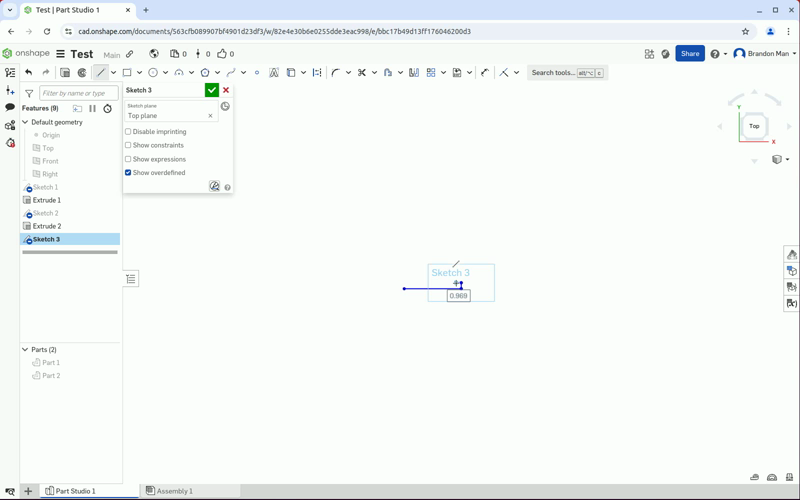
mouse_move(486, 282)
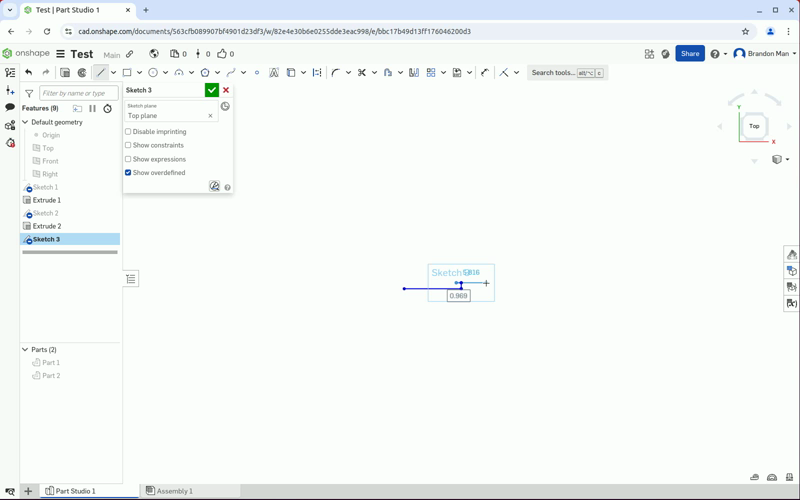
mouse_move(404, 282)
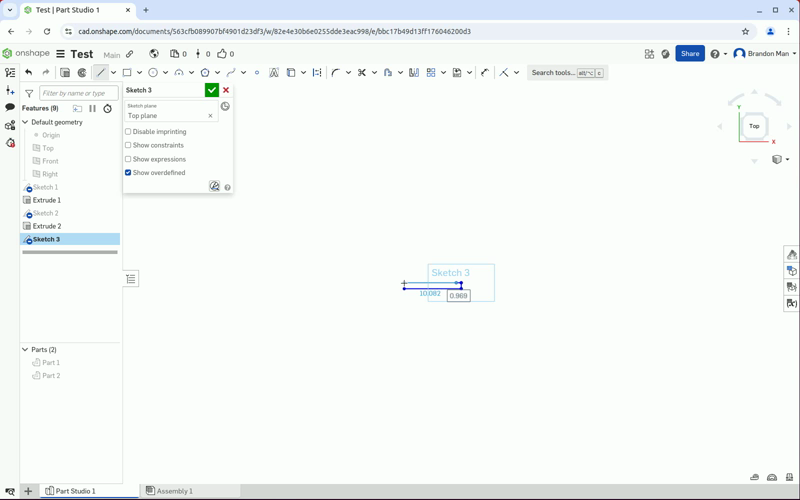
click(404, 282)
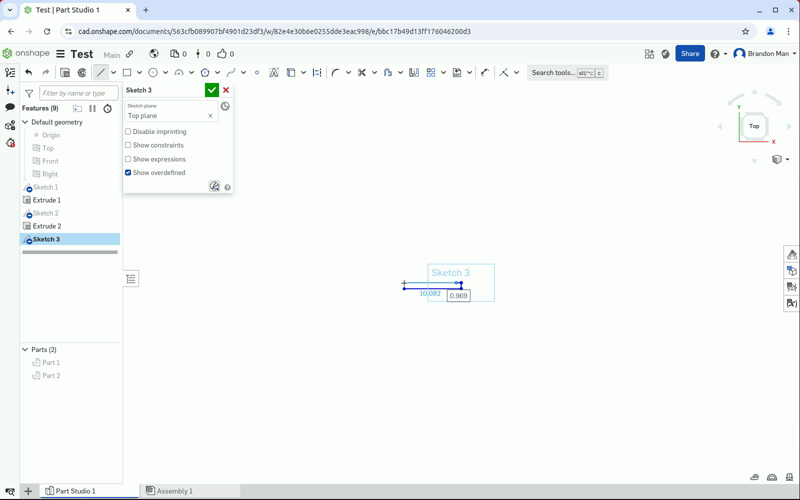
key_up(shift)
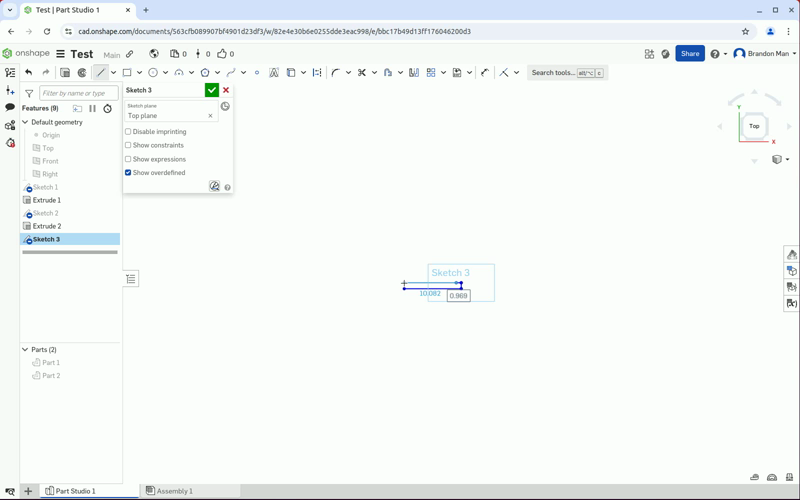
mouse_move(434, 282)
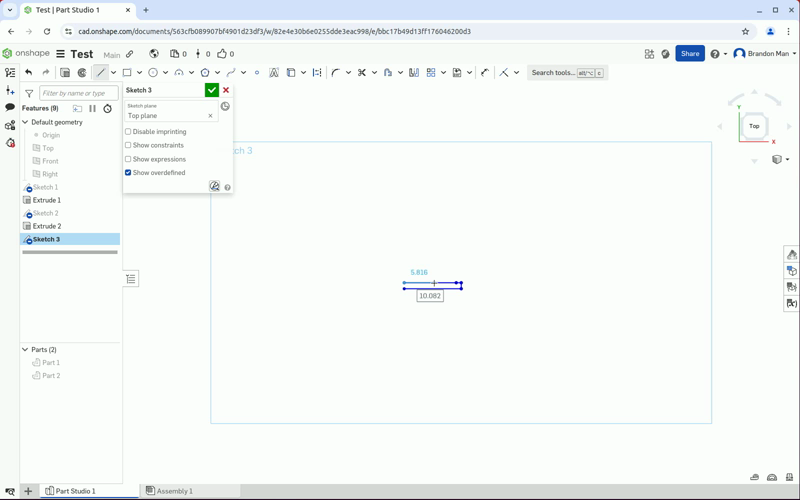
key_down(shift)
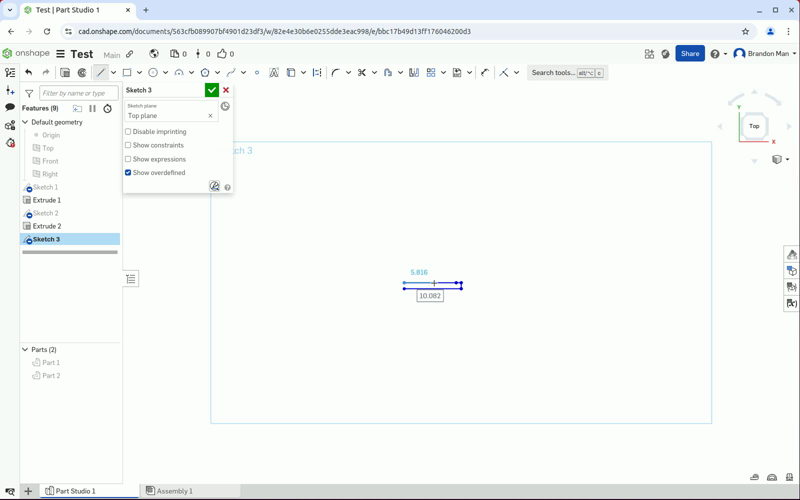
mouse_move(404, 288)
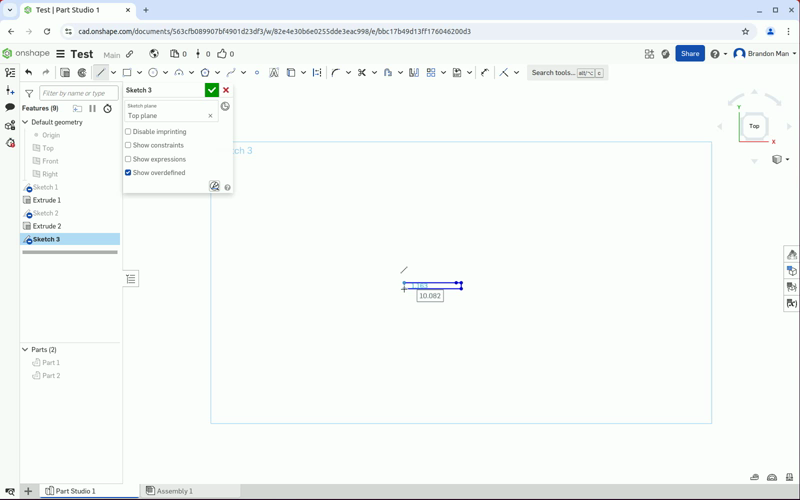
scroll(6)
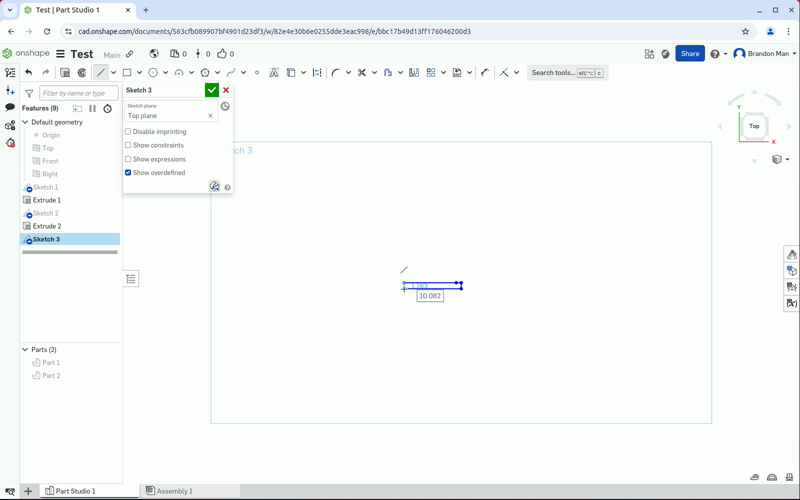
scroll(6)
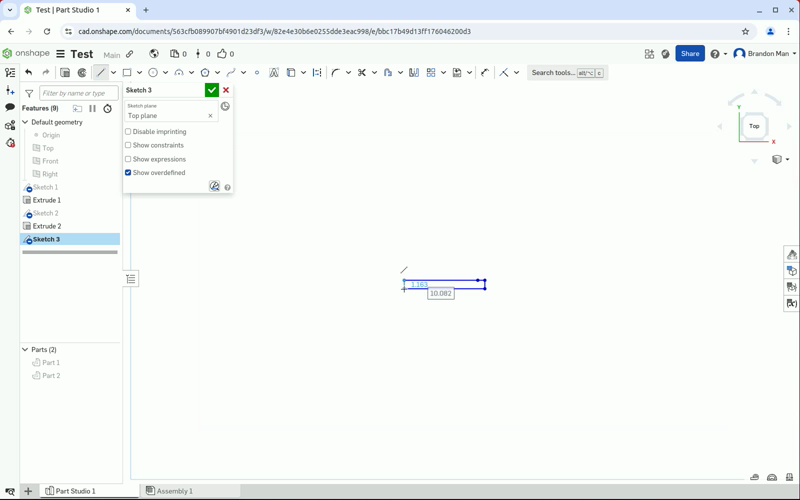
scroll(6)
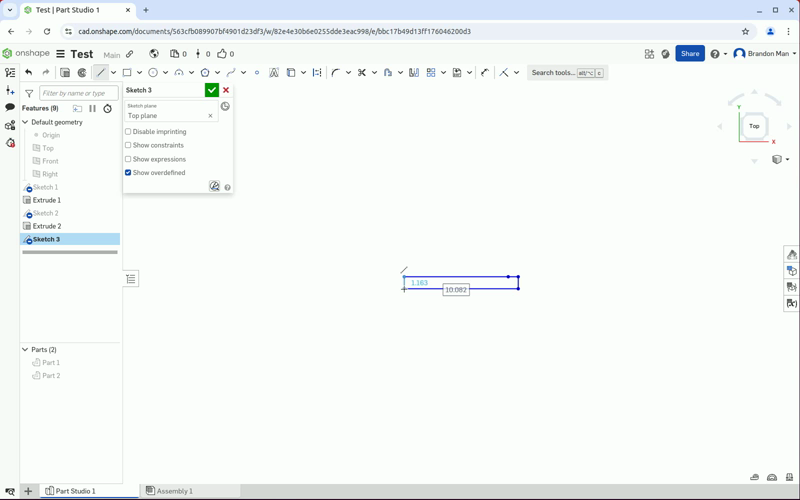
scroll(6)
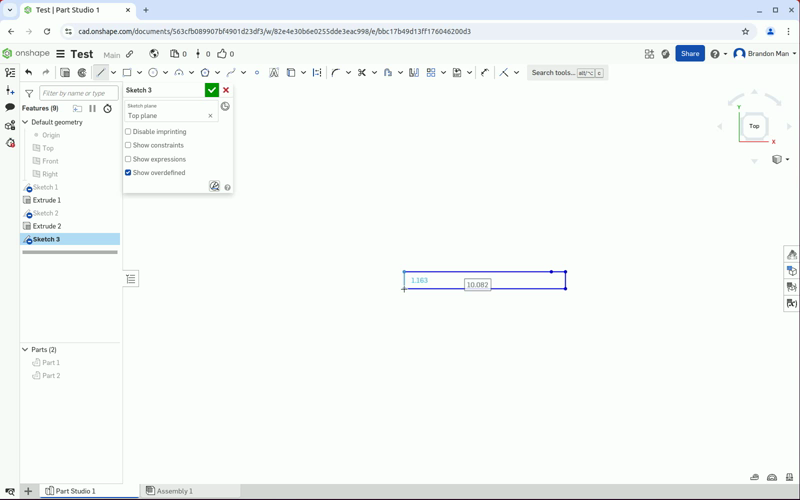
scroll(6)
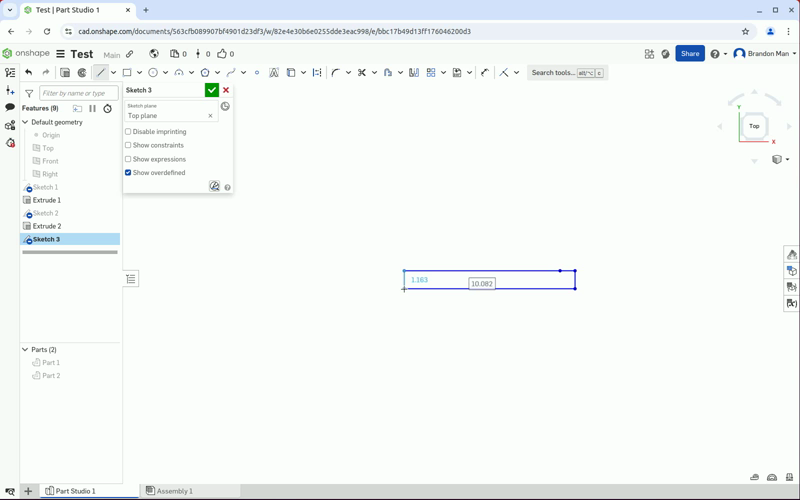
scroll(6)
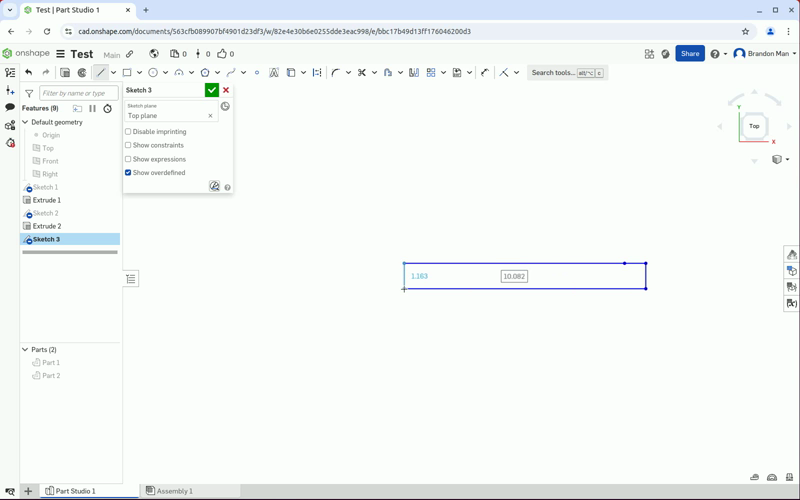
scroll(6)
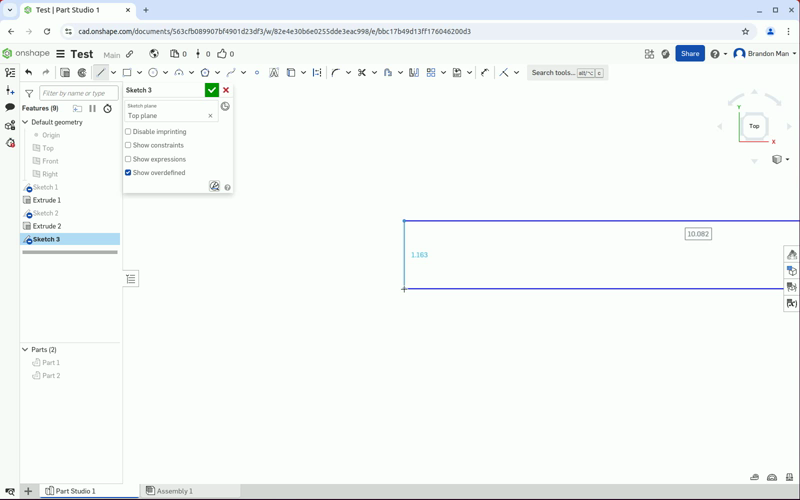
key_up(shift)
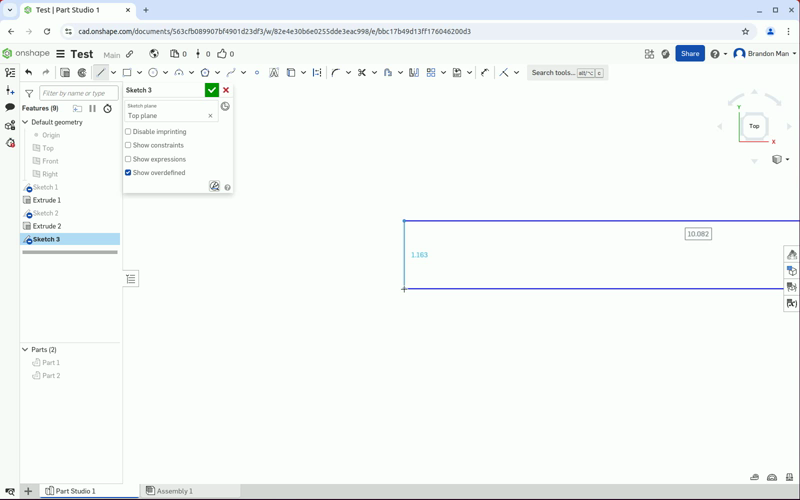
click(404, 288)
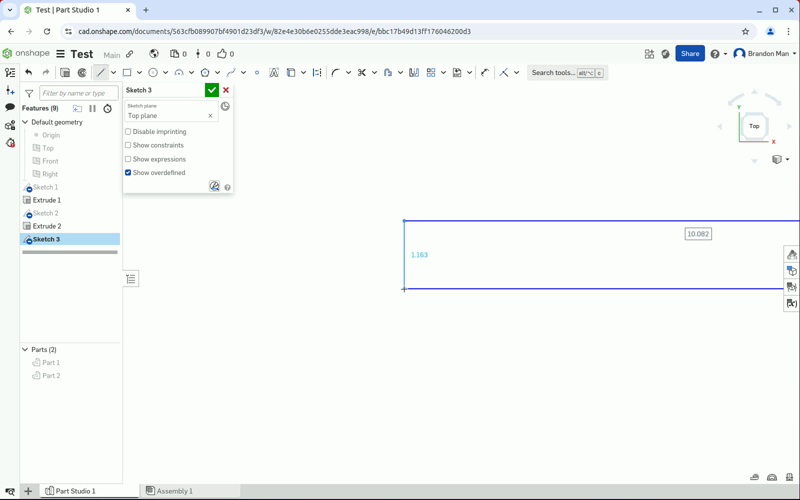
scroll(-6)
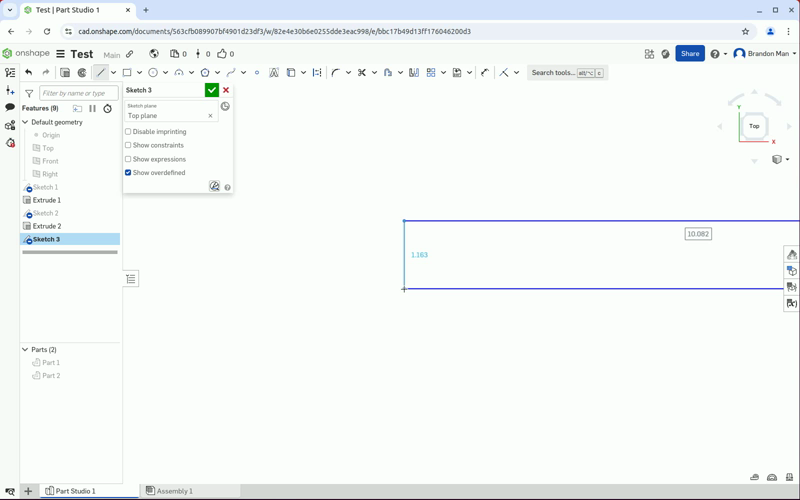
scroll(-6)
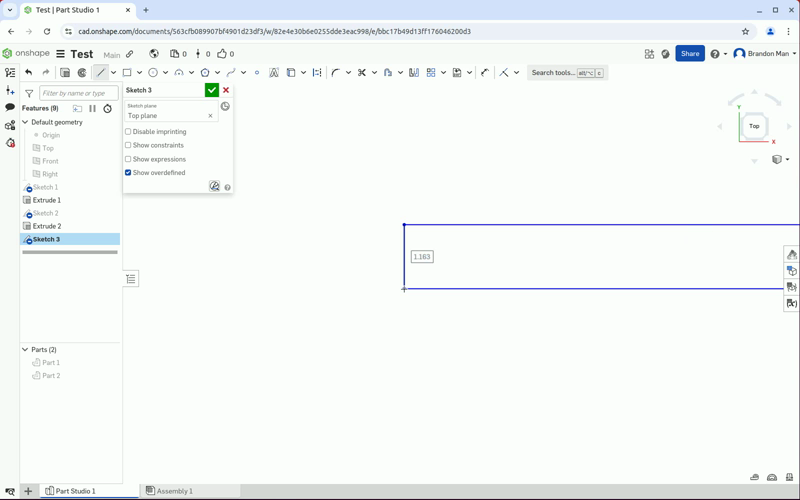
scroll(-6)
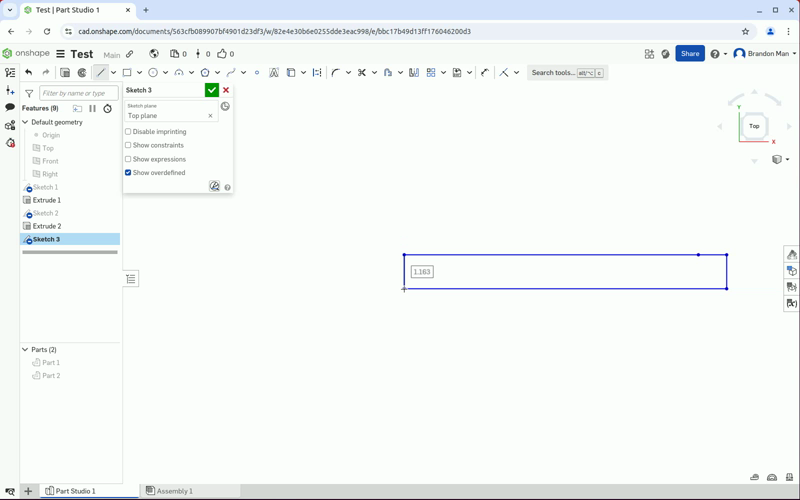
scroll(-6)
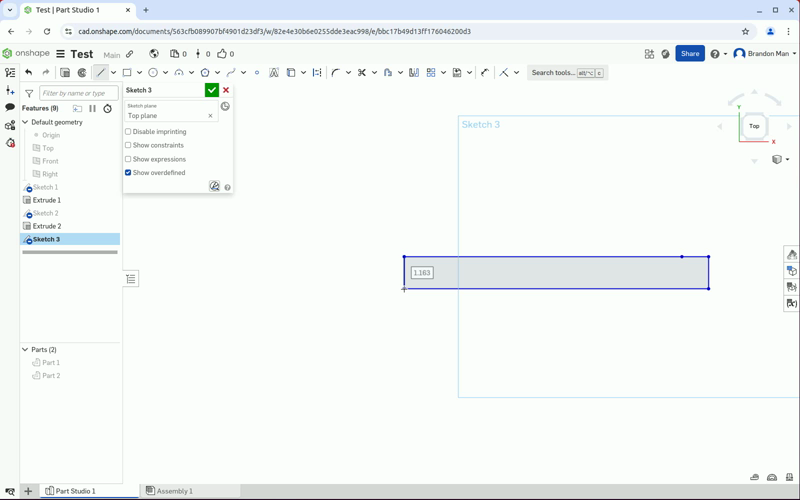
scroll(-6)
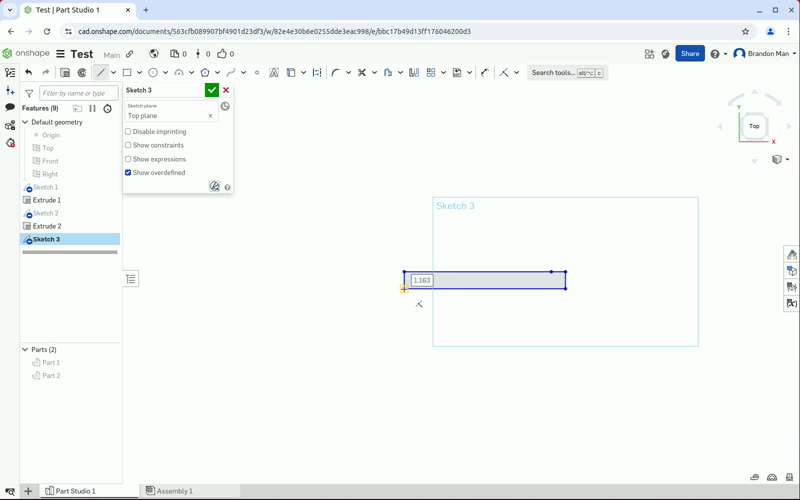
scroll(-6)
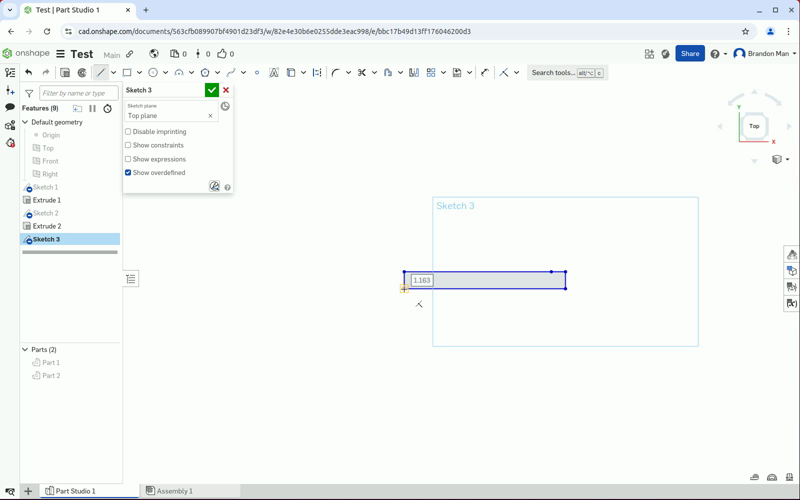
scroll(-6)
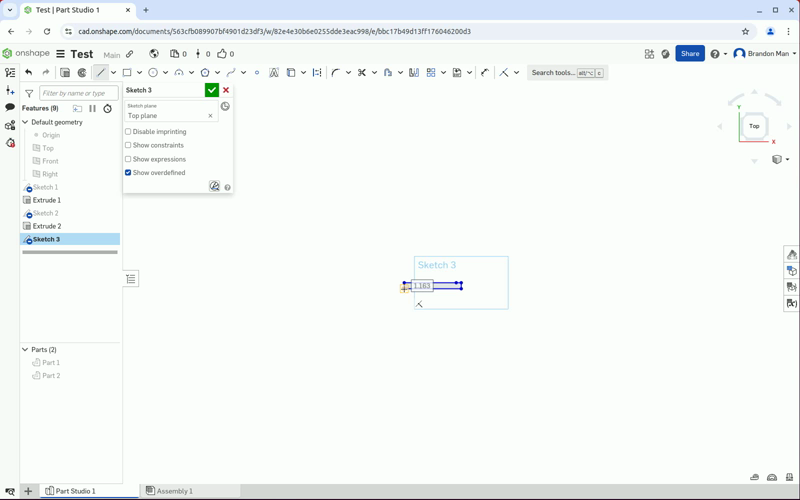
key(esc)
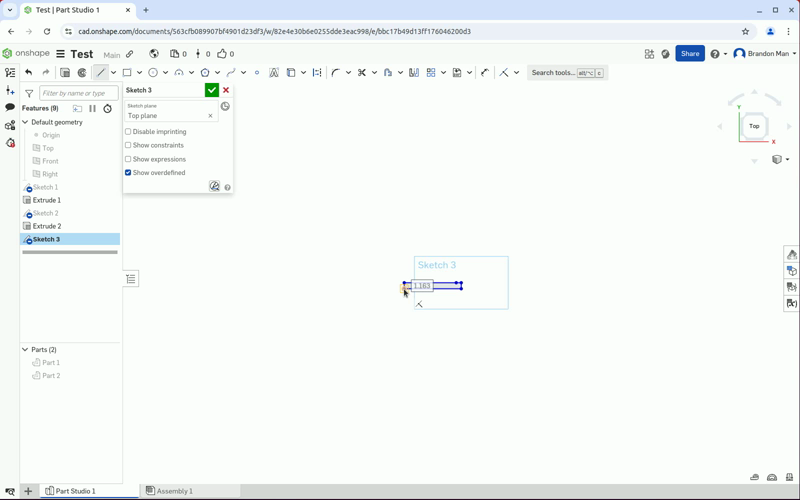
mouse_move(441, 287)
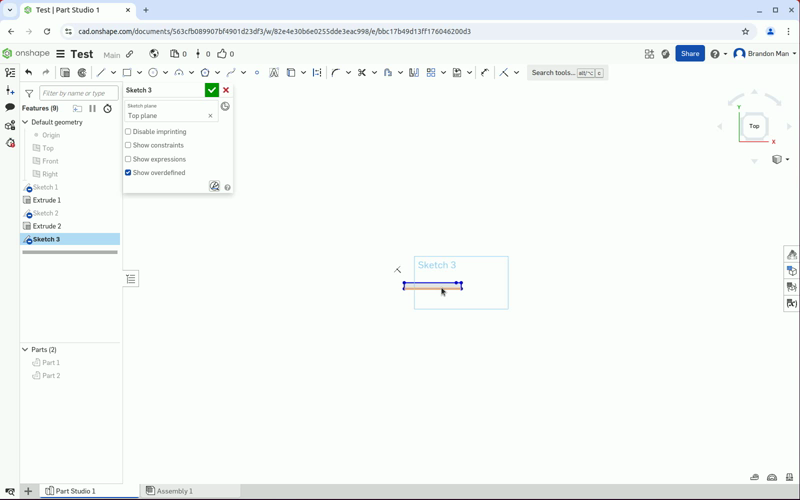
scroll(6)
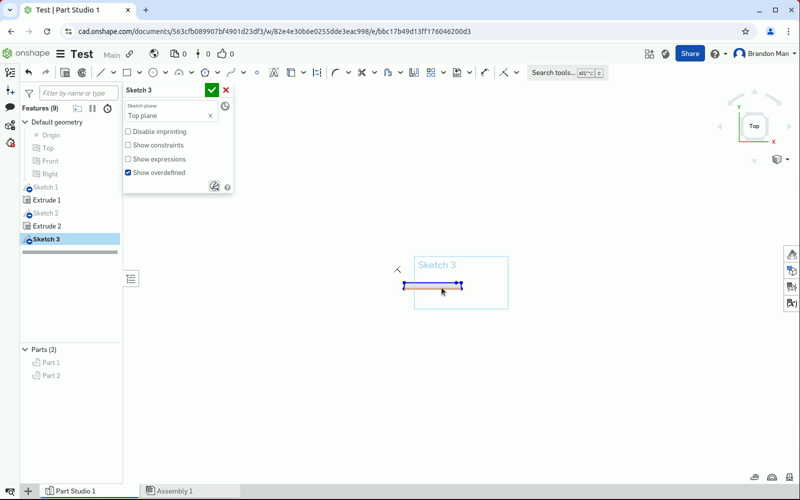
scroll(6)
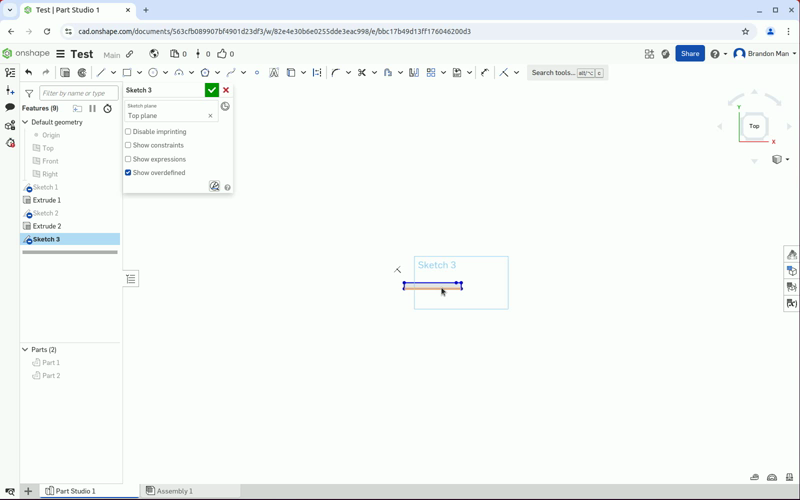
scroll(6)
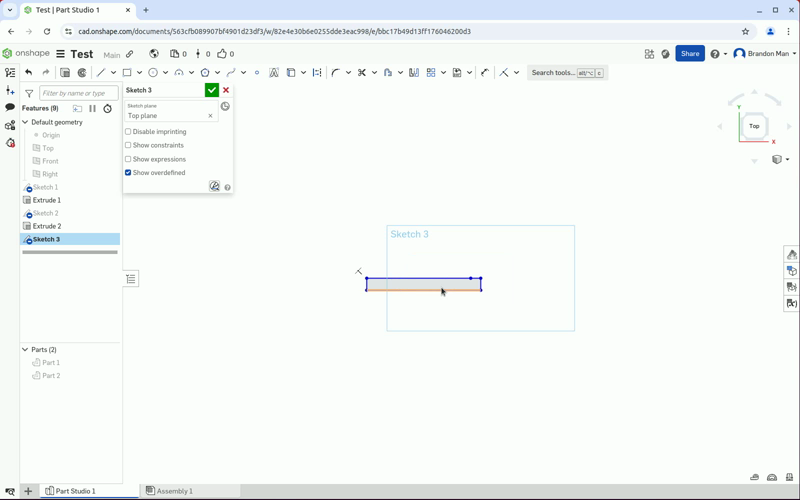
scroll(6)
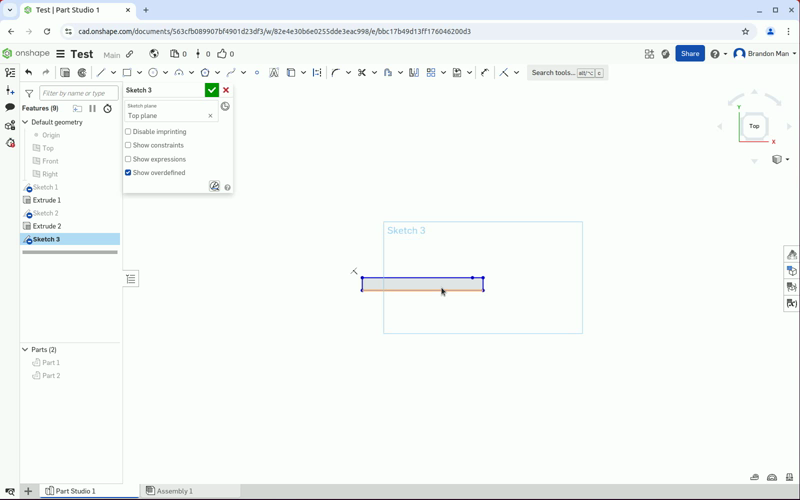
scroll(6)
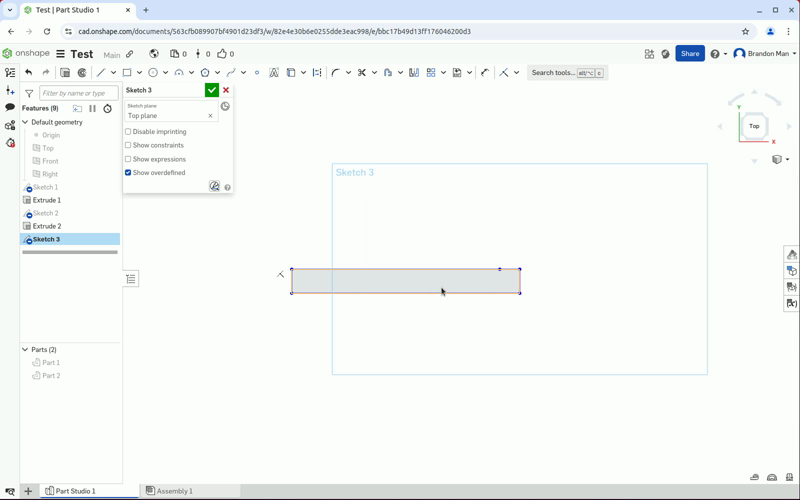
scroll(6)
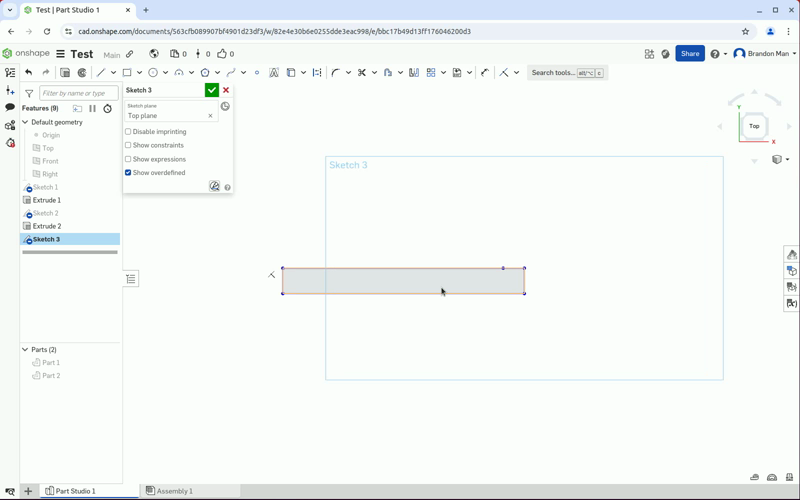
scroll(6)
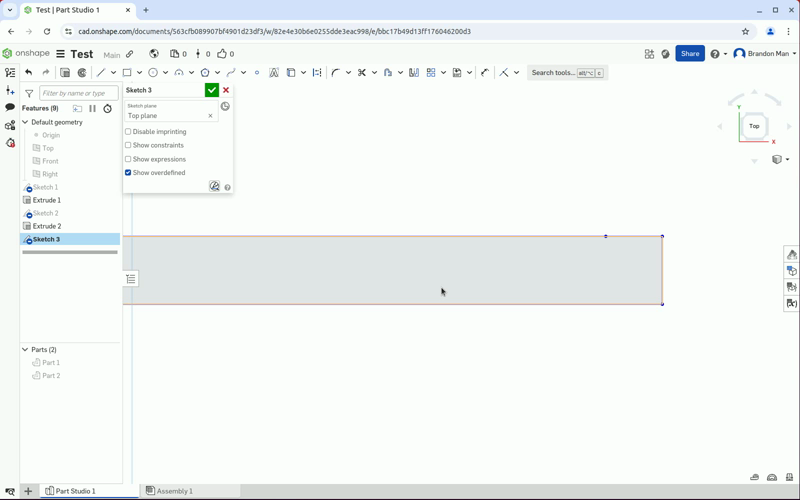
click(441, 287)
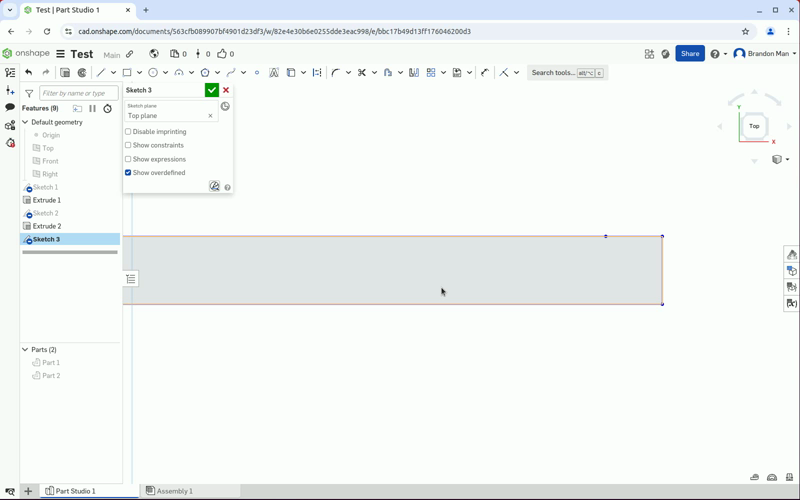
scroll(-6)
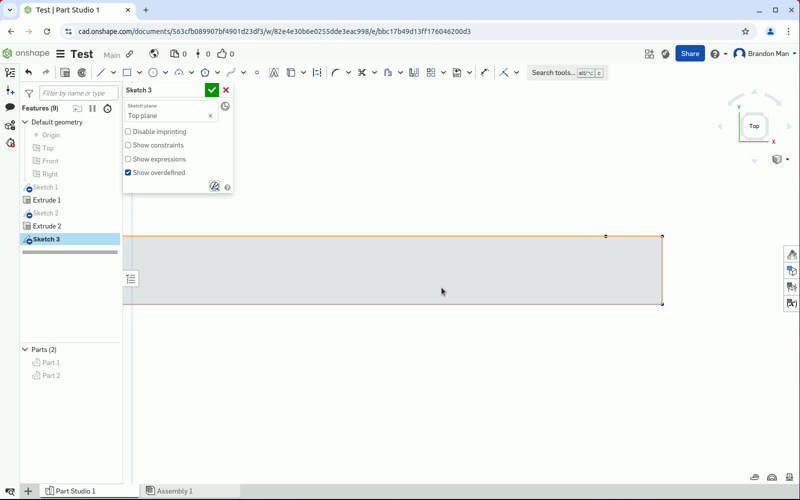
scroll(-6)
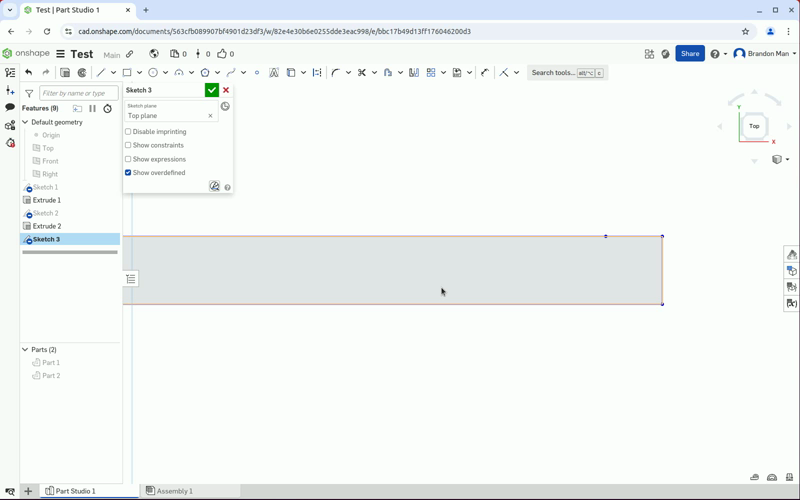
scroll(-6)
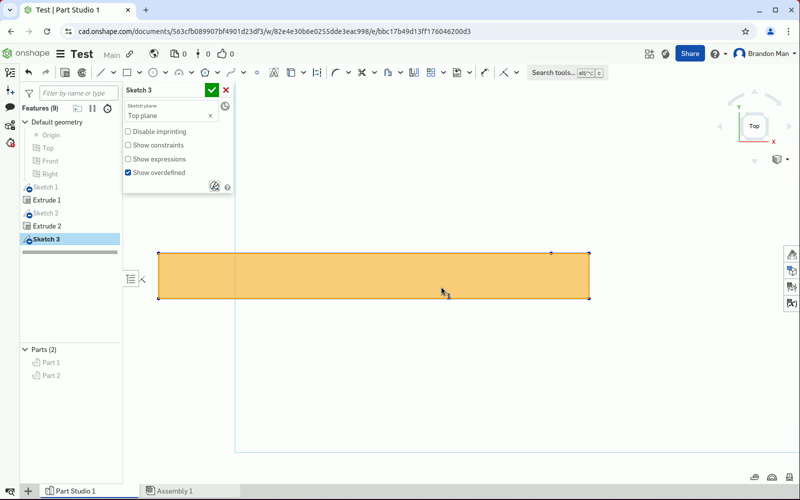
scroll(-6)
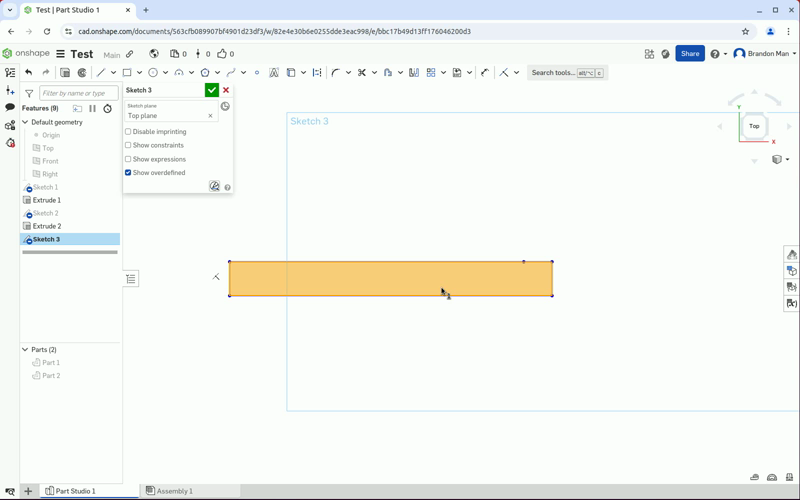
scroll(-6)
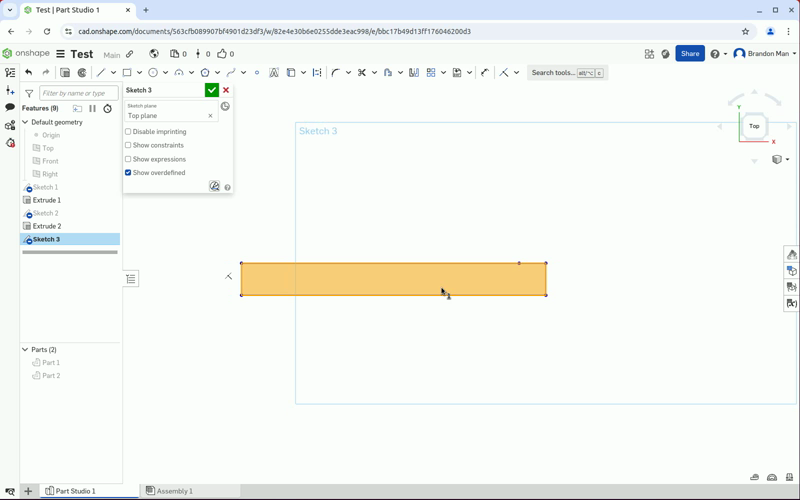
scroll(-6)
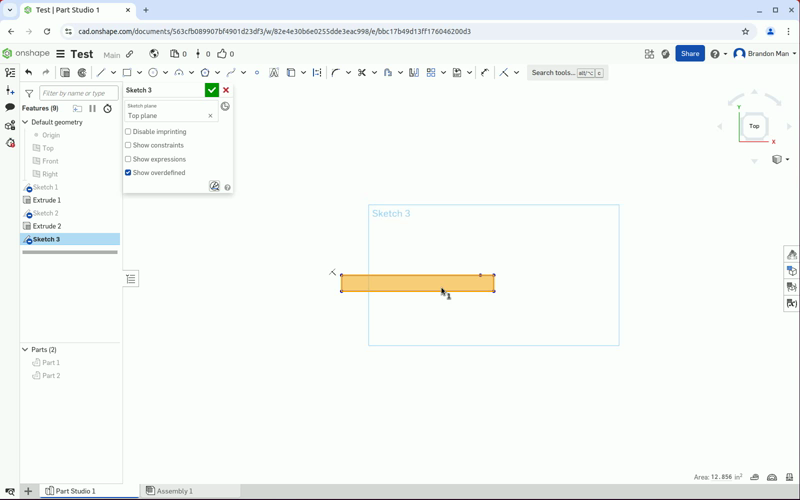
scroll(-6)
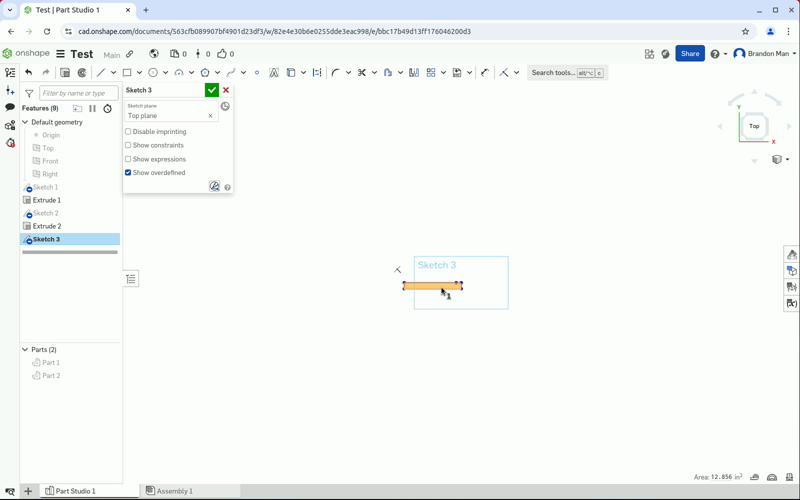
mouse_move(73, 352)
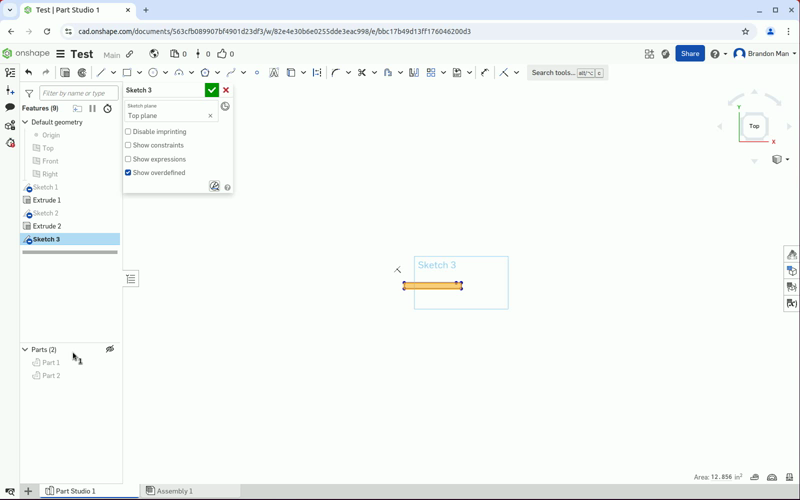
key(shift+y)
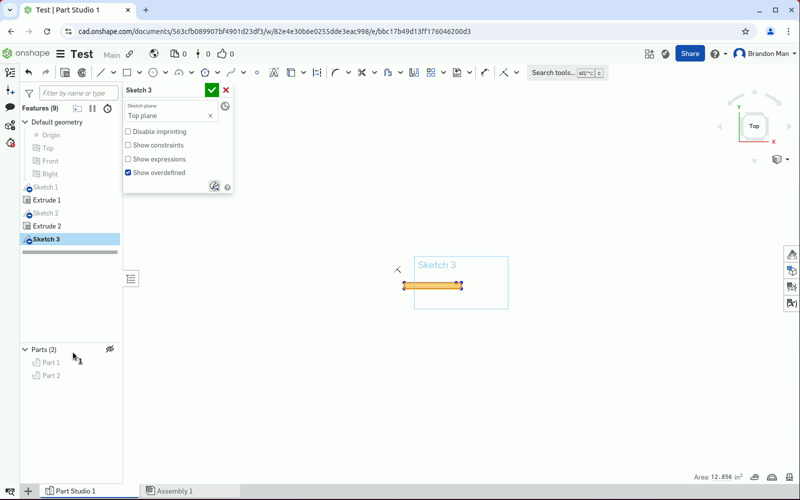
key(shift+e)
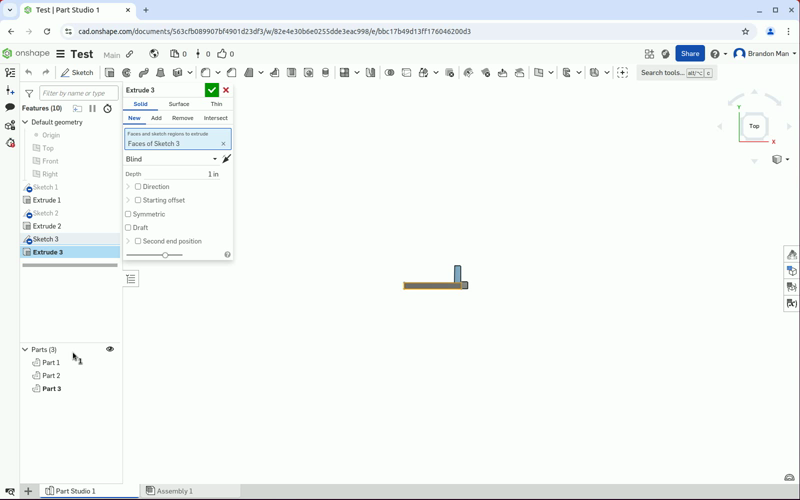
mouse_move(143, 106)
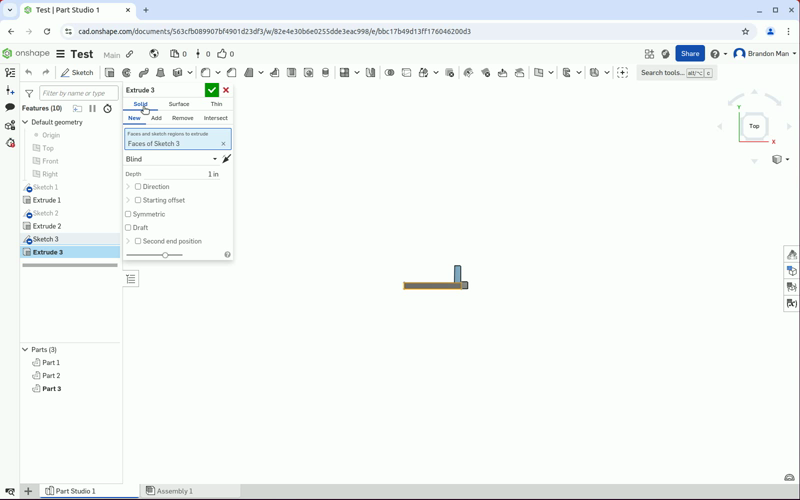
click(143, 106)
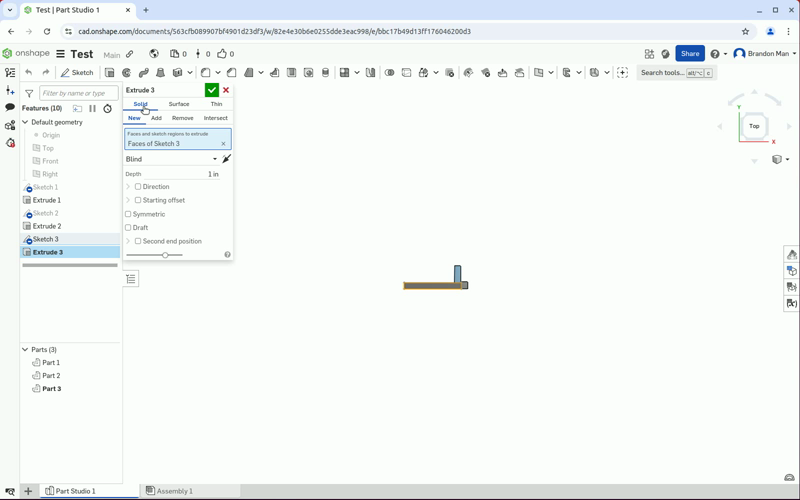
mouse_move(137, 120)
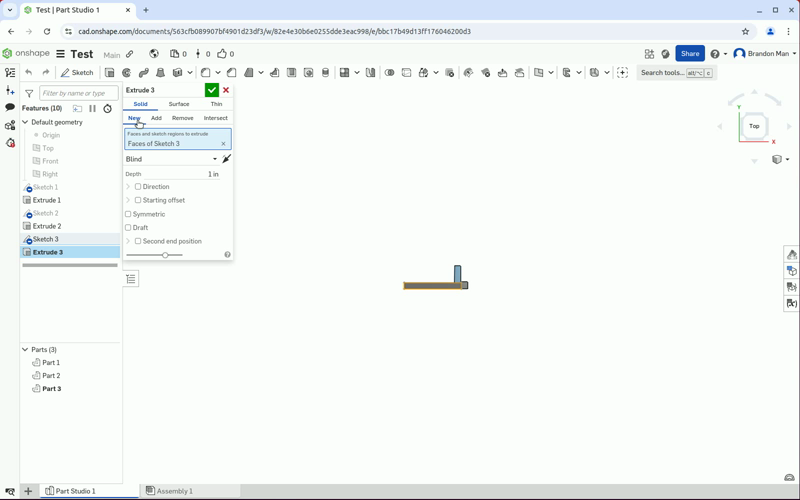
click(137, 120)
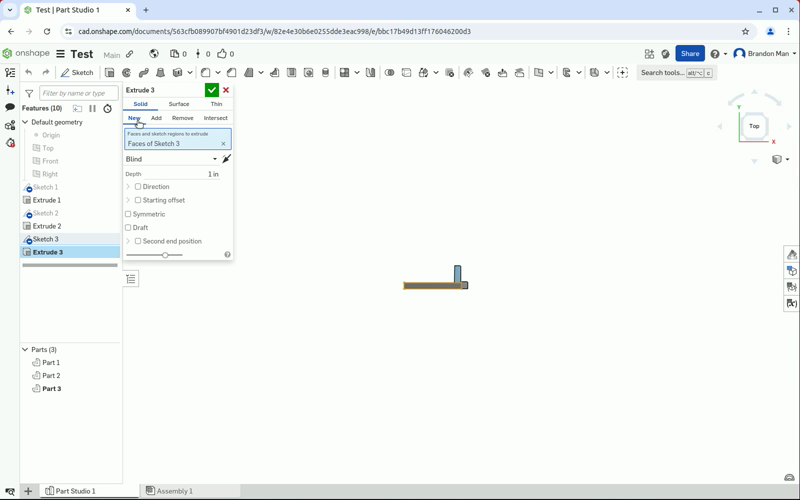
key(tab, 4)
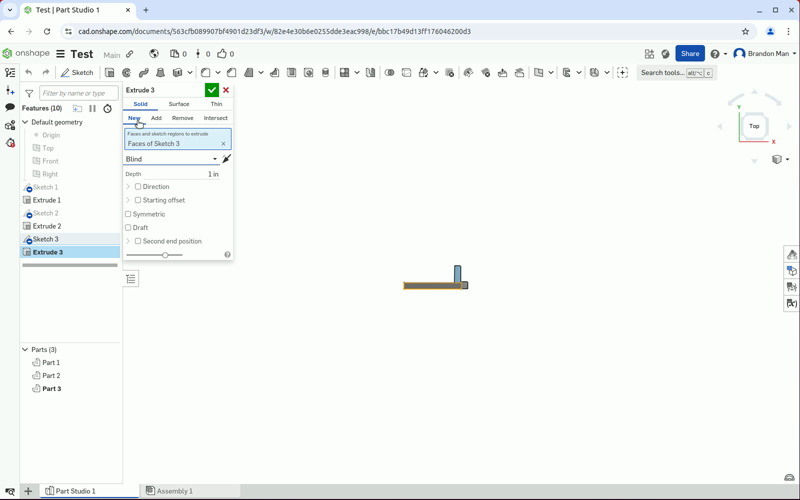
text(23.108)
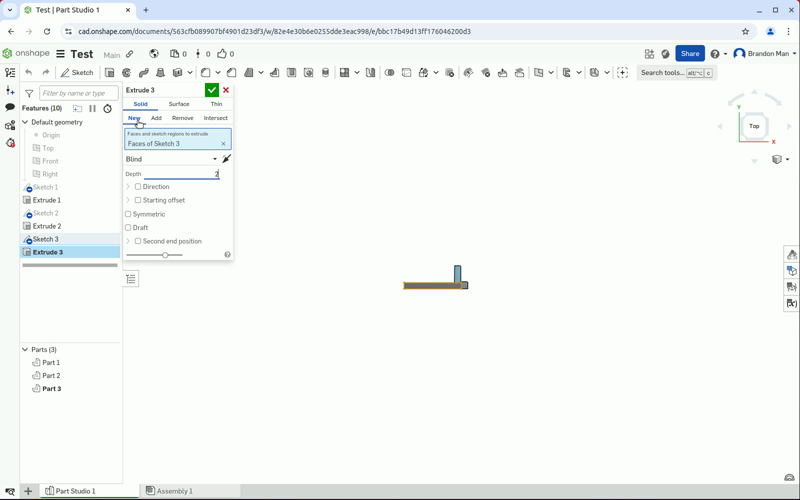
key(enter)
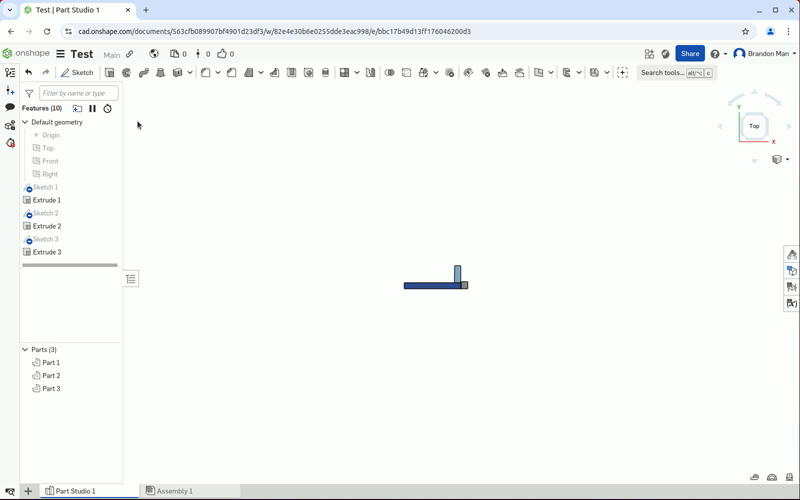
key(shift+h)
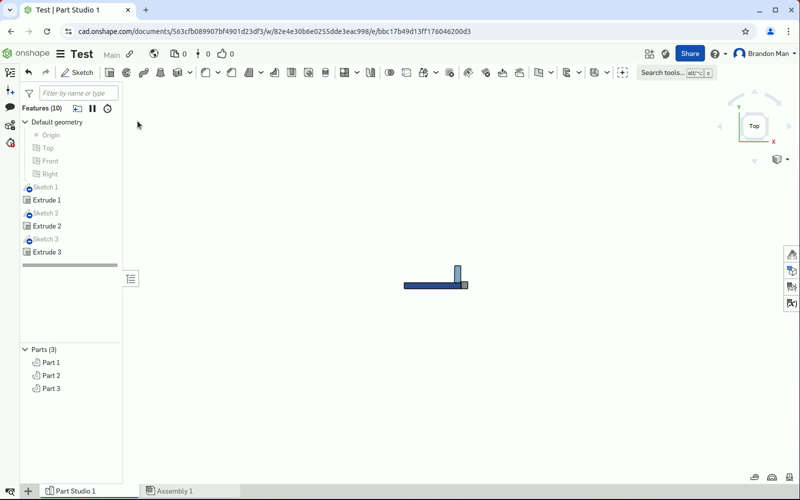
key(shift+h)
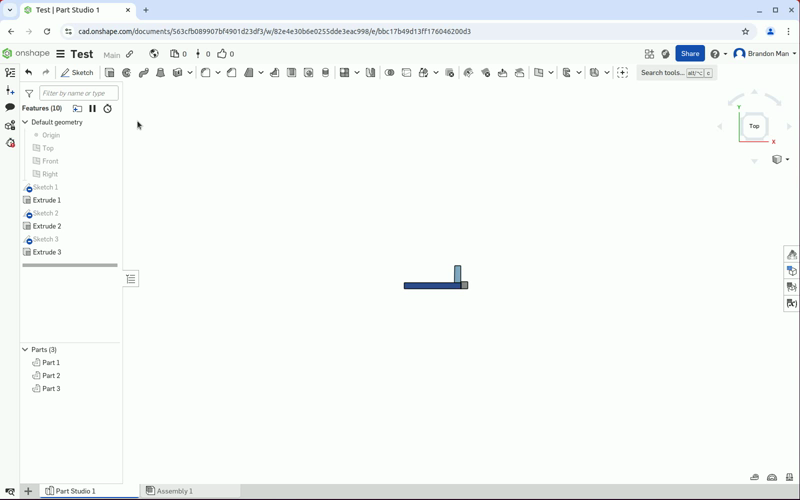
key(shift+7)
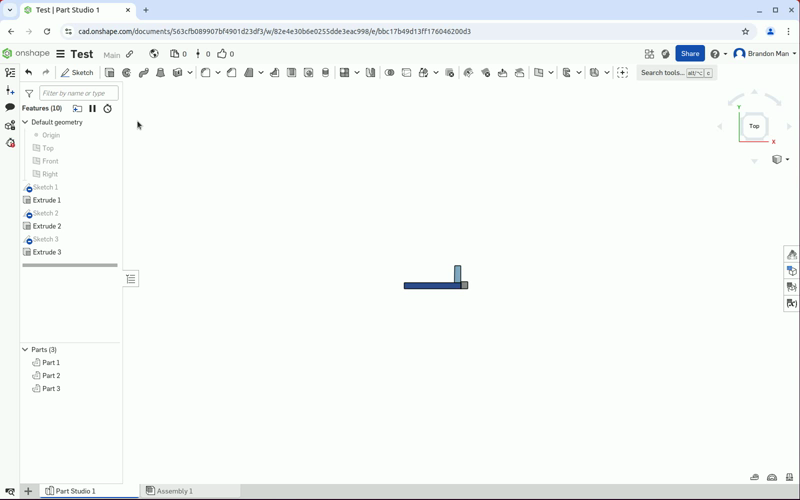
key(up, 3)
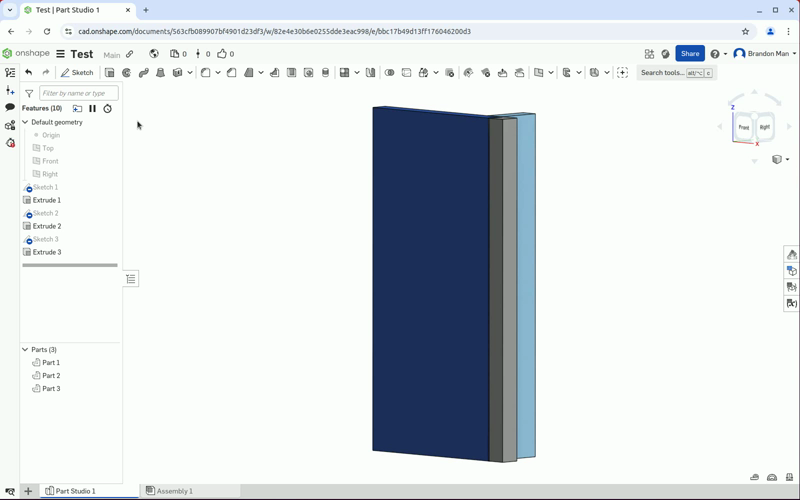
key(left, 3)
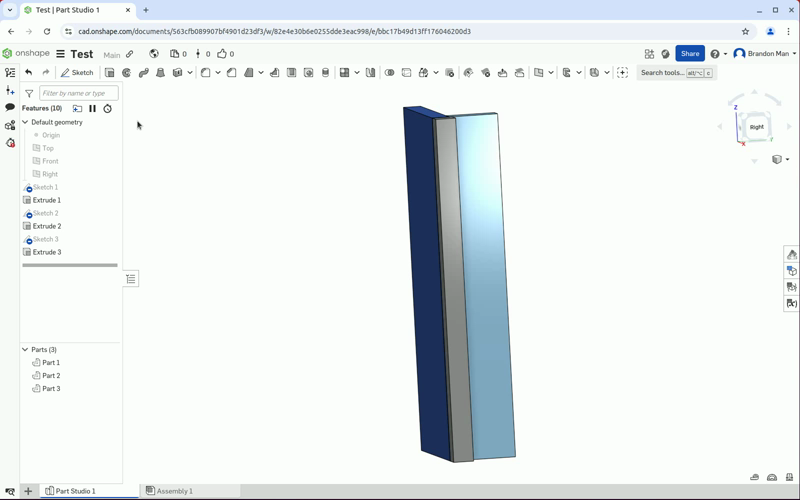
key(right, 3)
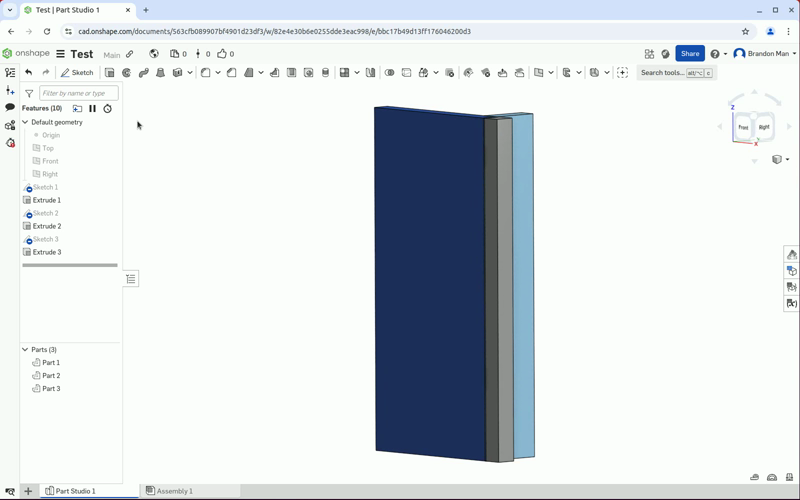
key(down, 3)
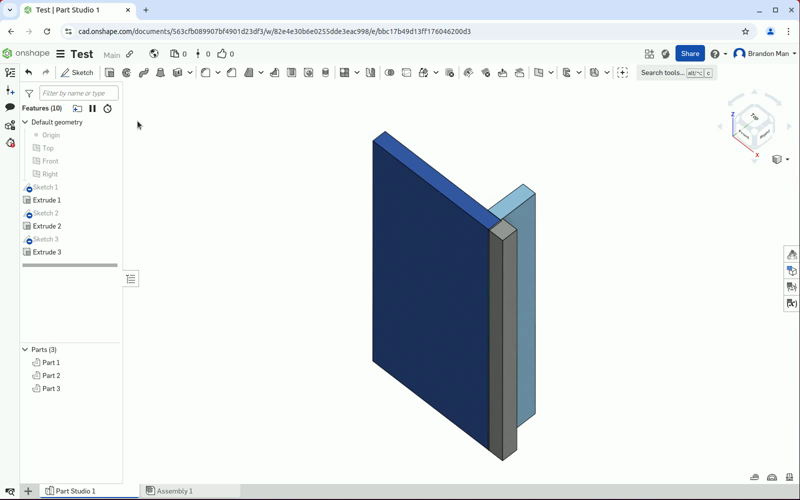
mouse_move(73, 189)
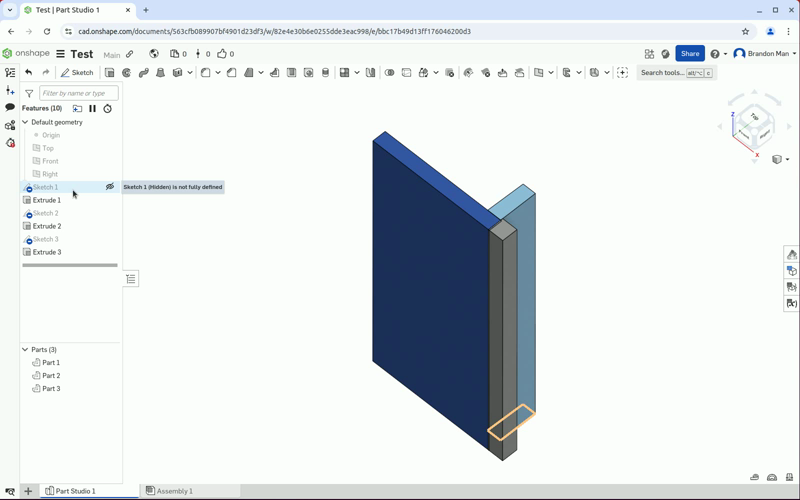
click(73, 189)